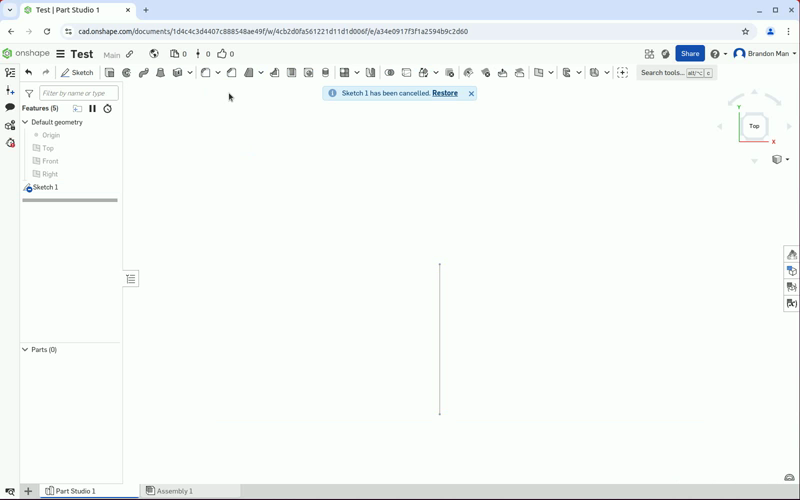
key(shift+h)
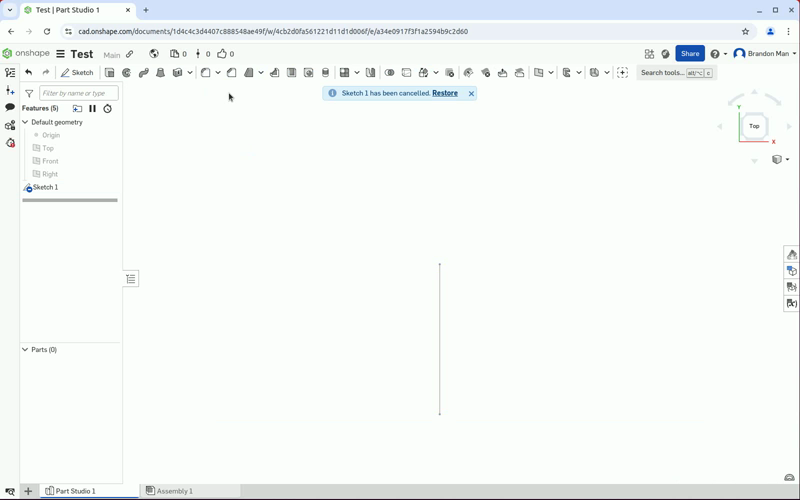
key(shift+s)
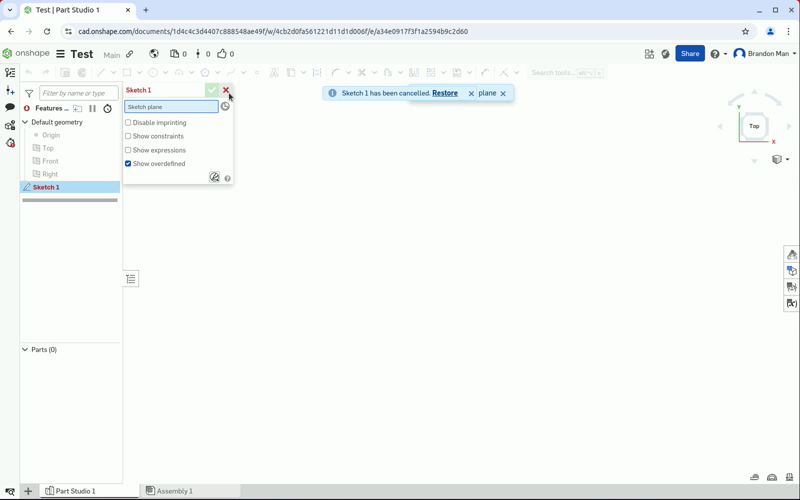
mouse_move(73, 150)
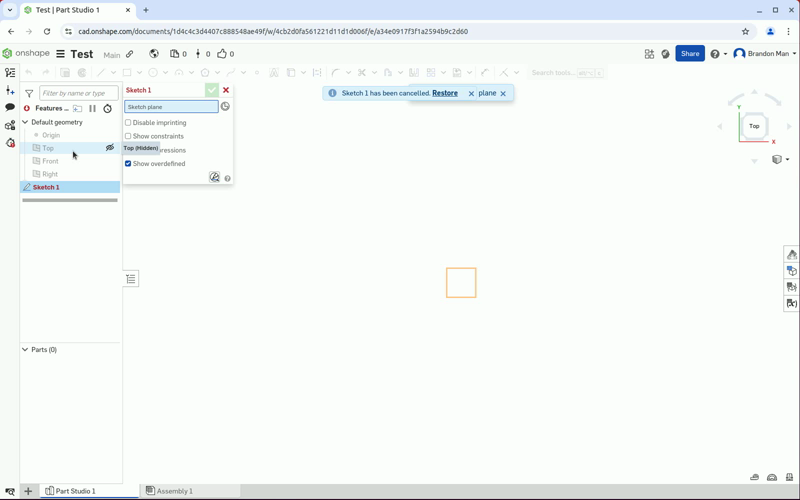
click(73, 150)
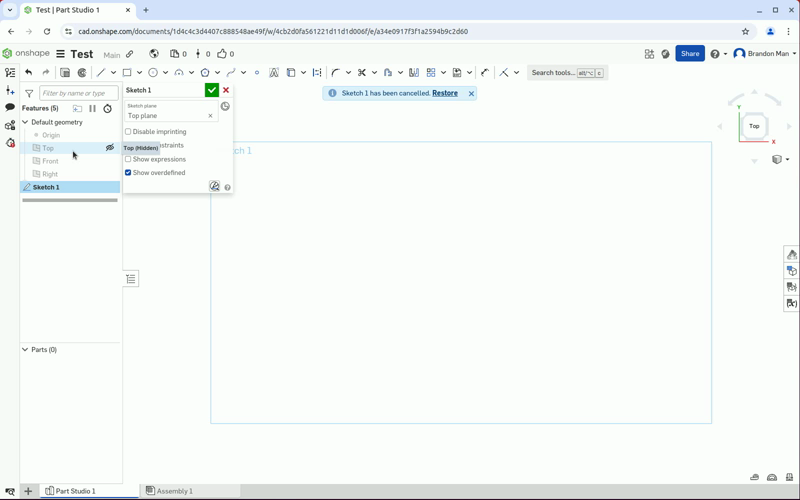
mouse_move(73, 352)
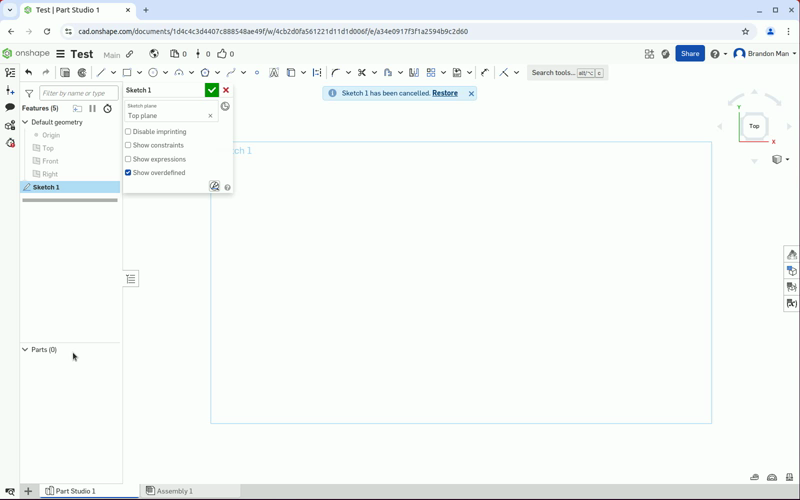
key(y)
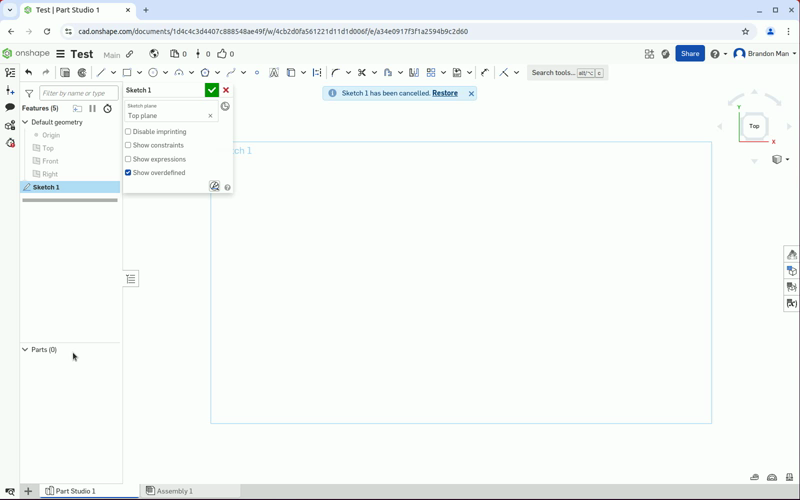
key(c)
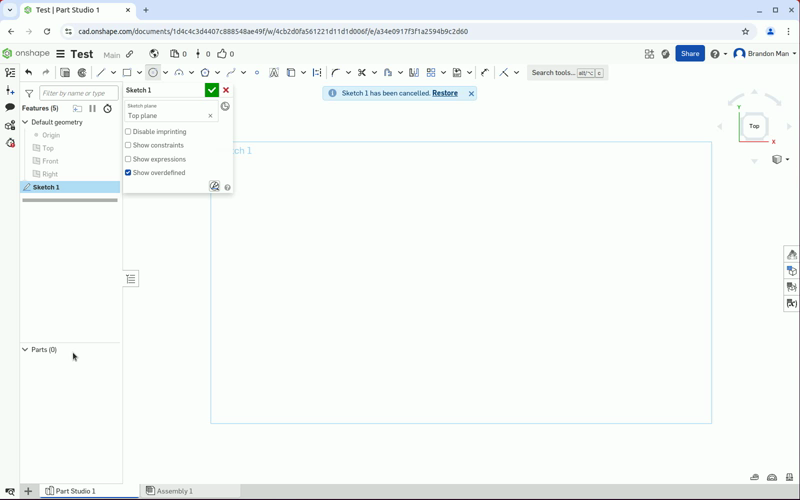
key_down(shift)
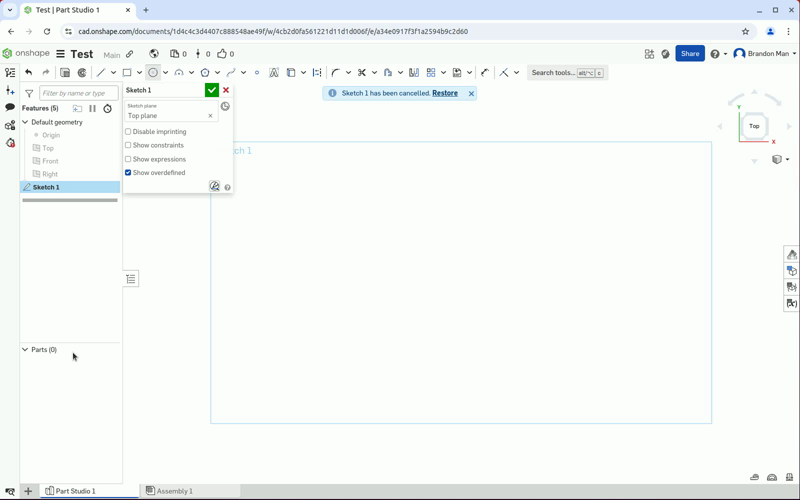
mouse_move(461, 282)
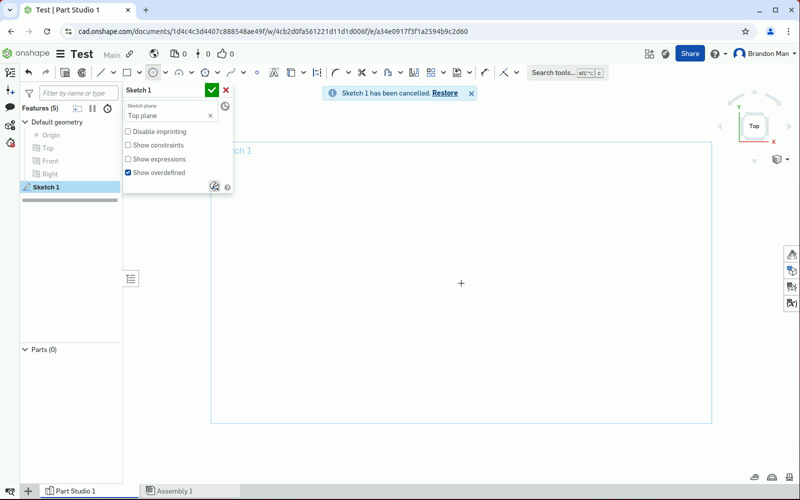
click(461, 282)
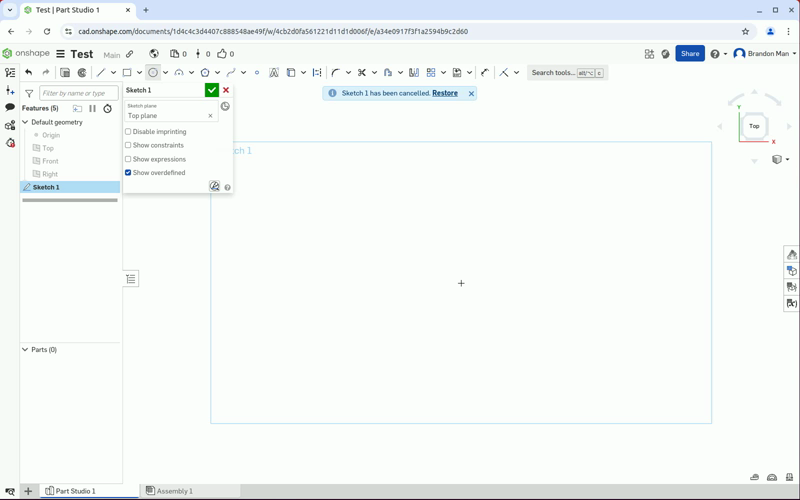
key_up(shift)
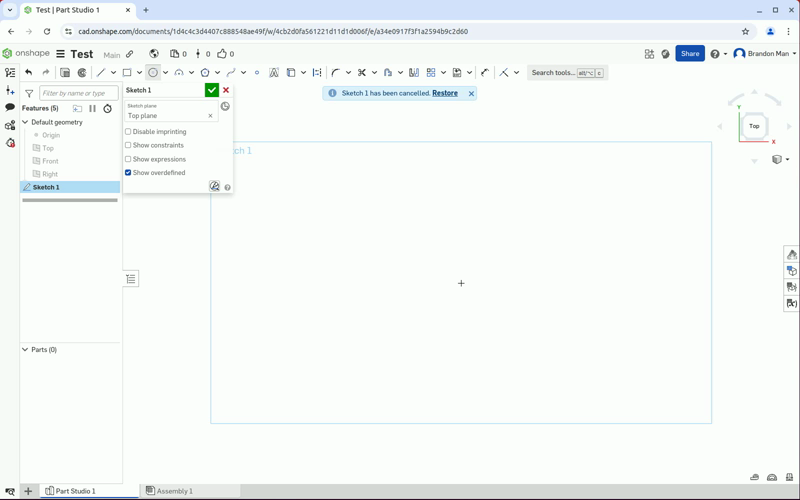
mouse_move(489, 282)
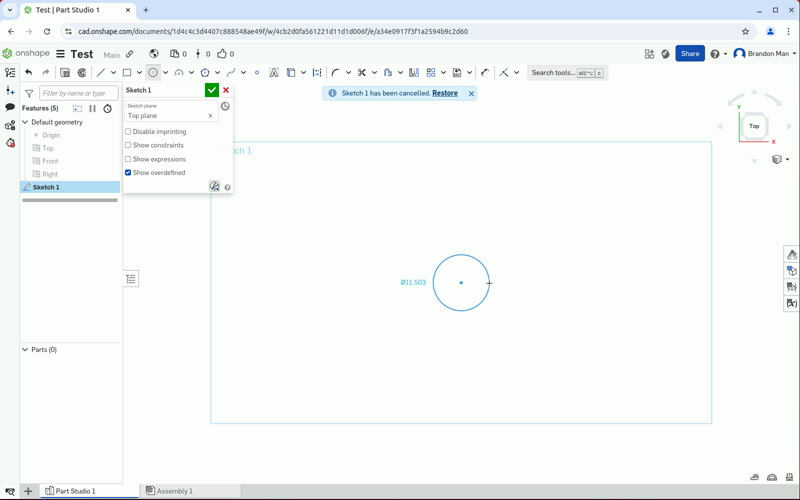
click(489, 282)
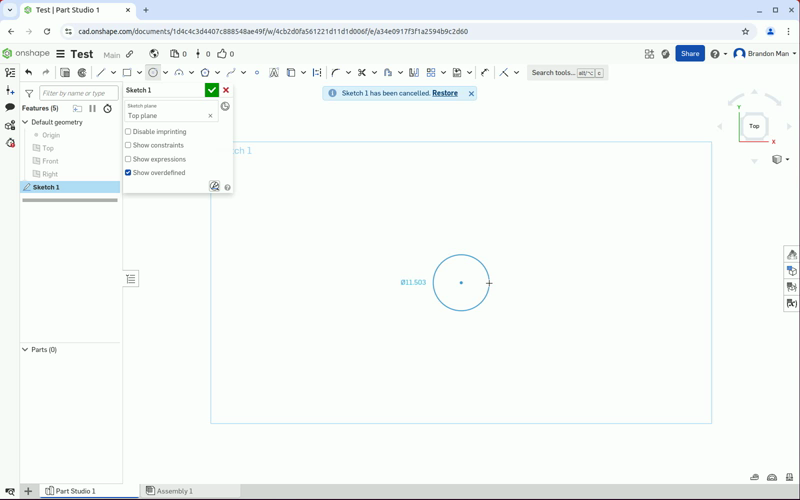
key(esc)
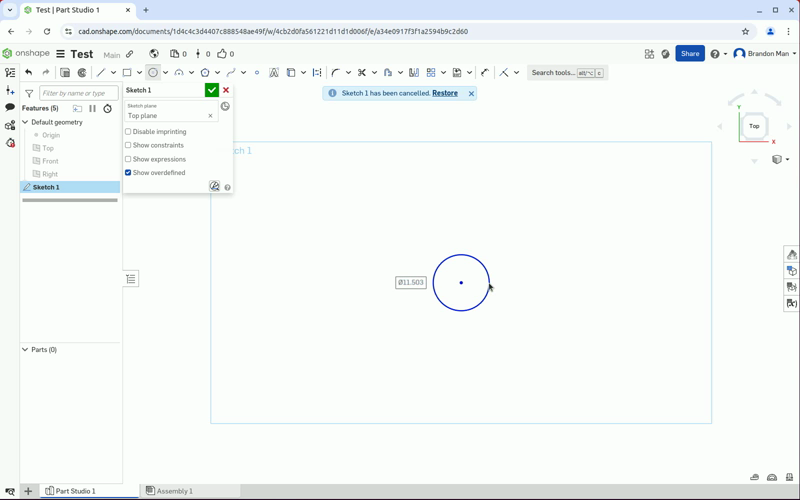
key(c)
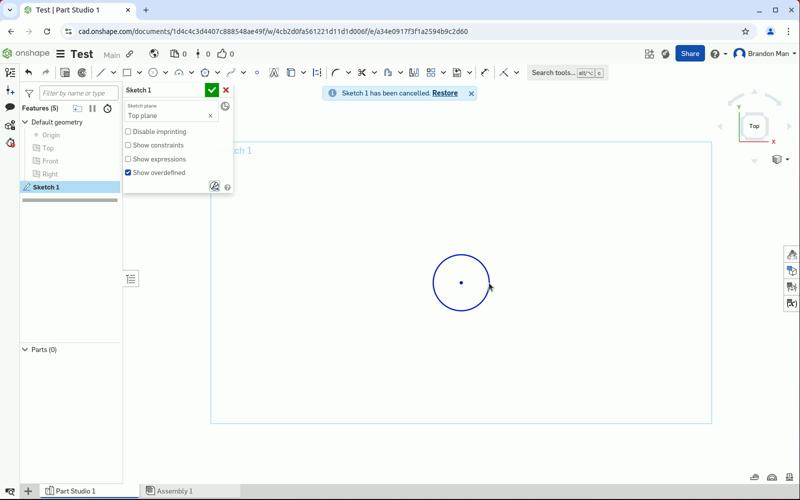
key_down(shift)
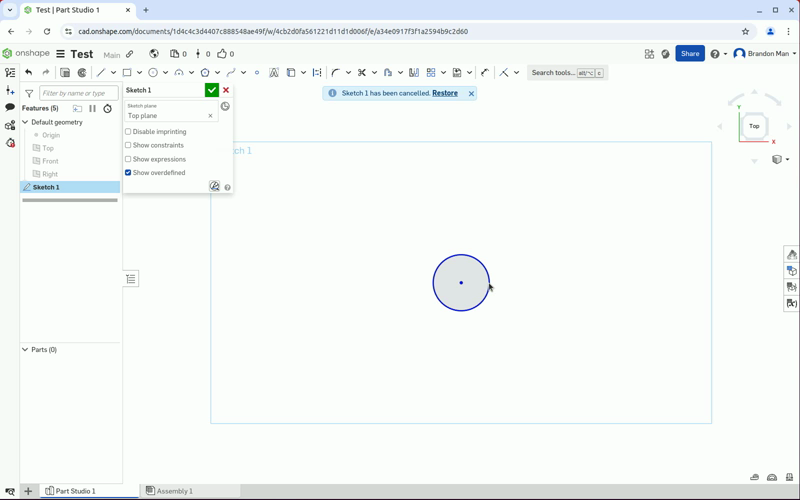
mouse_move(461, 282)
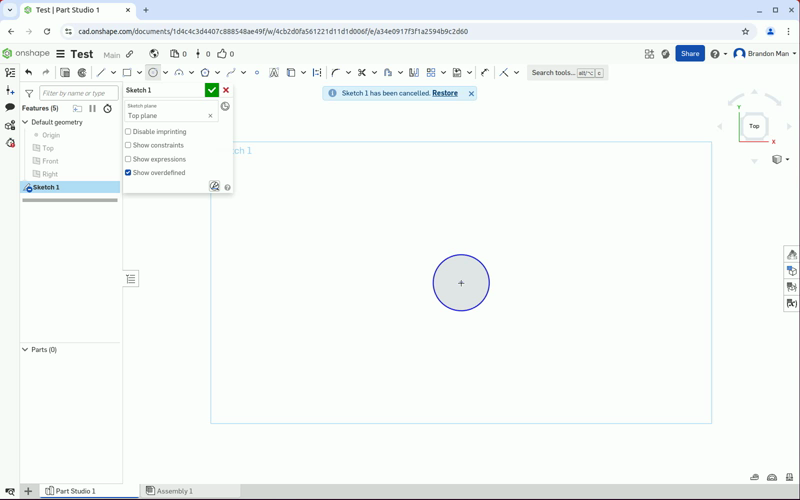
click(461, 282)
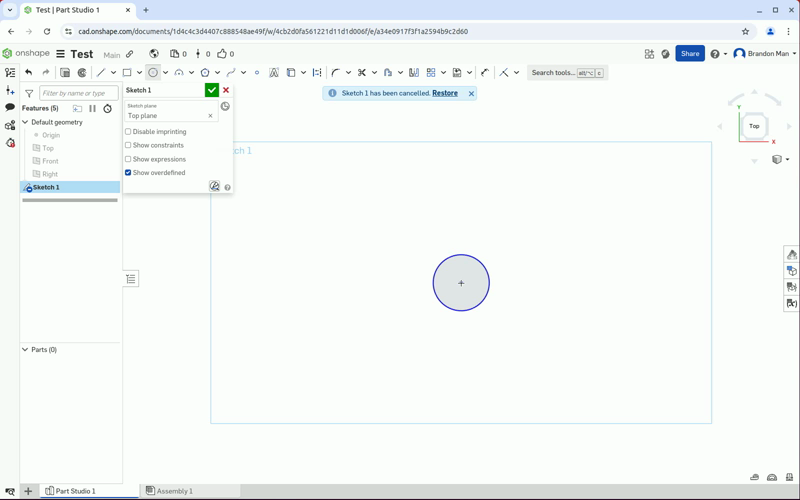
key_up(shift)
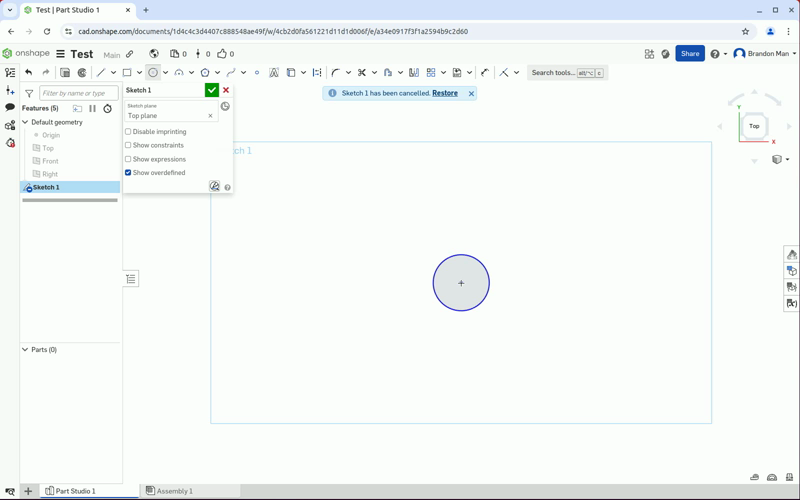
mouse_move(479, 282)
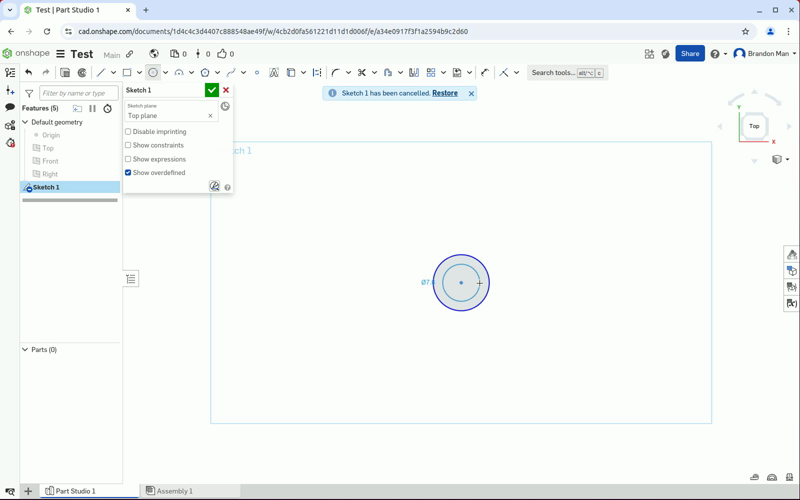
click(479, 282)
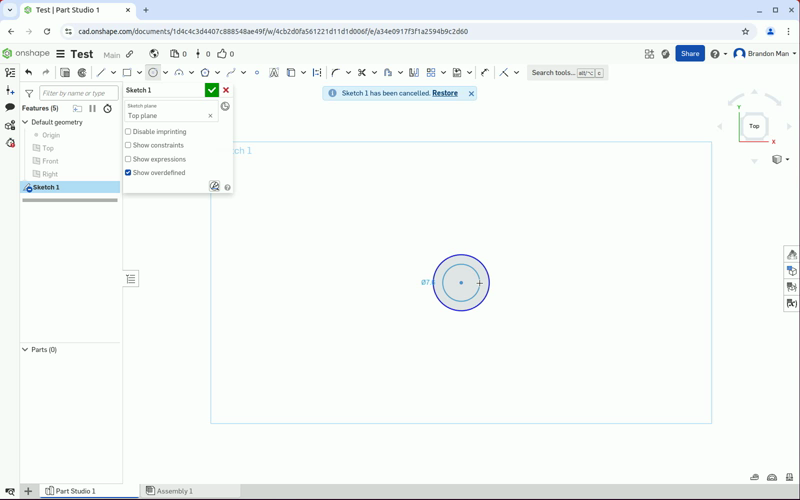
key(esc)
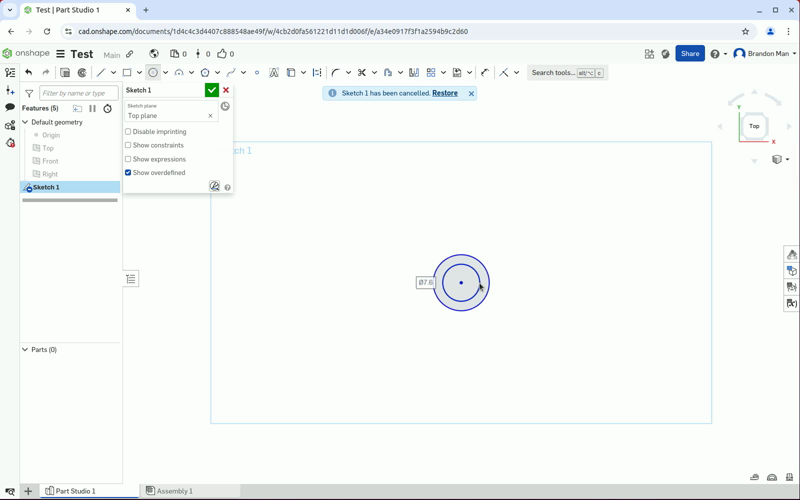
mouse_move(475, 301)
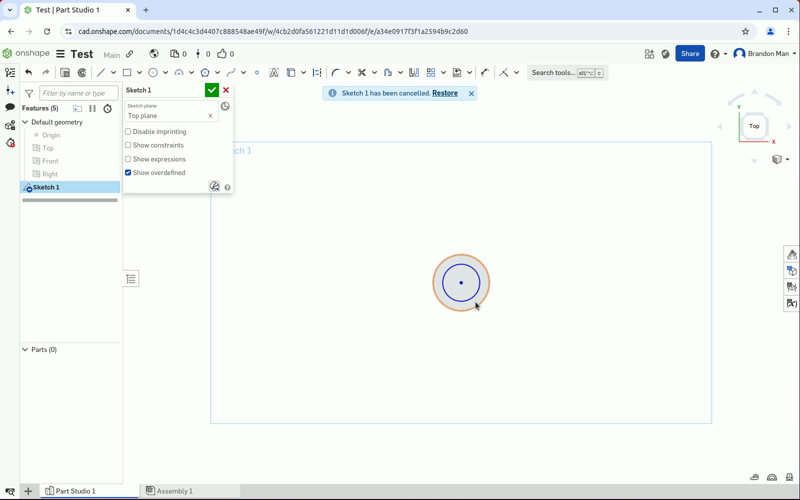
scroll(6)
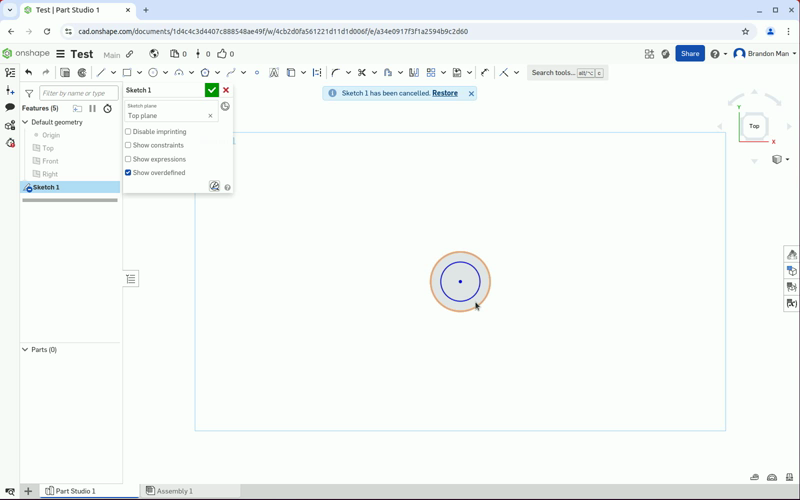
scroll(6)
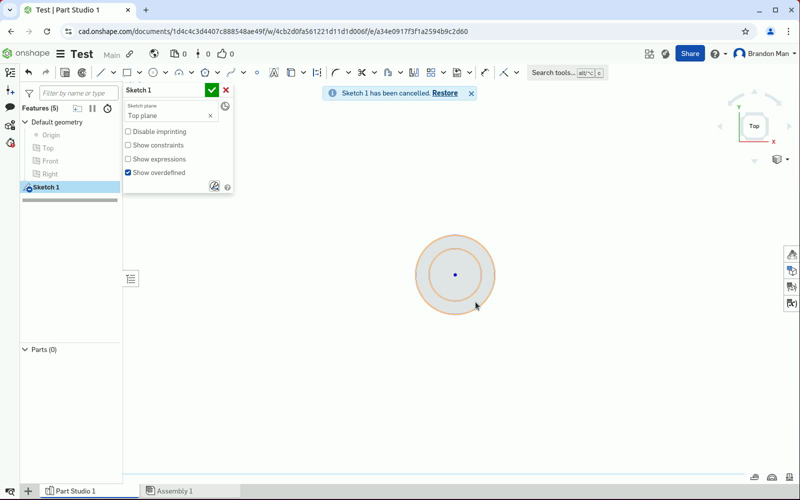
scroll(6)
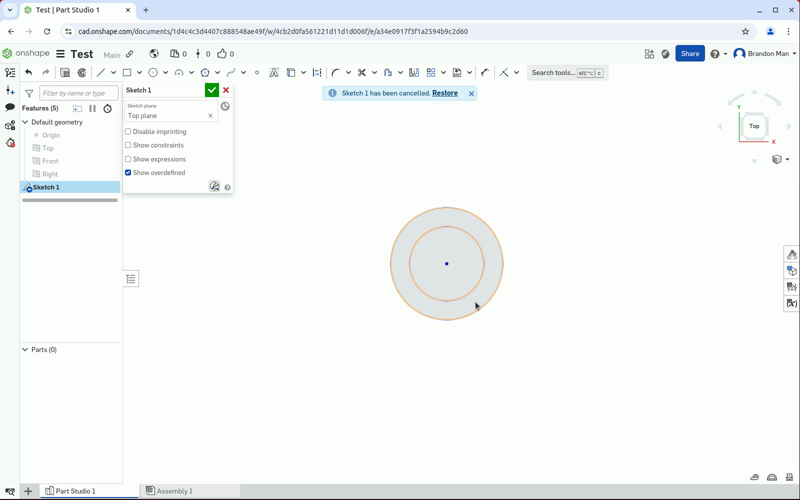
scroll(6)
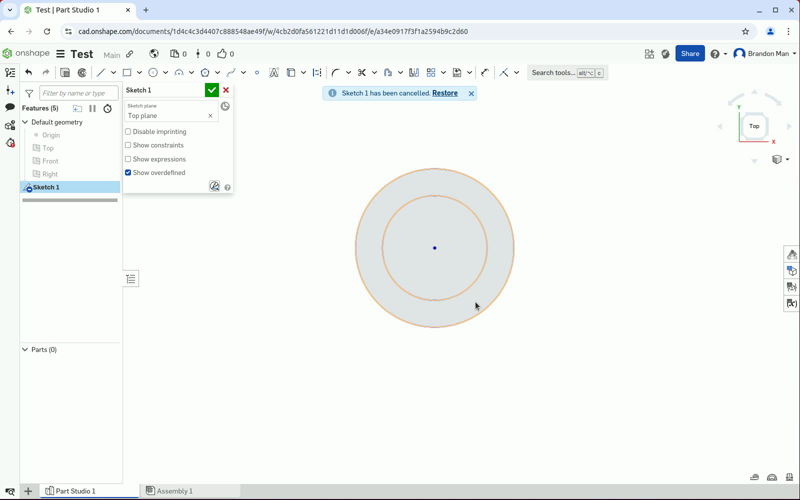
scroll(6)
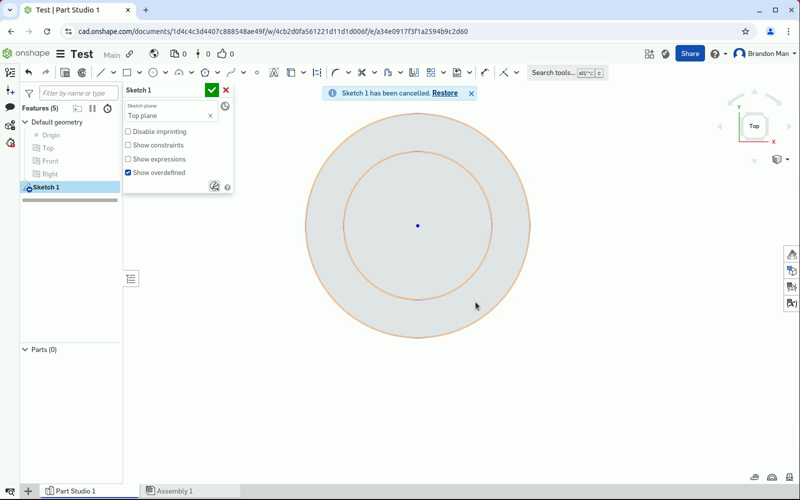
scroll(6)
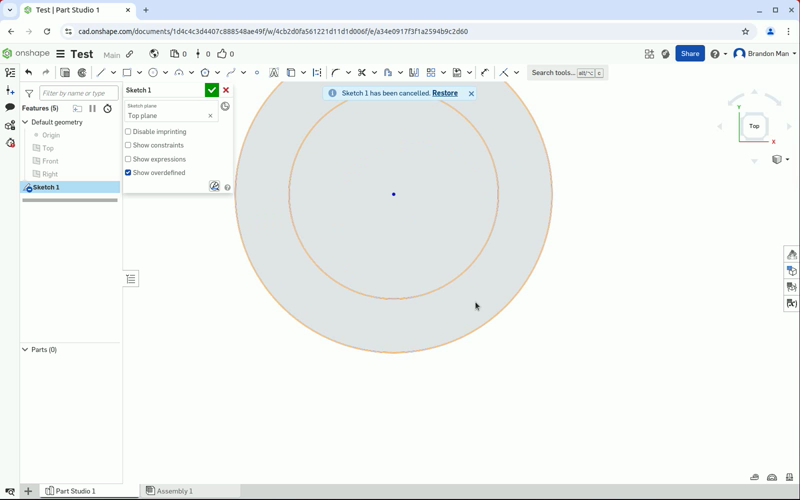
scroll(6)
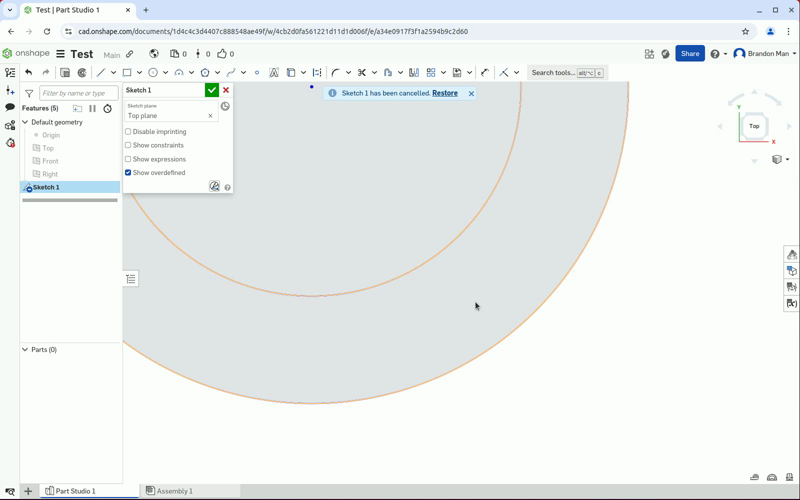
click(475, 301)
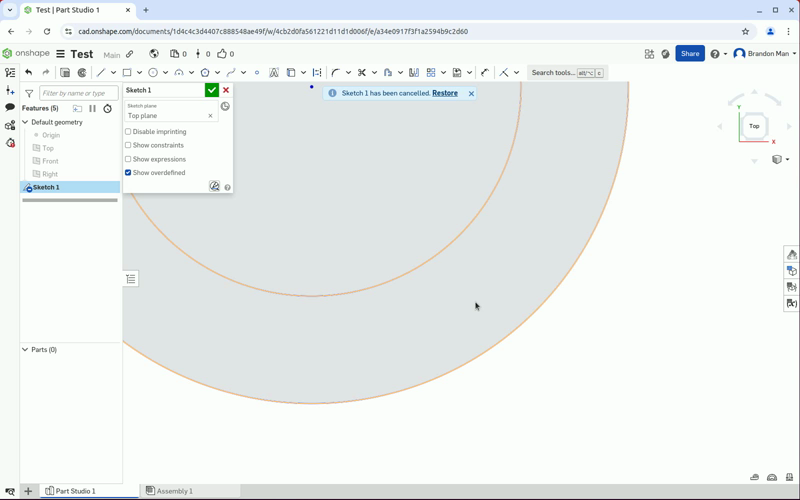
scroll(-6)
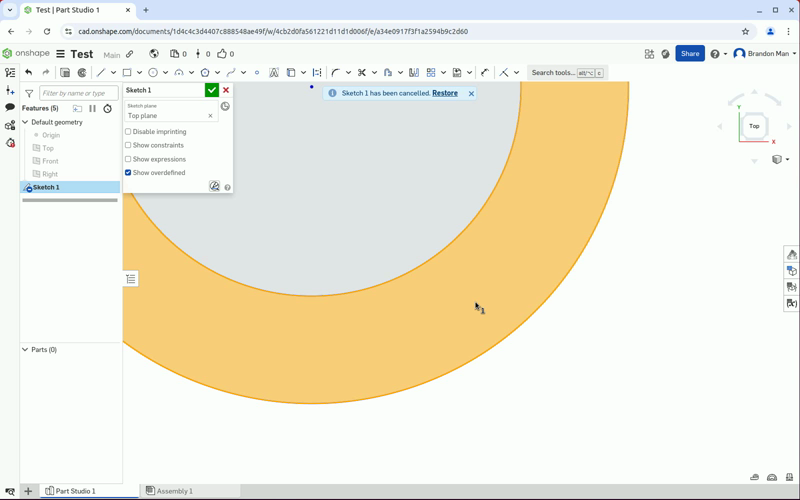
scroll(-6)
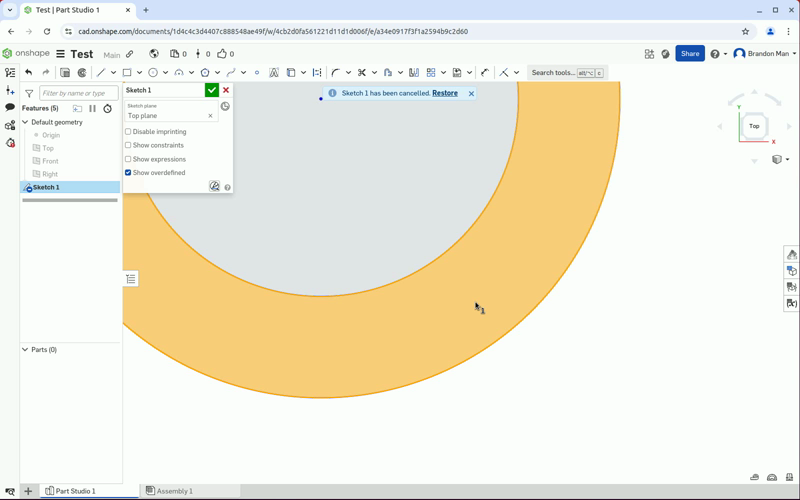
scroll(-6)
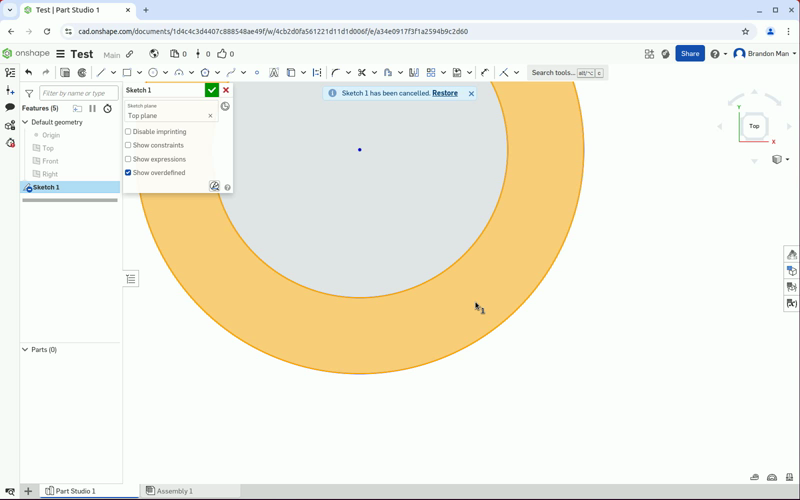
scroll(-6)
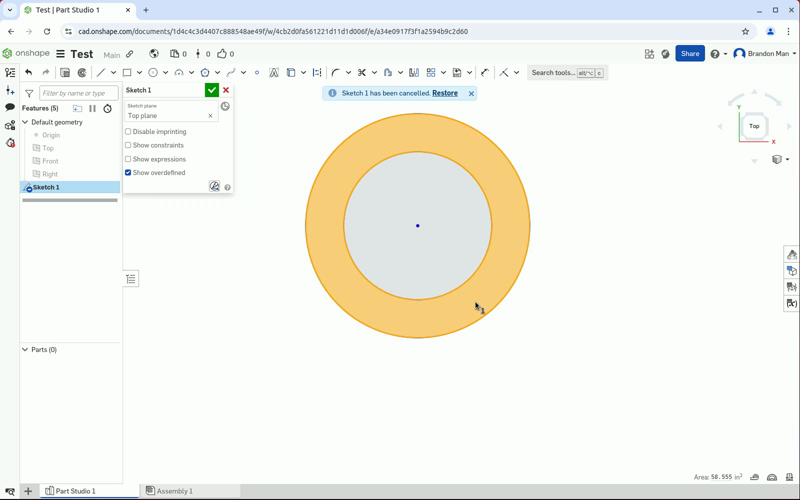
scroll(-6)
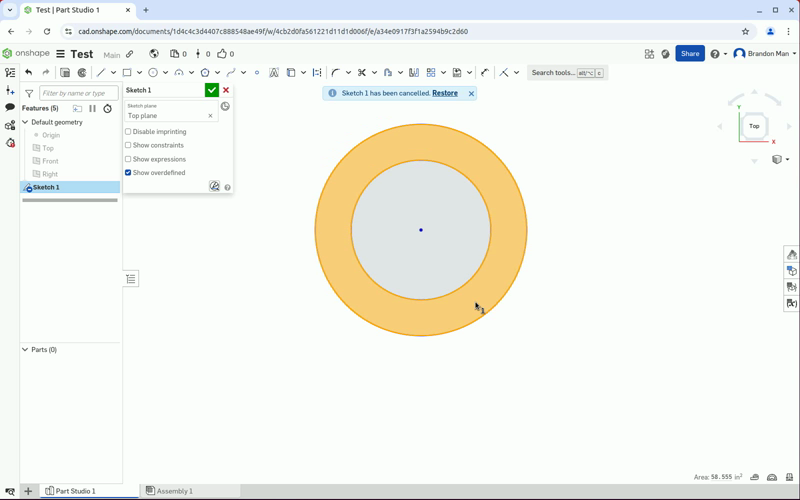
scroll(-6)
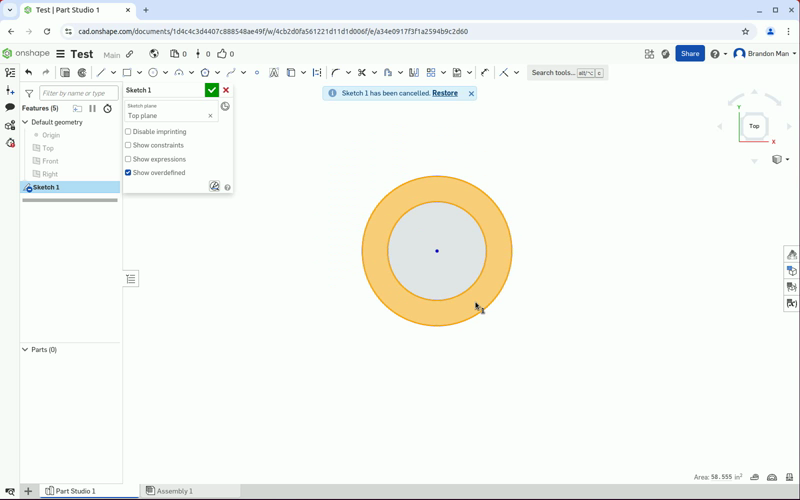
scroll(-6)
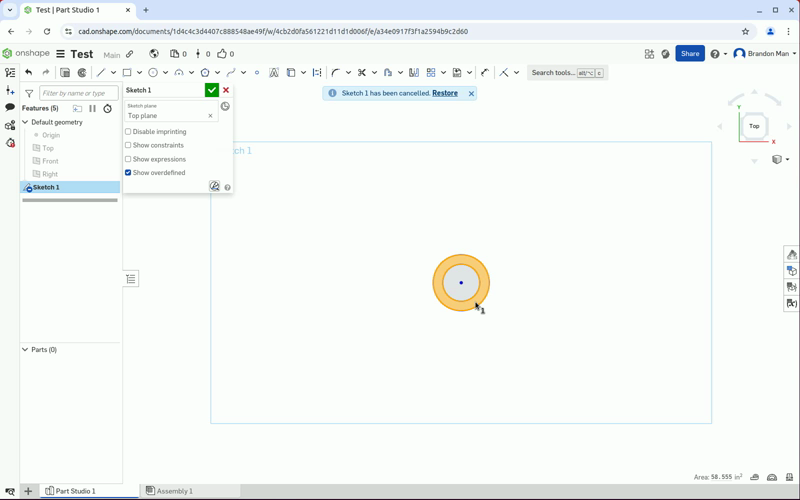
mouse_move(73, 352)
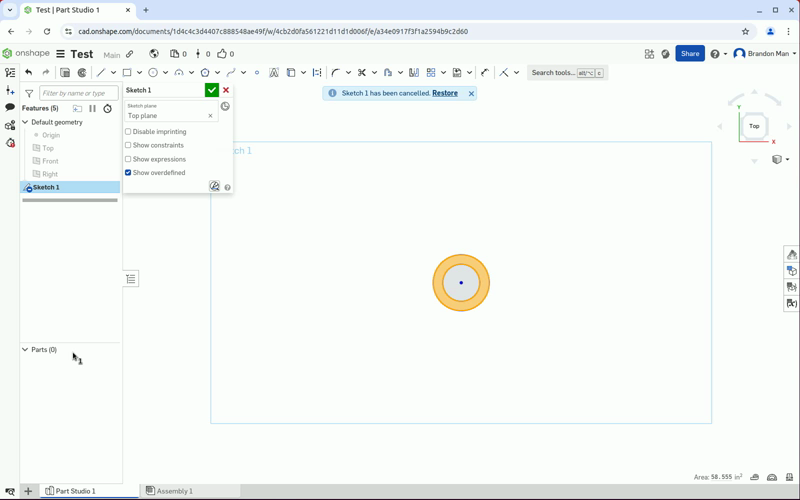
key(shift+y)
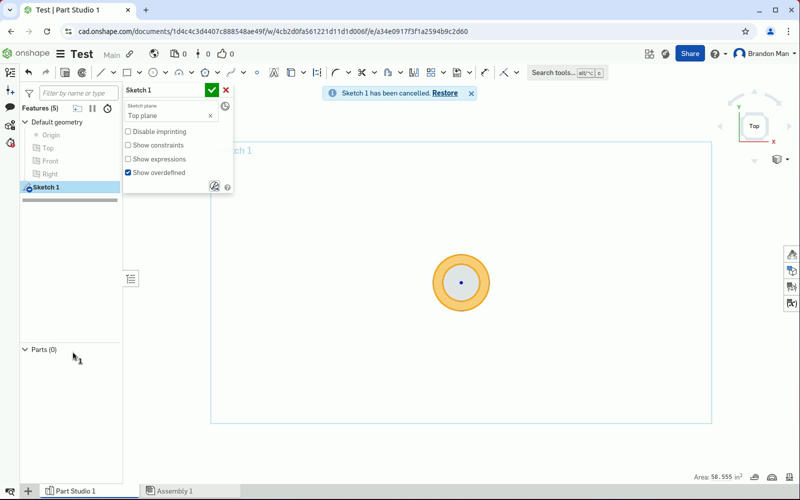
key(shift+e)
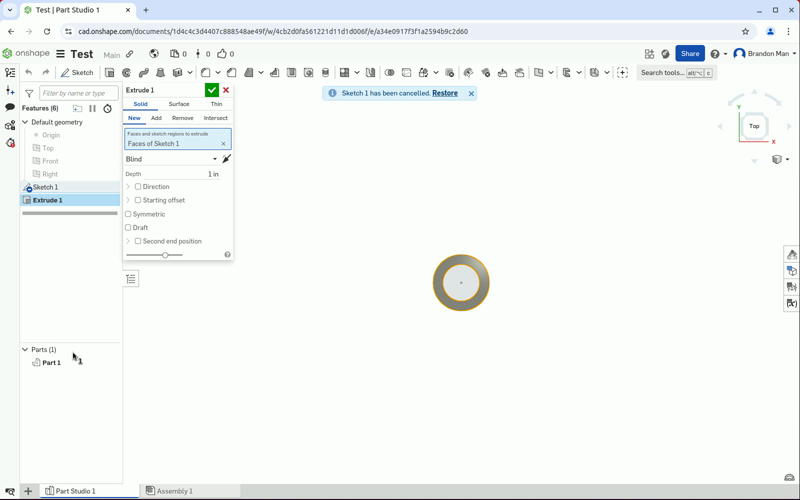
mouse_move(143, 106)
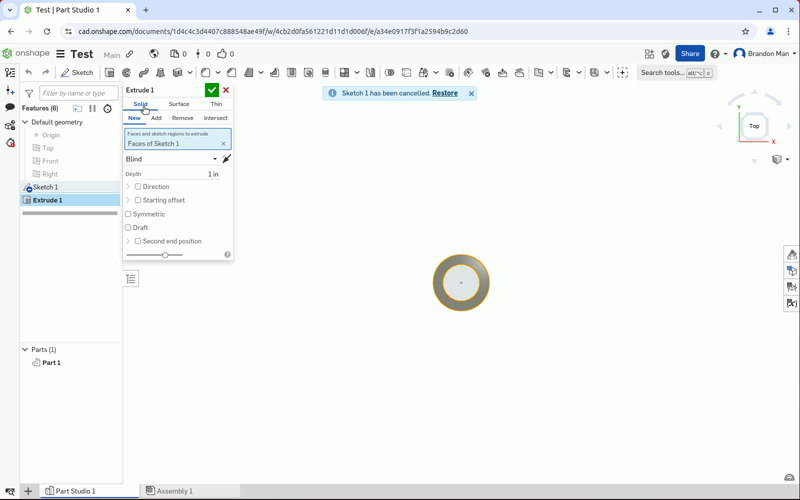
click(143, 106)
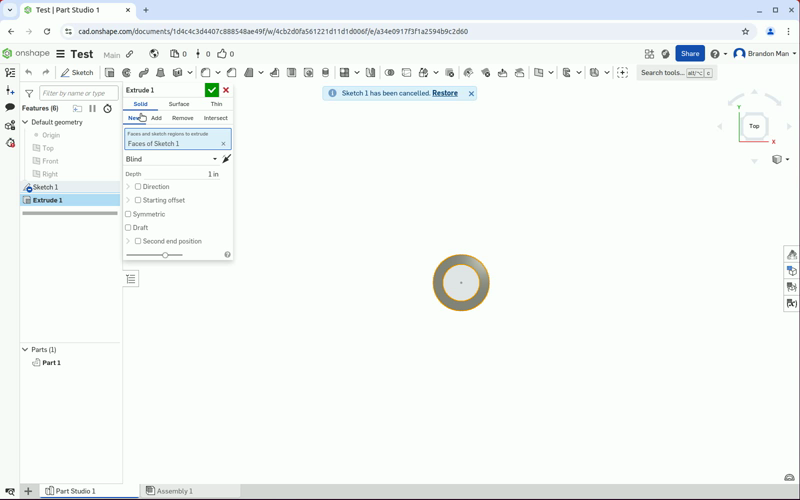
mouse_move(137, 120)
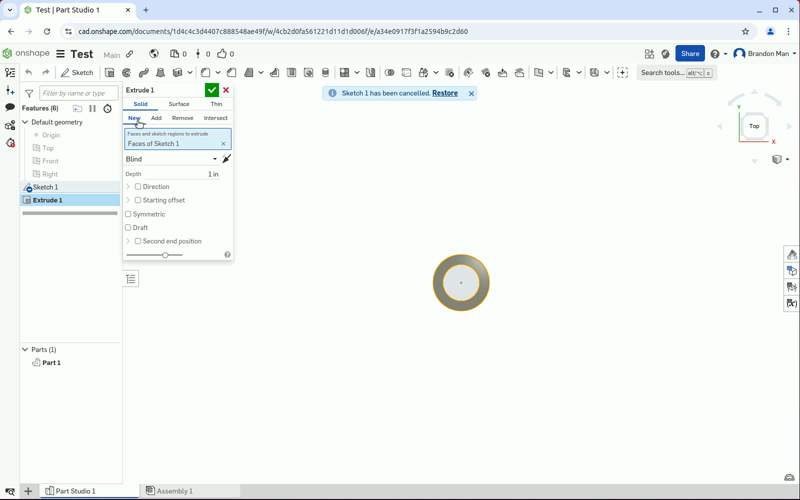
click(137, 120)
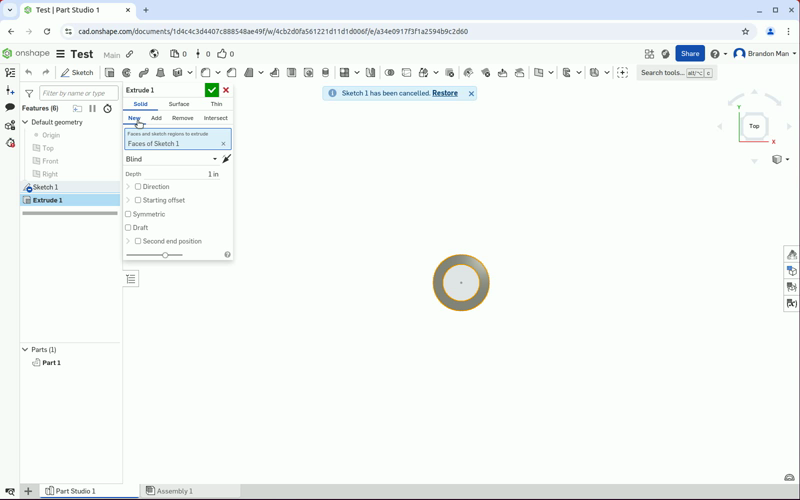
key(tab, 4)
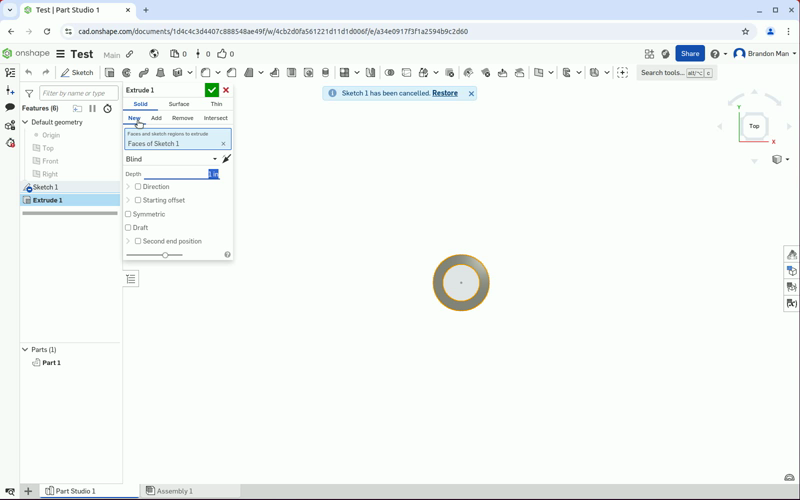
text(23.108)
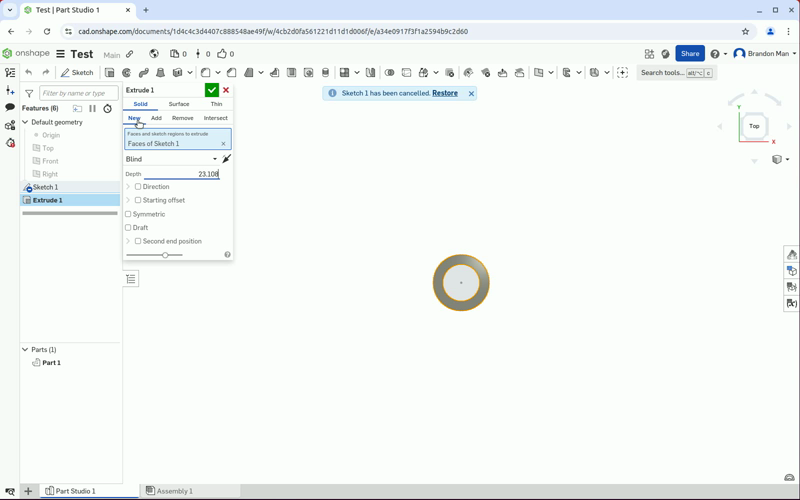
key(enter)
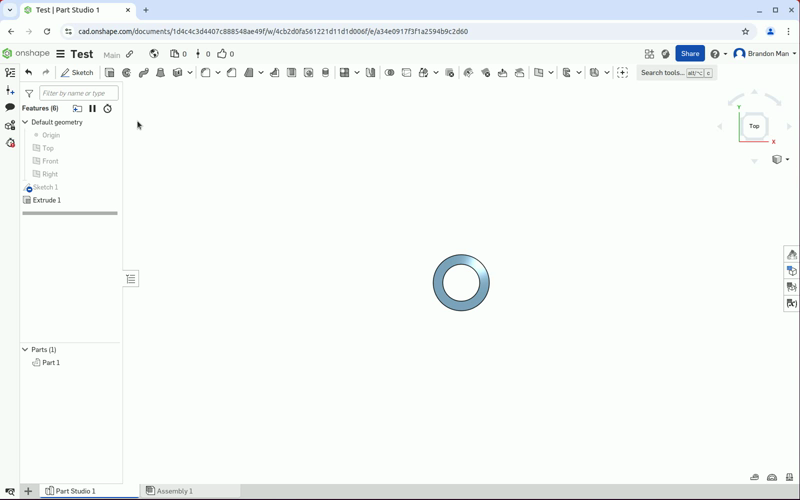
key(shift+h)
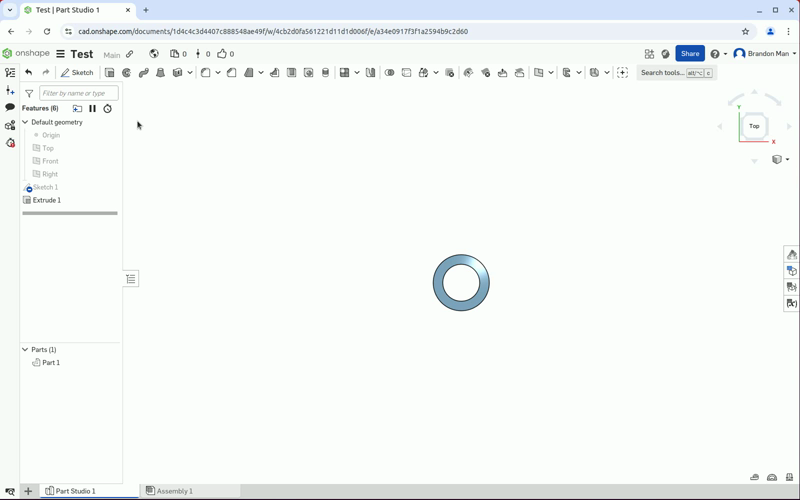
key(shift+h)
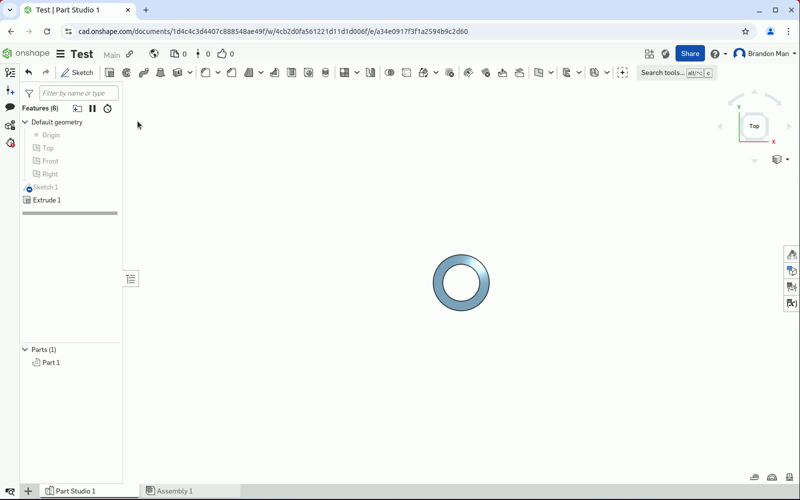
mouse_move(73, 189)
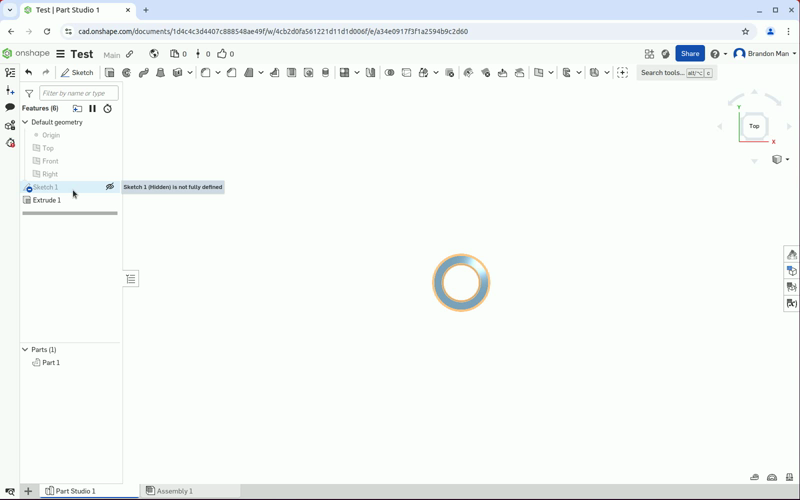
click(73, 189)
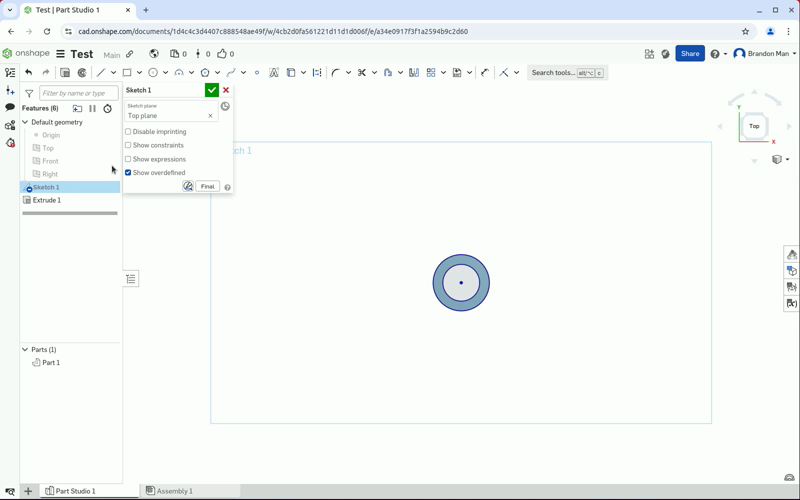
mouse_move(229, 92)
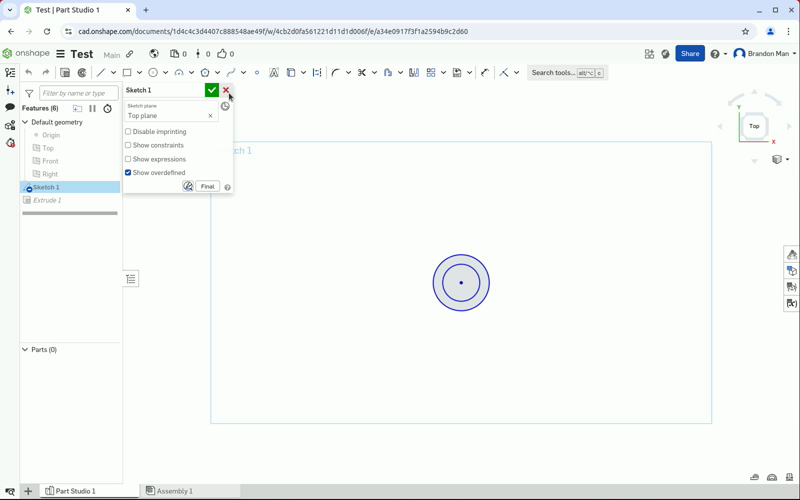
click(229, 92)
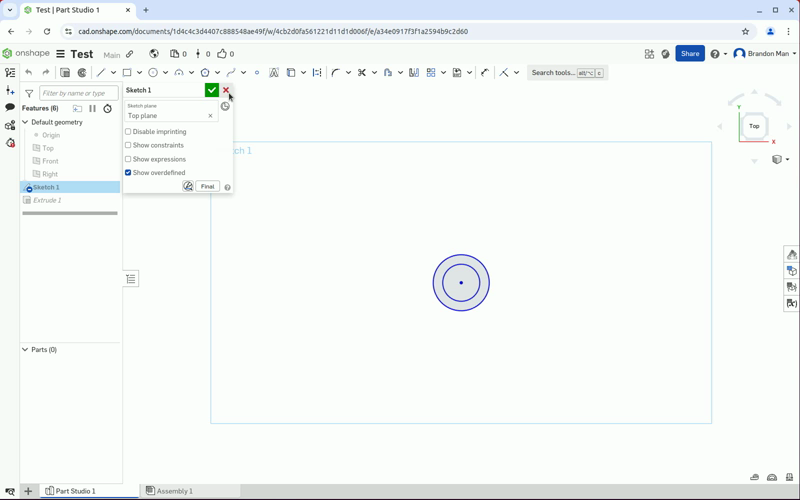
key(shift+s)
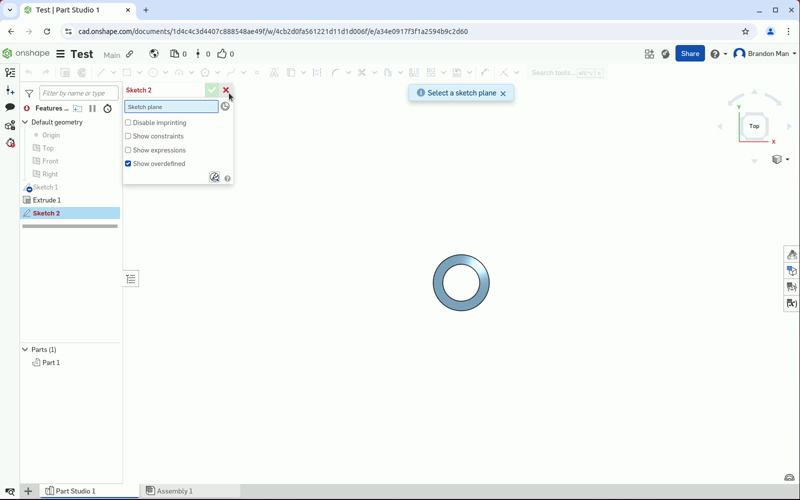
mouse_move(73, 150)
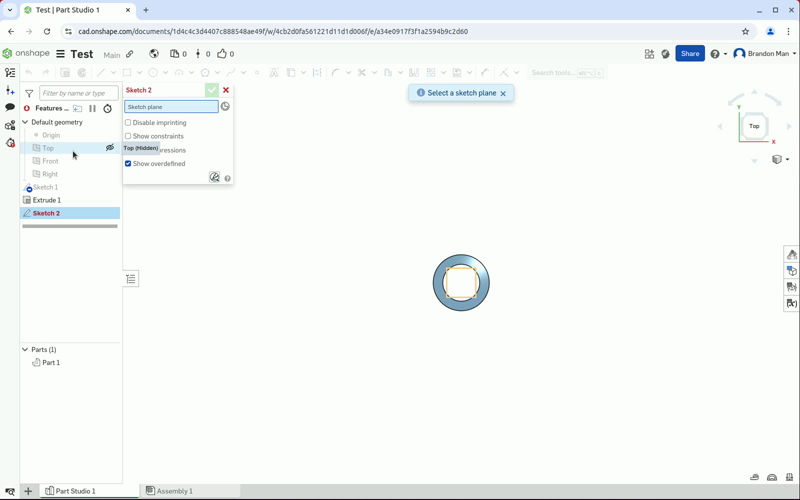
click(73, 150)
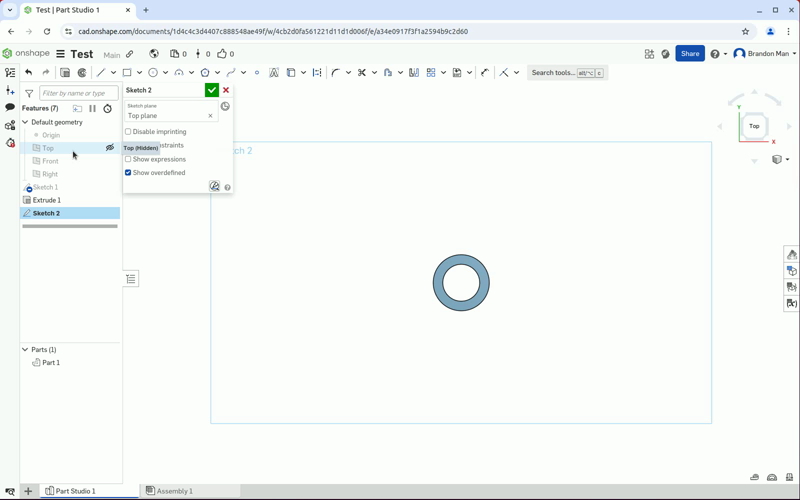
mouse_move(73, 352)
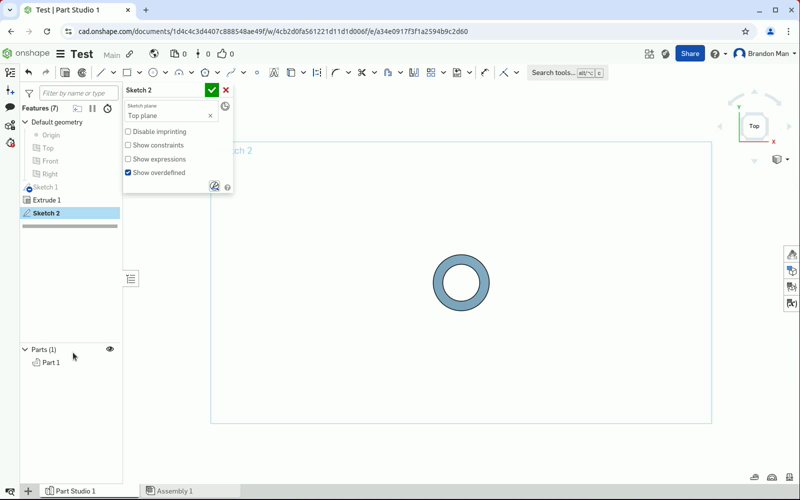
key(y)
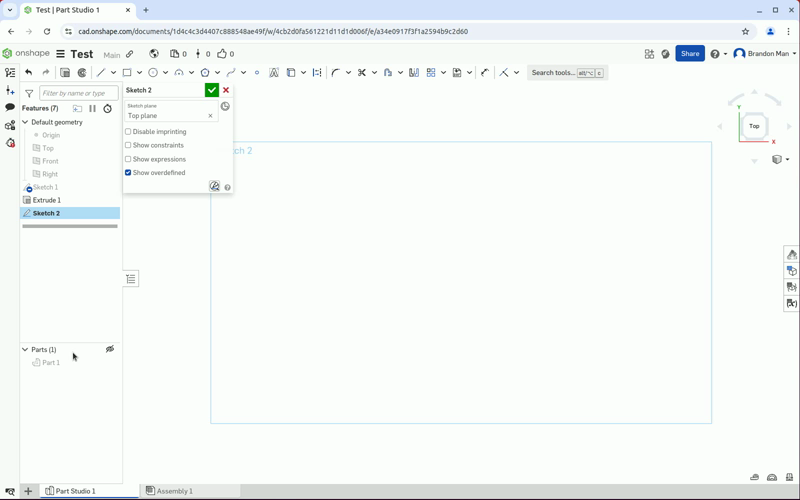
key(c)
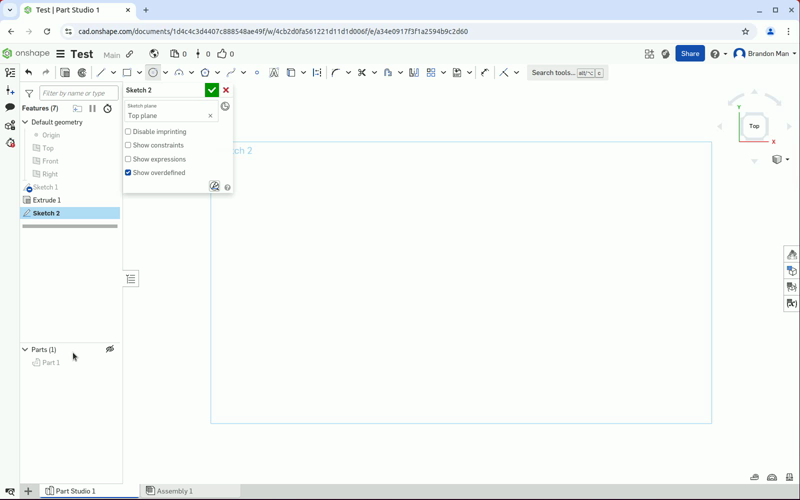
key_down(shift)
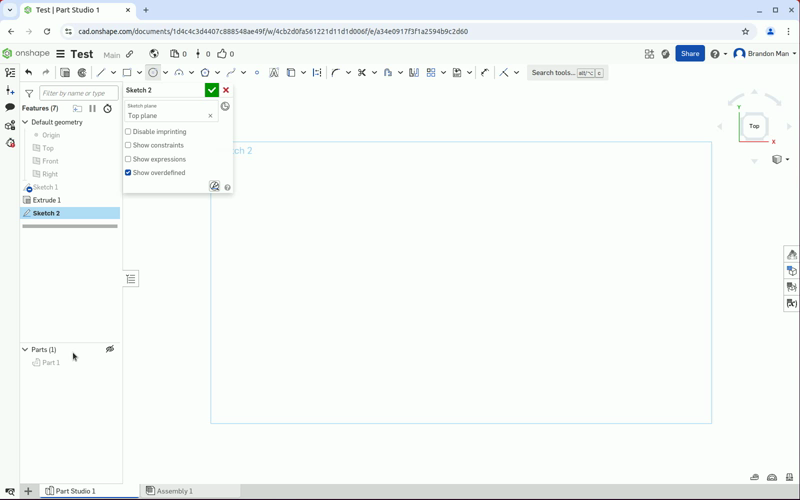
mouse_move(461, 282)
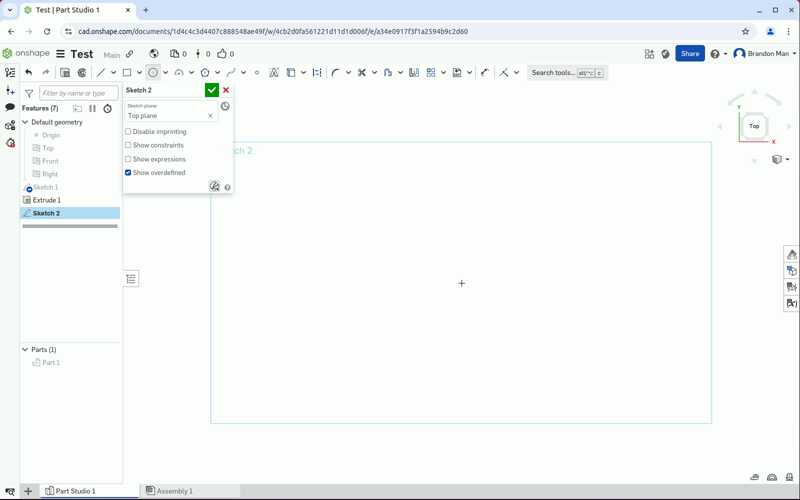
click(461, 282)
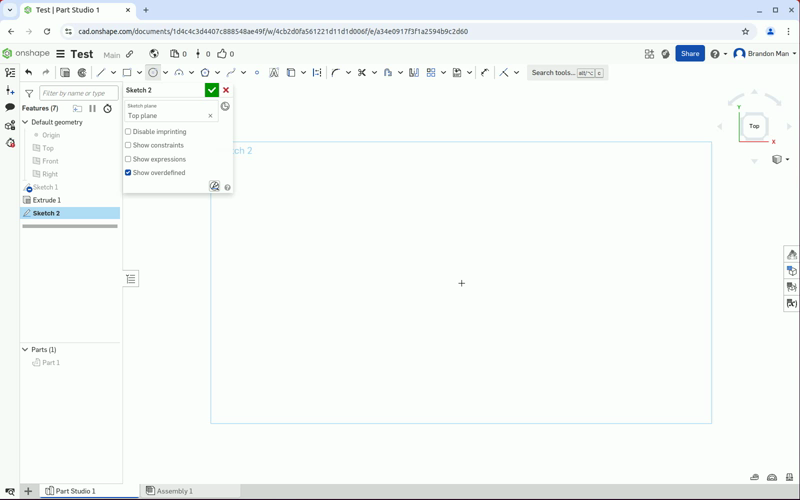
key_up(shift)
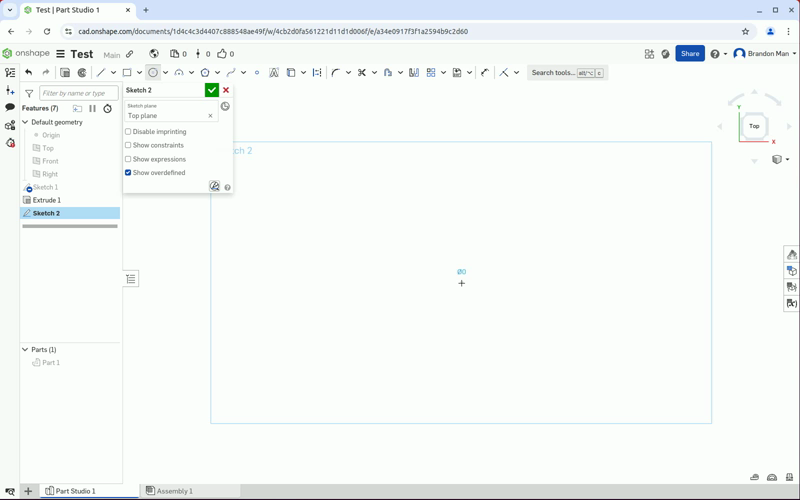
mouse_move(494, 282)
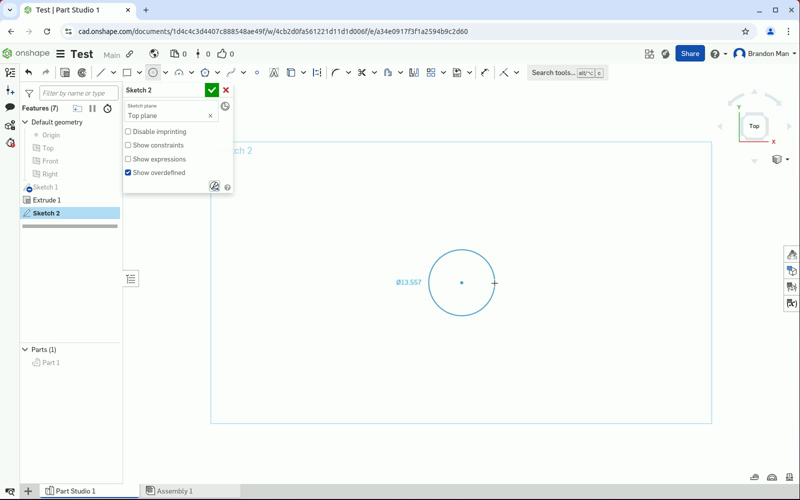
click(494, 282)
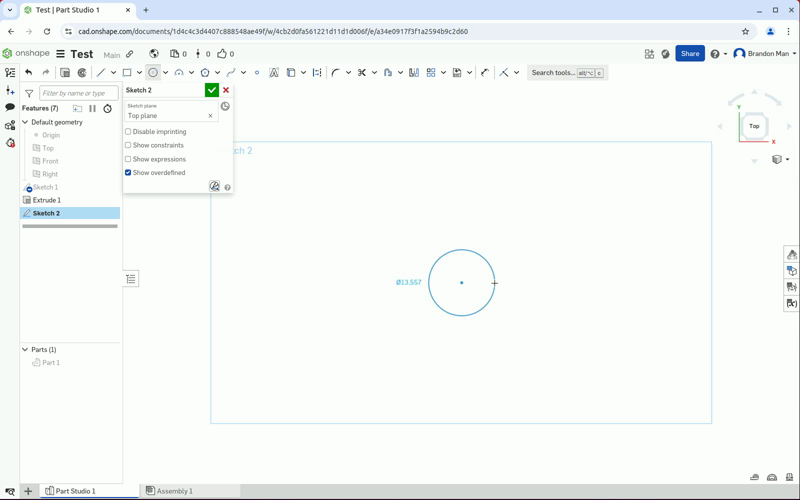
key(esc)
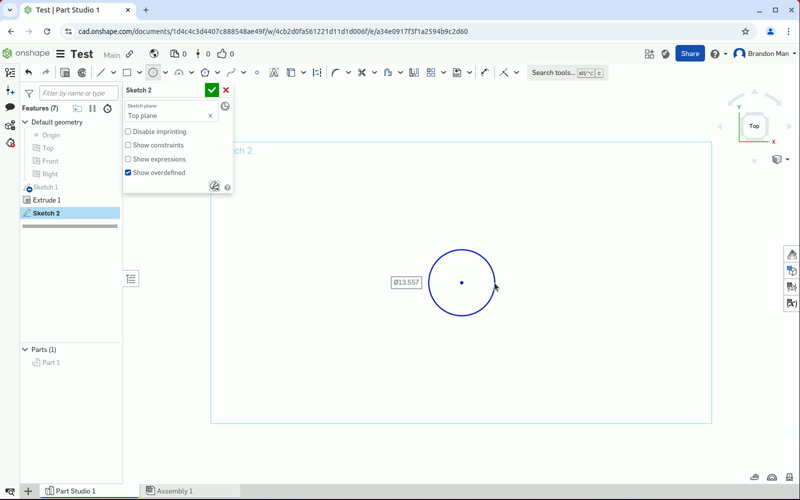
key(c)
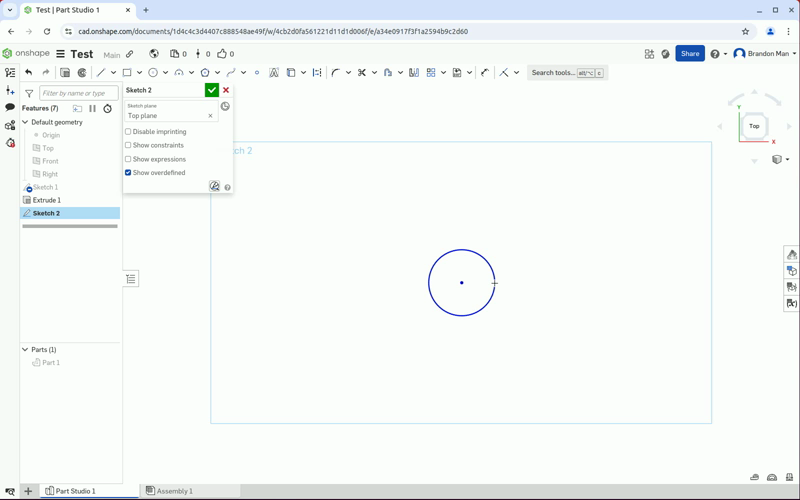
key_down(shift)
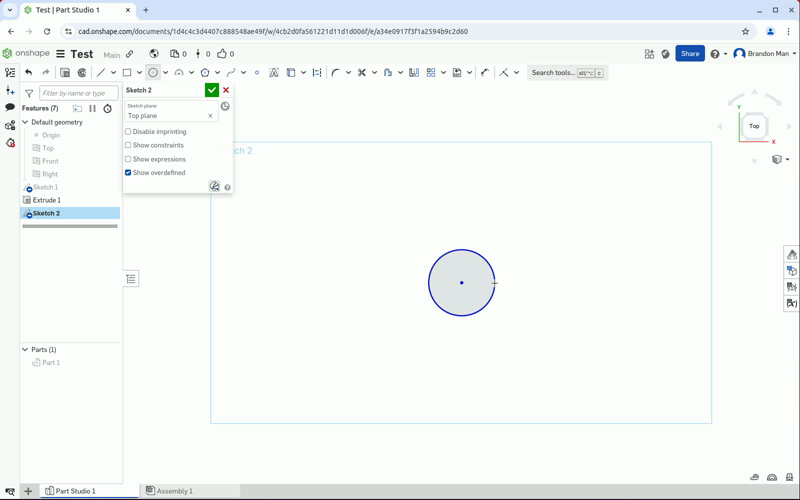
mouse_move(461, 282)
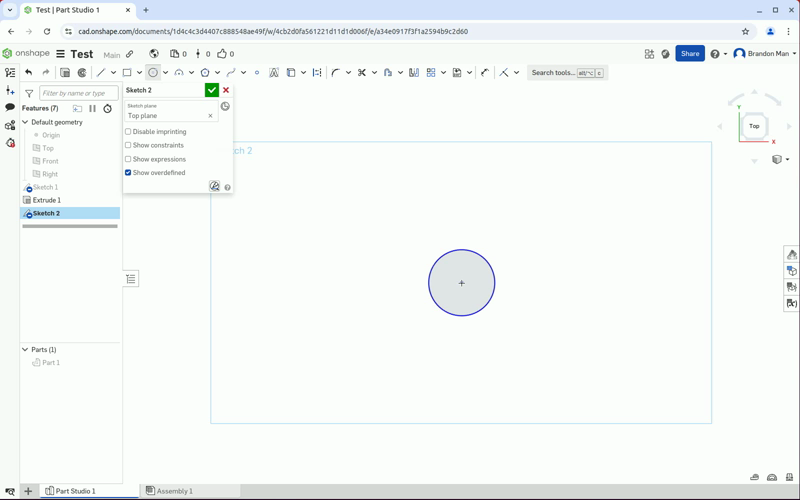
click(461, 282)
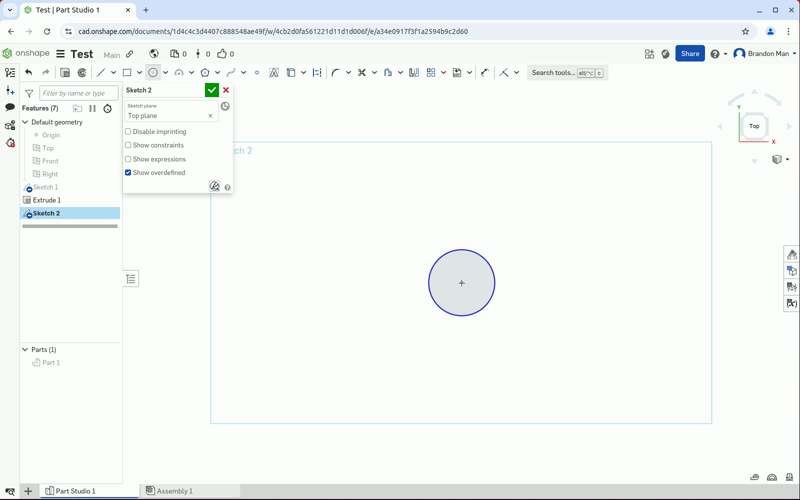
key_up(shift)
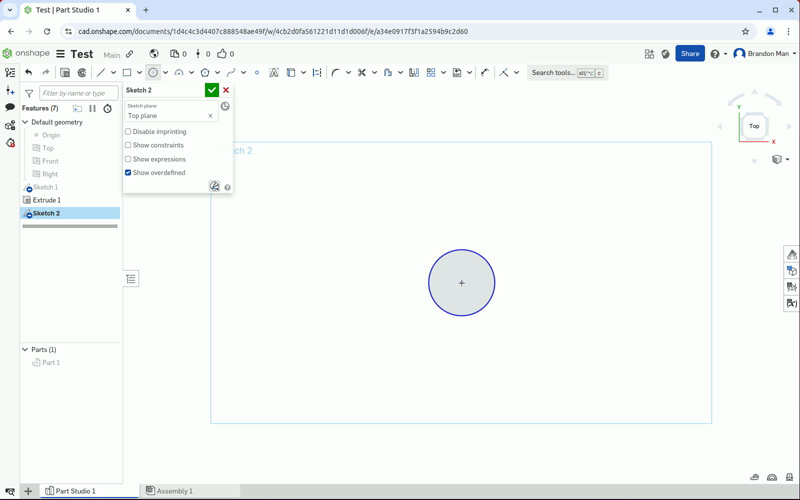
mouse_move(489, 282)
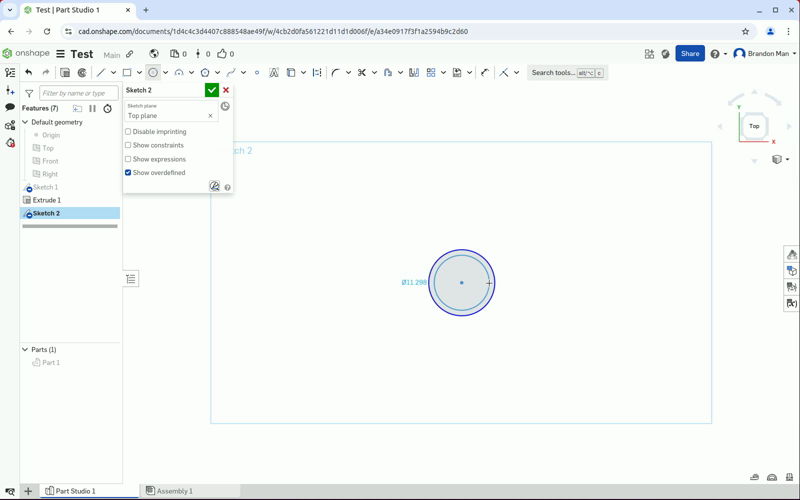
click(489, 282)
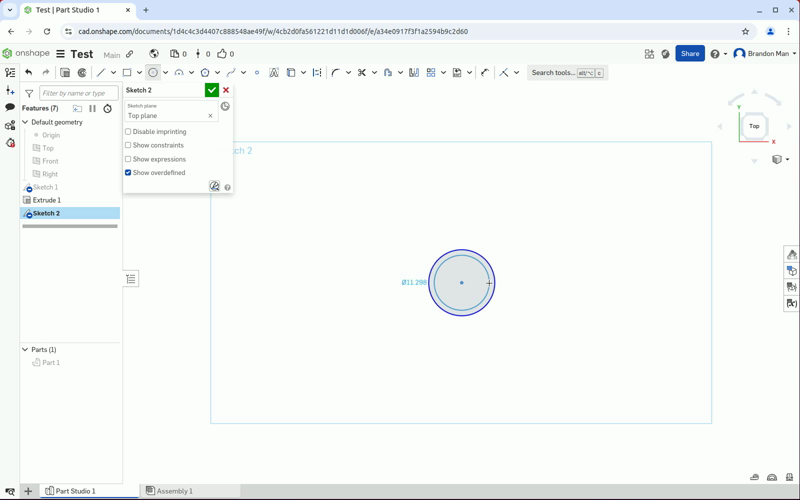
key(esc)
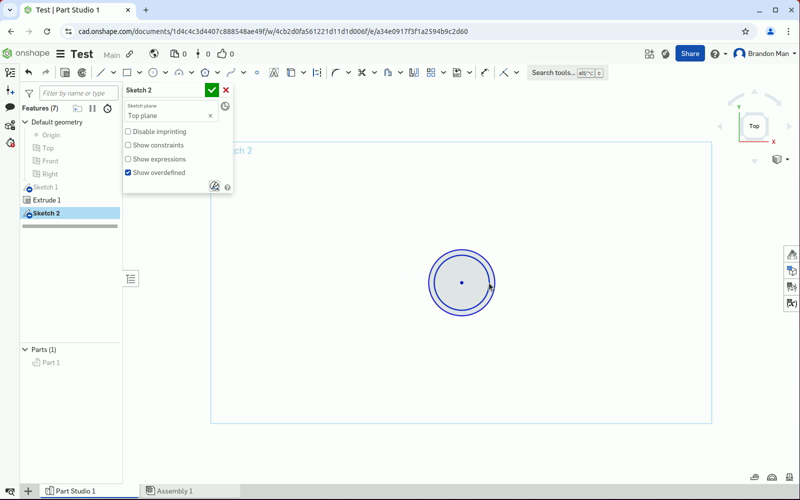
mouse_move(489, 293)
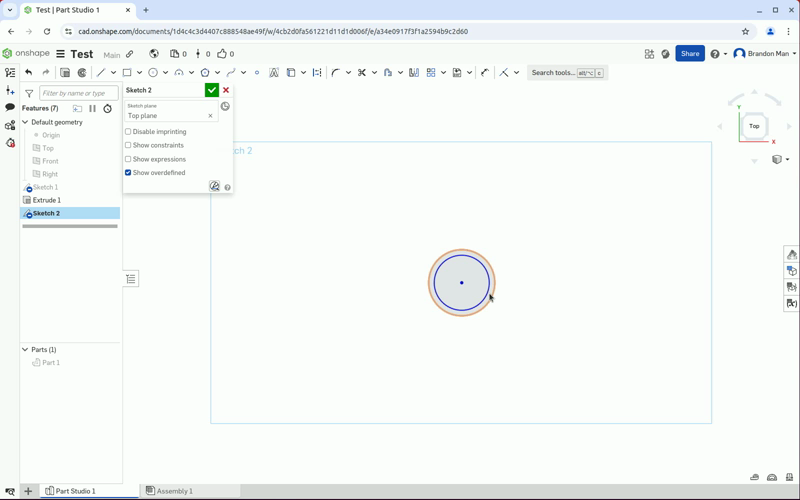
scroll(6)
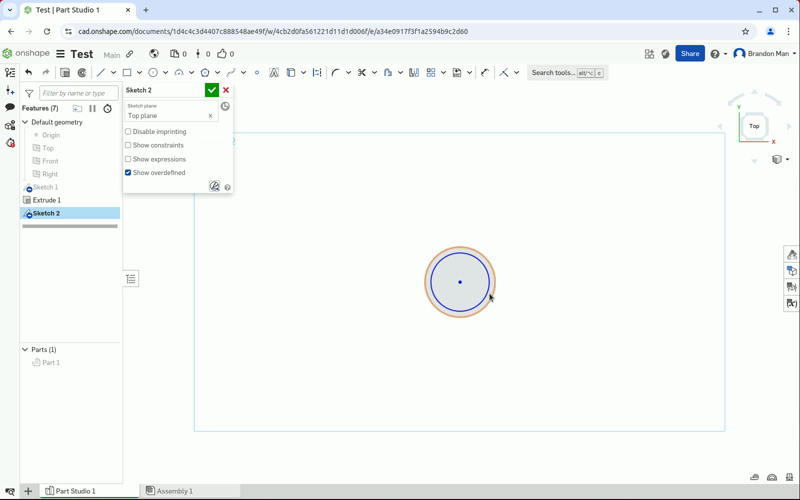
scroll(6)
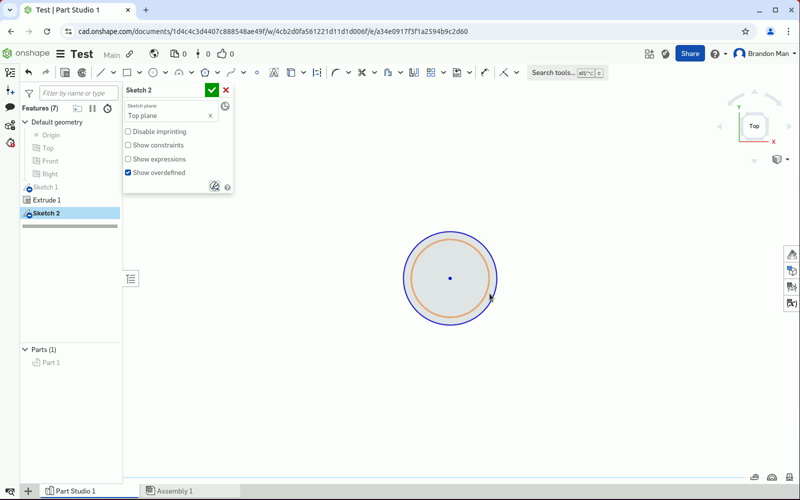
scroll(6)
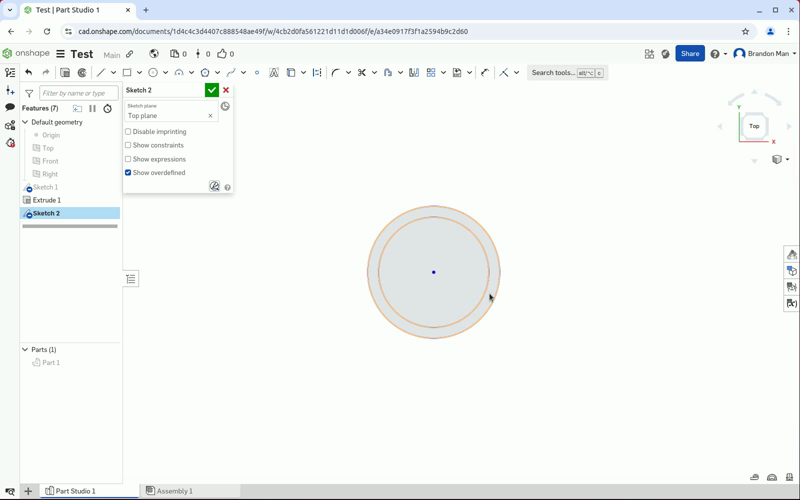
scroll(6)
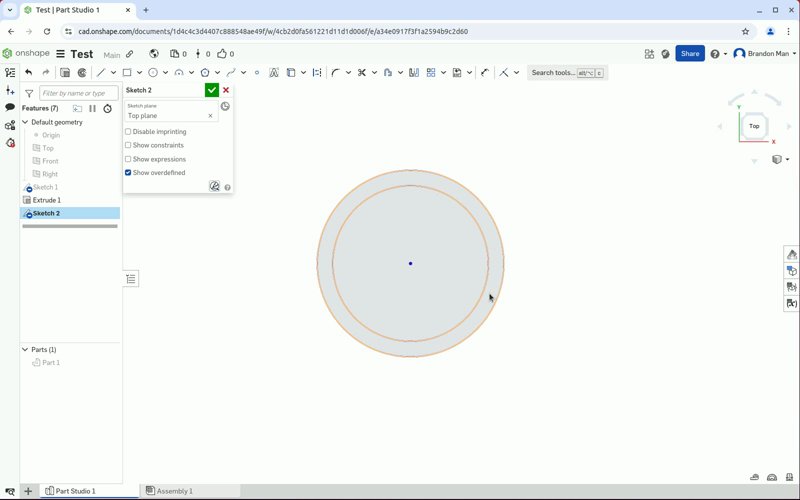
scroll(6)
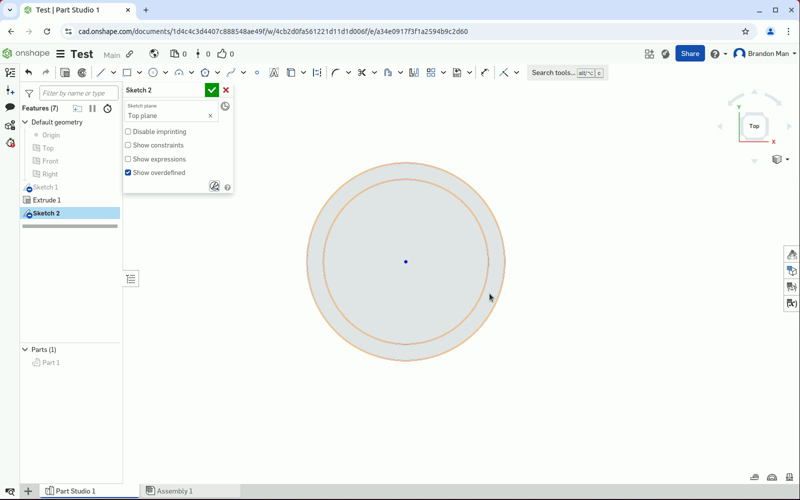
scroll(6)
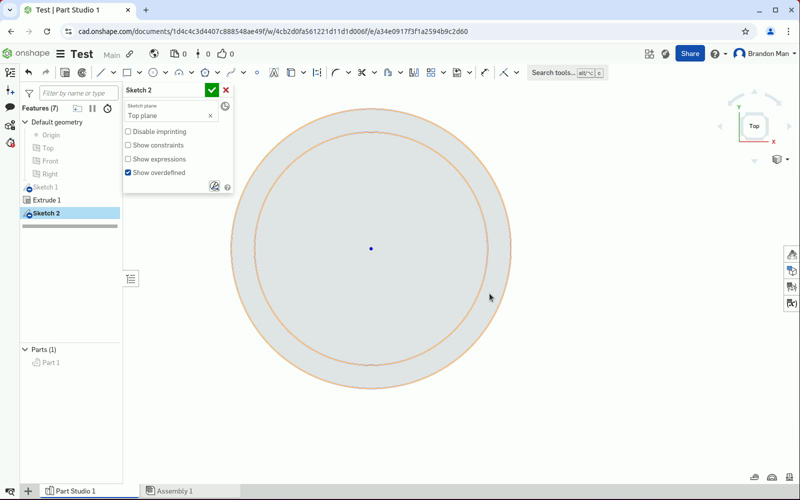
scroll(6)
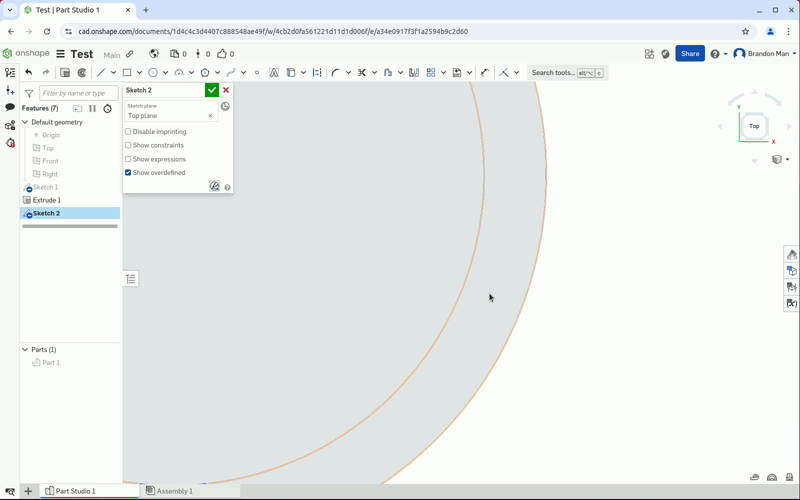
click(489, 293)
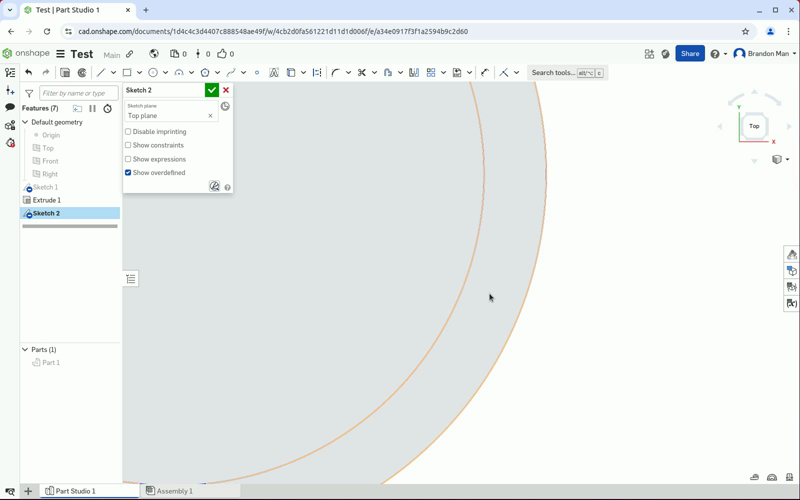
scroll(-6)
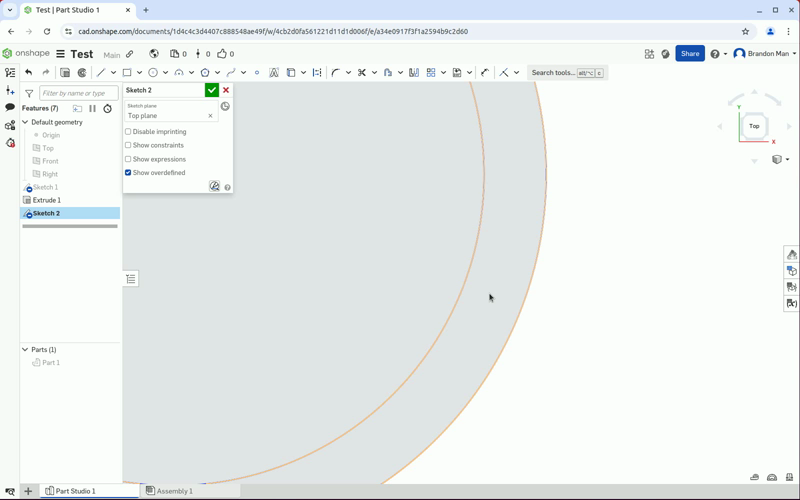
scroll(-6)
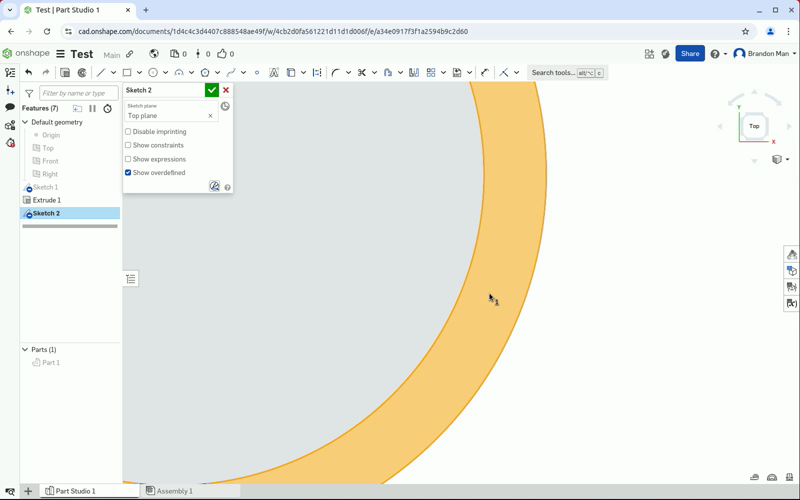
scroll(-6)
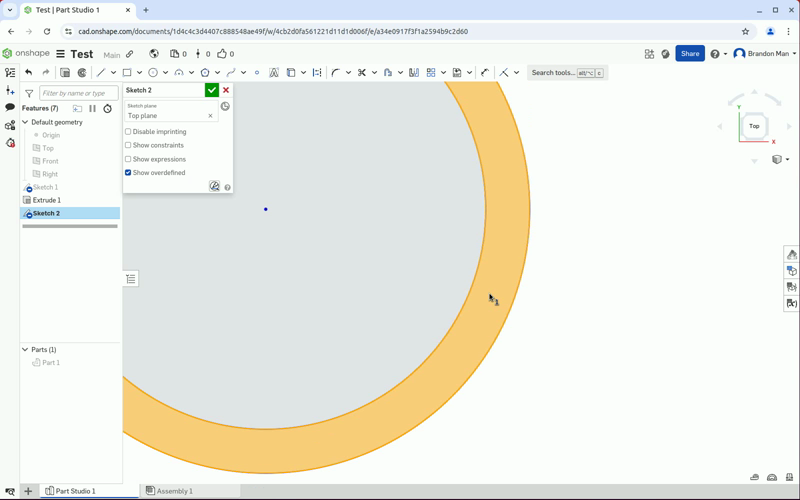
scroll(-6)
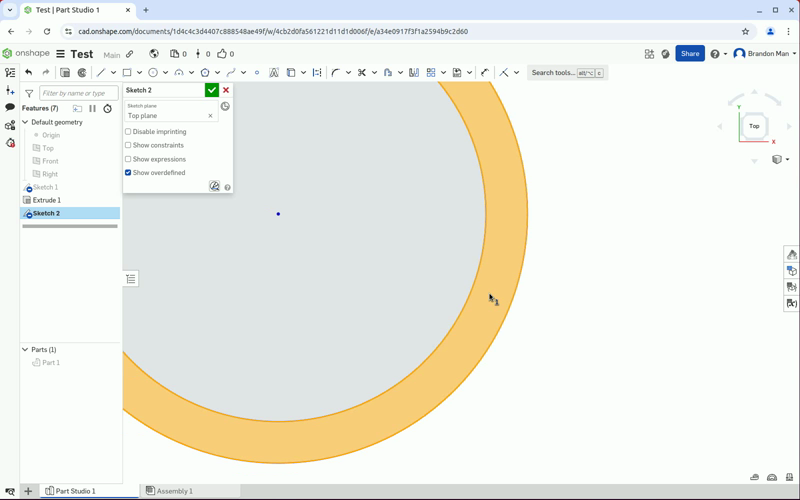
scroll(-6)
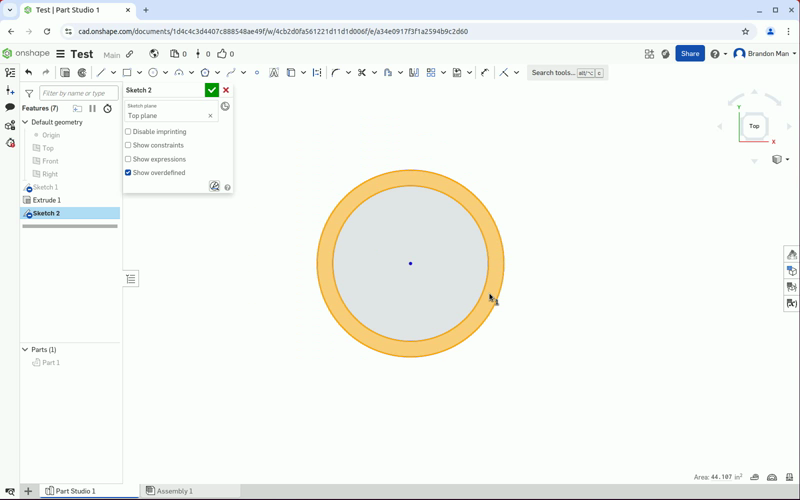
scroll(-6)
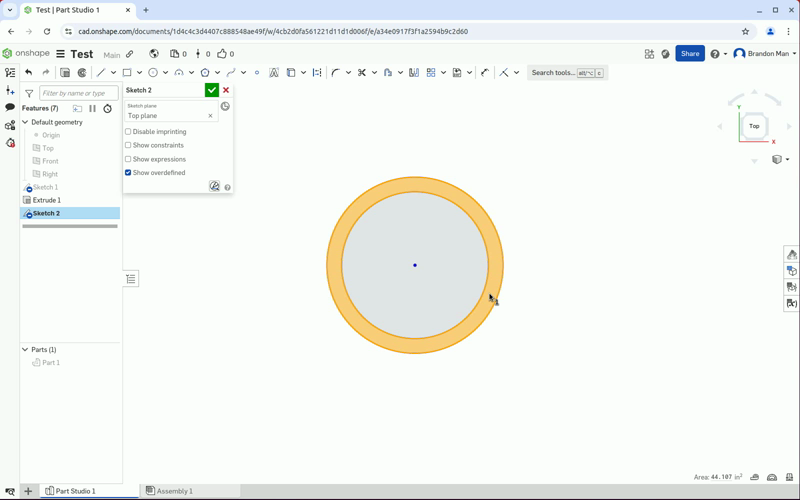
scroll(-6)
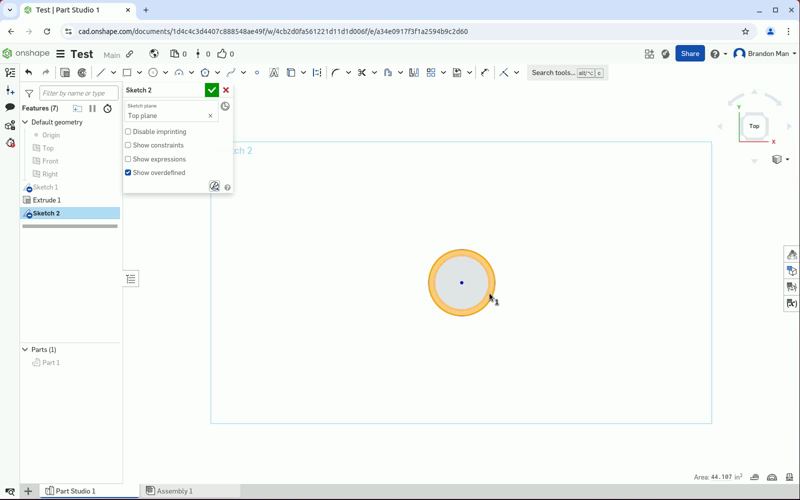
mouse_move(73, 352)
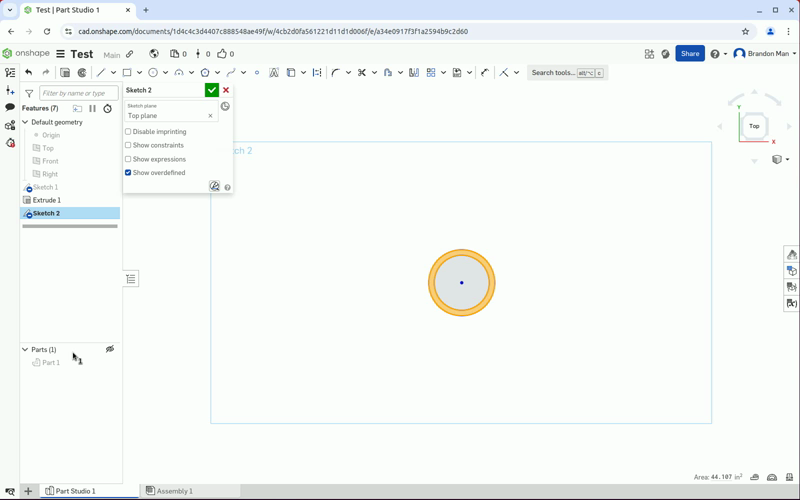
key(shift+y)
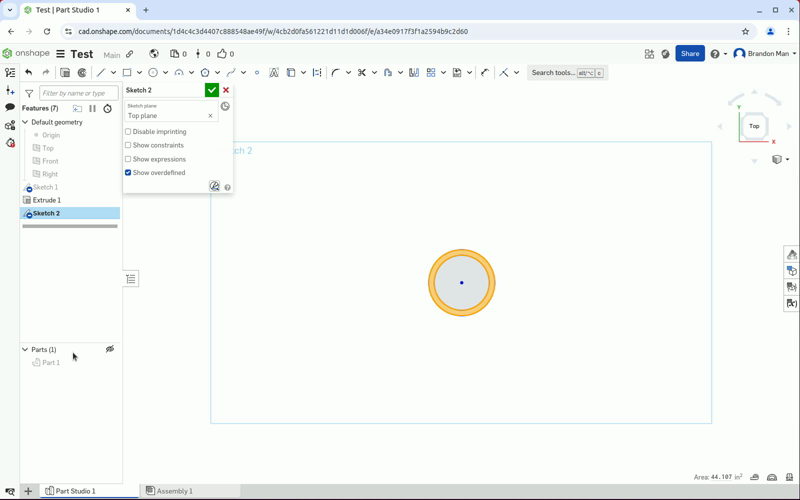
key(shift+e)
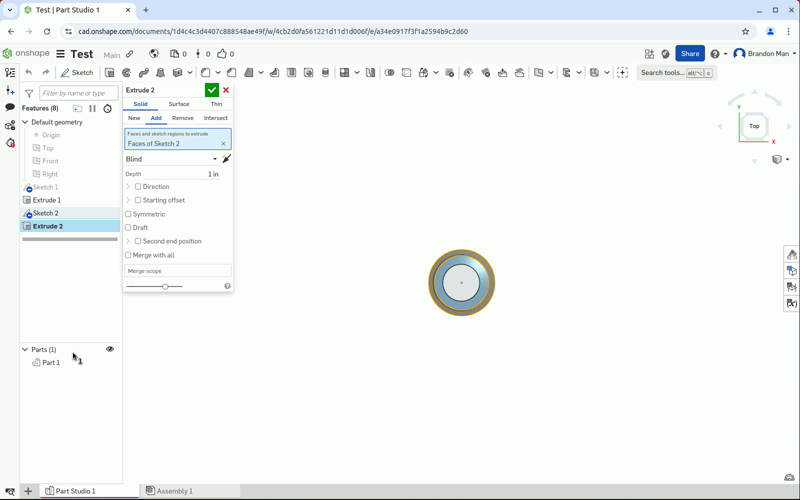
mouse_move(143, 106)
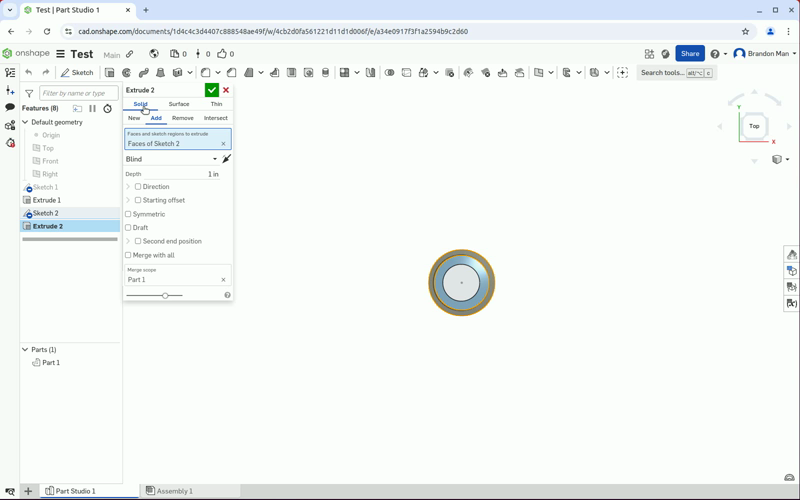
click(143, 106)
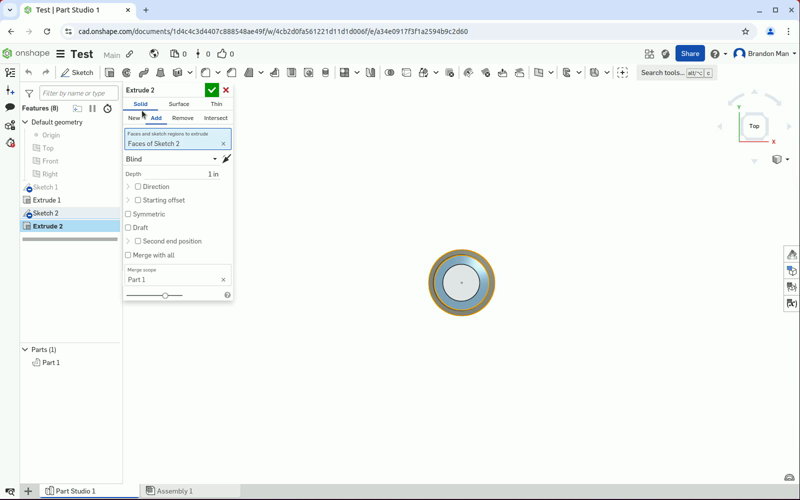
mouse_move(137, 120)
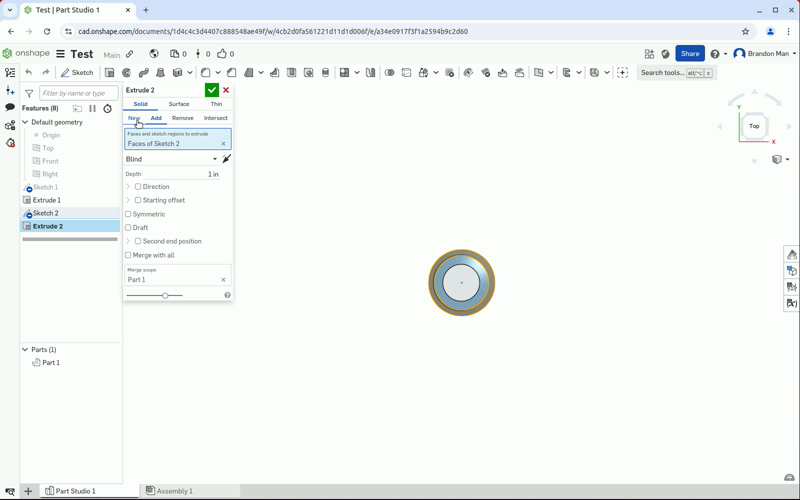
click(137, 120)
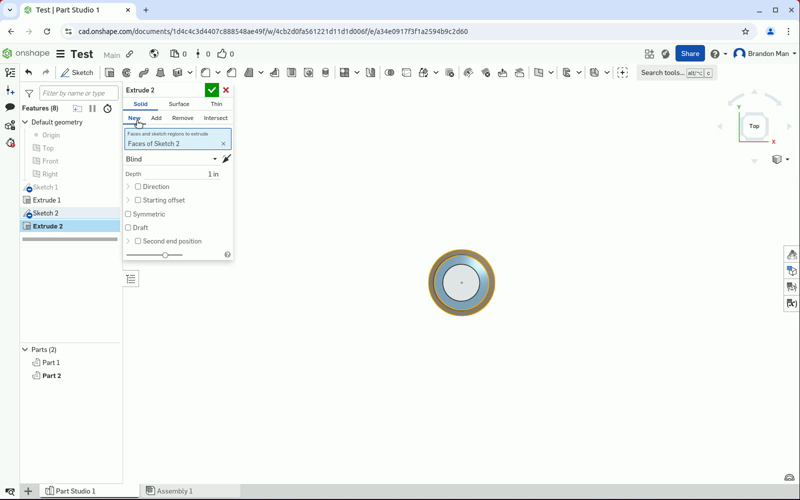
key(tab, 4)
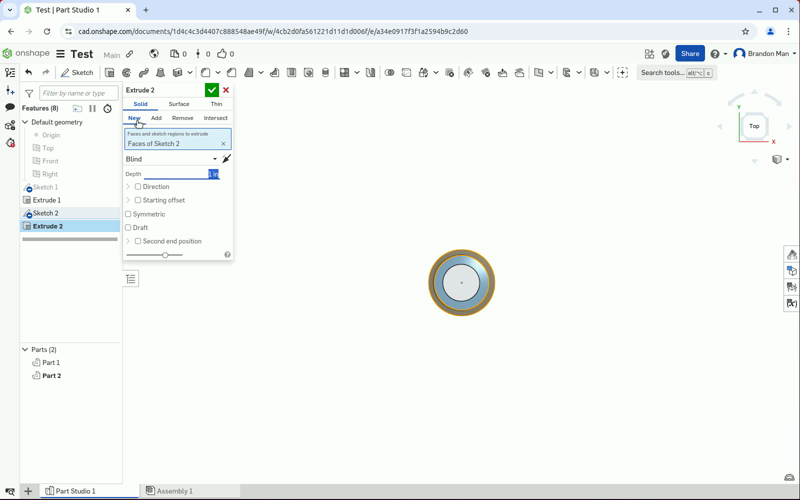
text(17.572)
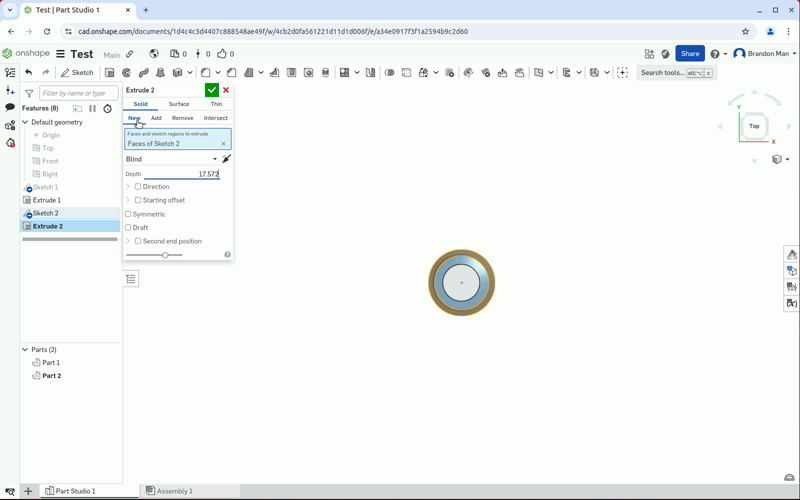
key(enter)
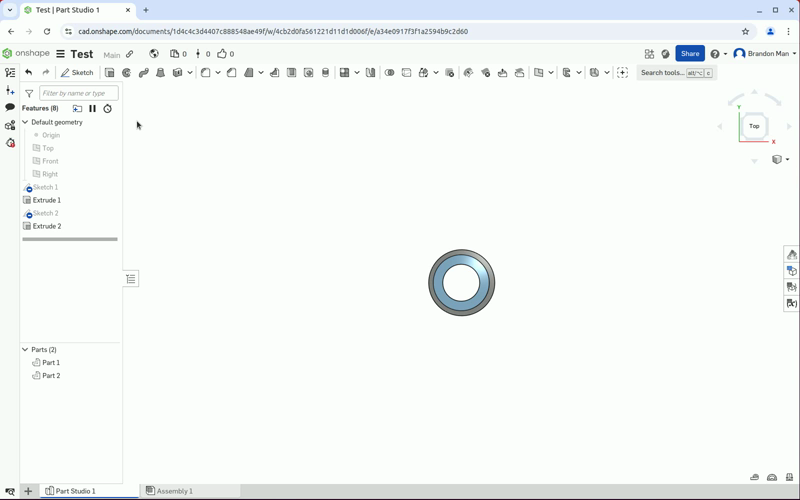
key(shift+h)
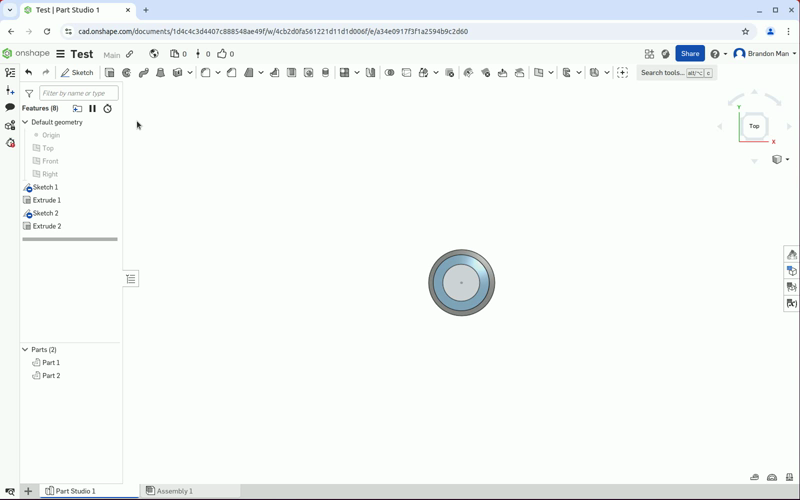
key(shift+h)
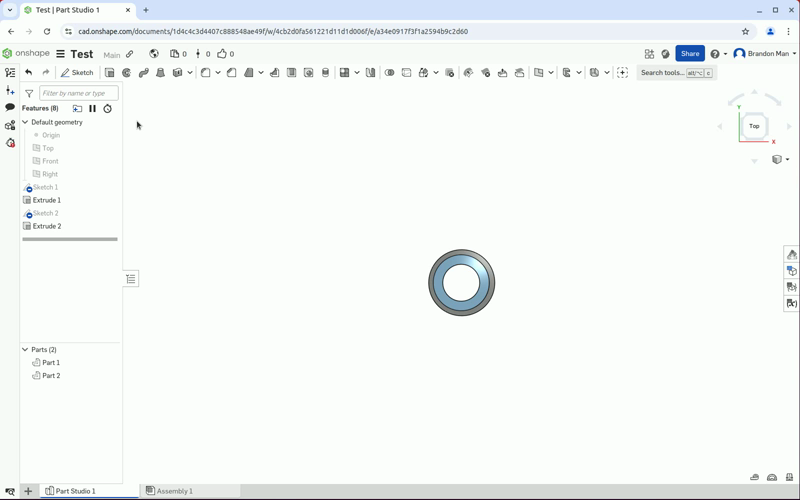
mouse_move(73, 189)
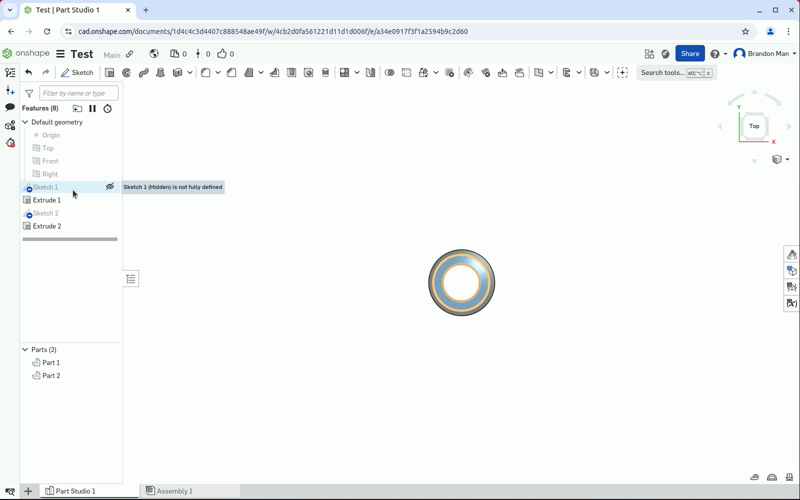
click(73, 189)
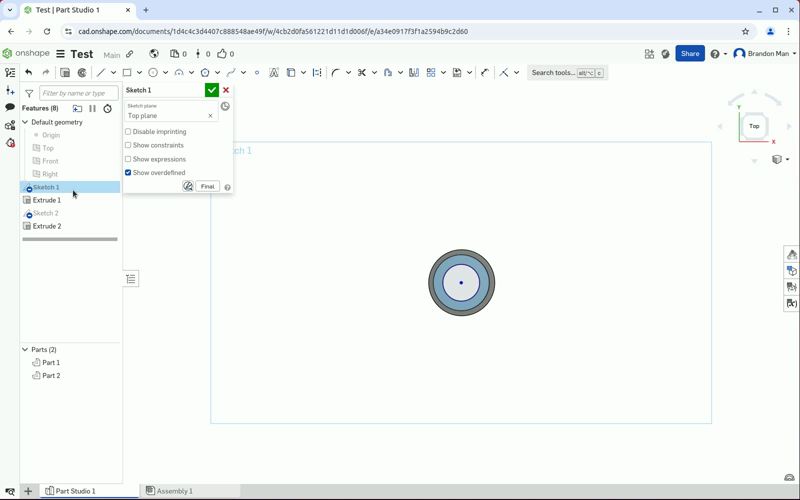
mouse_move(229, 92)
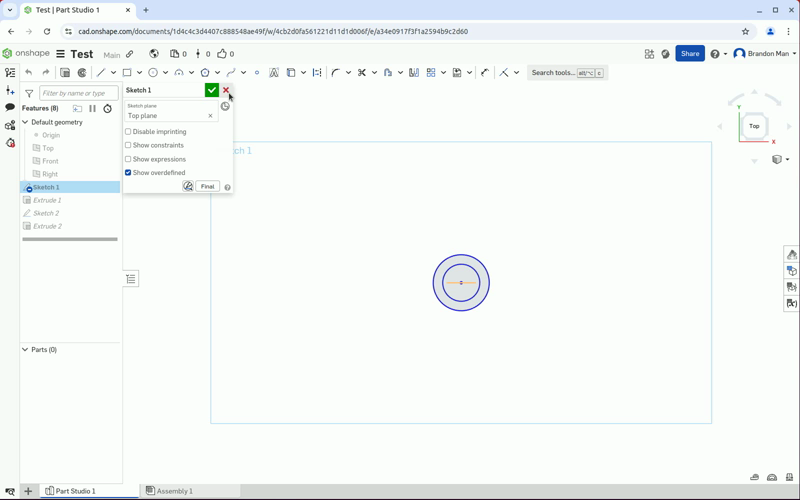
click(229, 92)
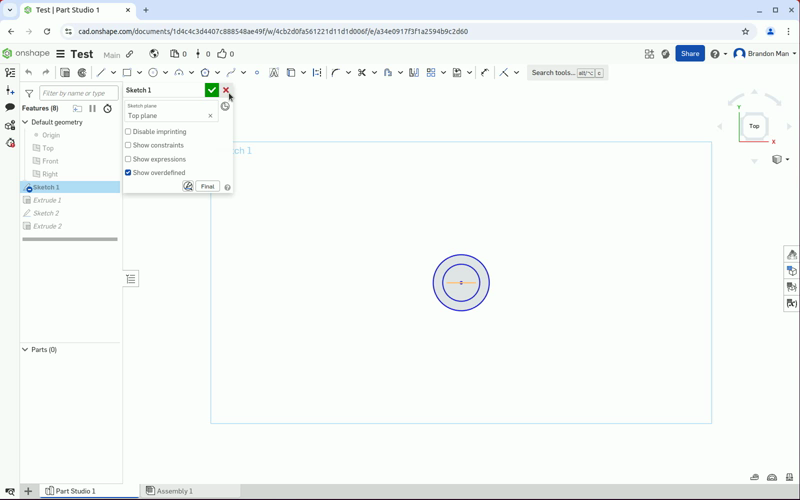
key(shift+s)
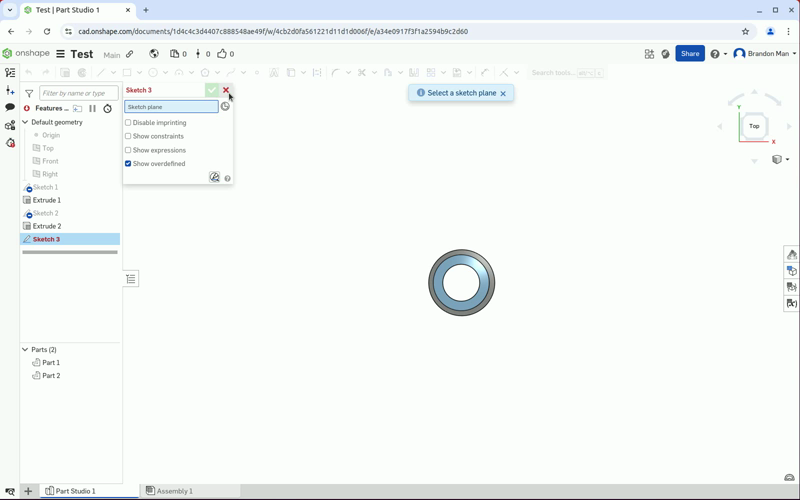
mouse_move(73, 150)
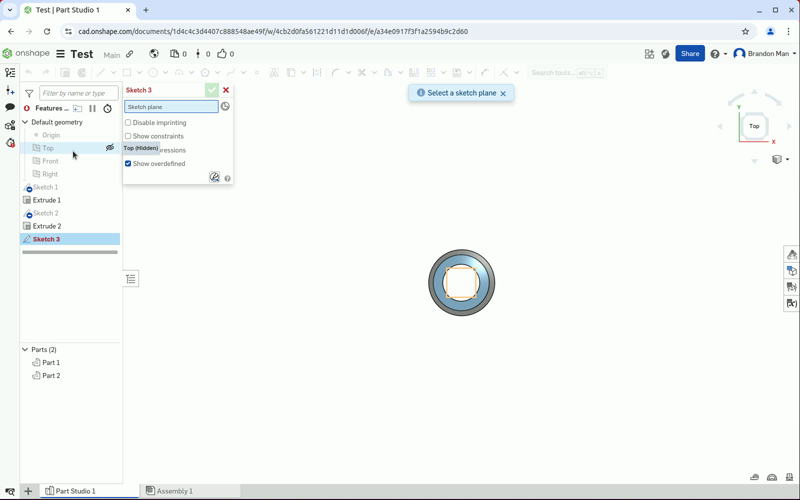
click(73, 150)
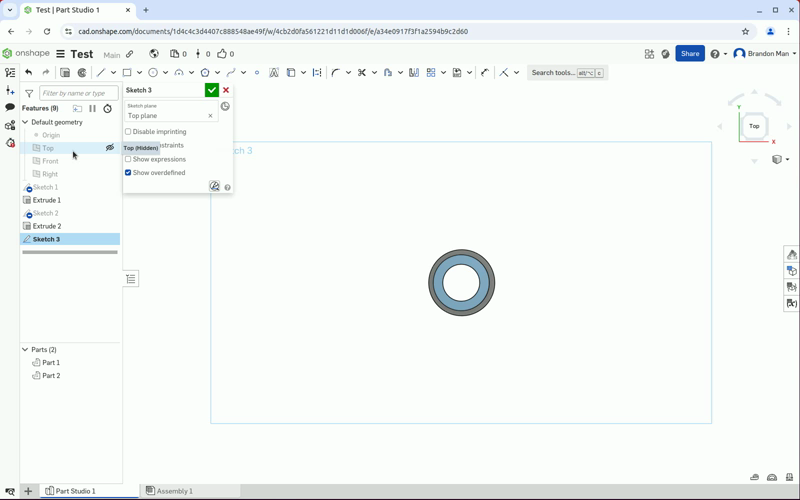
mouse_move(73, 352)
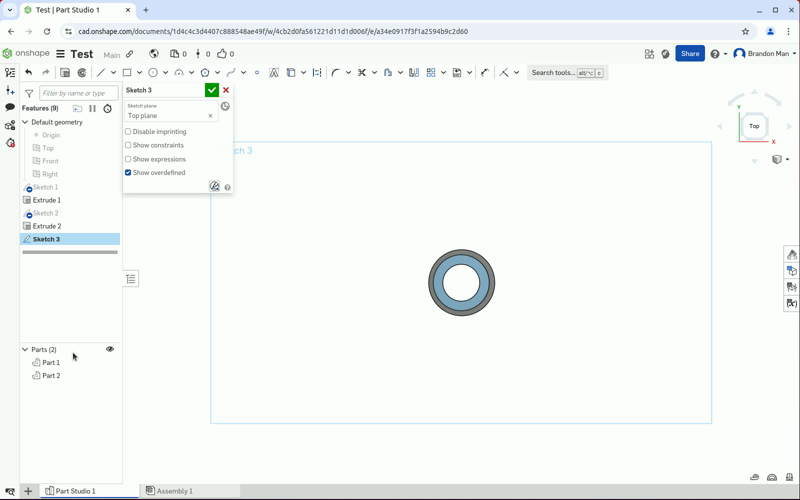
key(y)
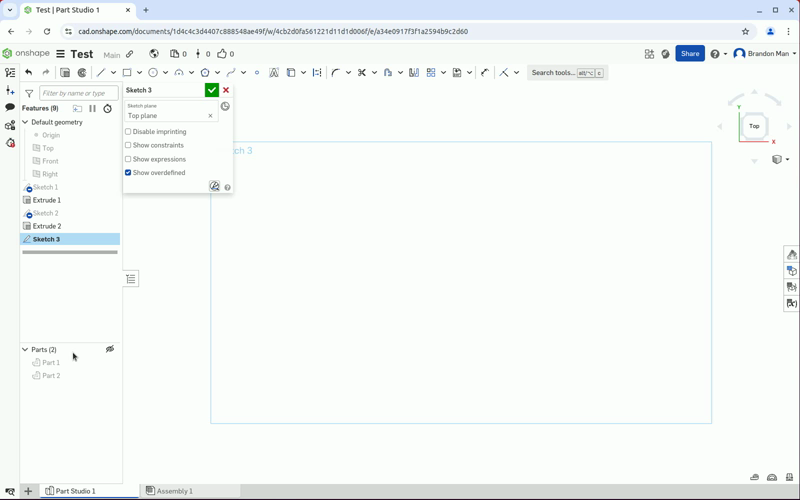
key(c)
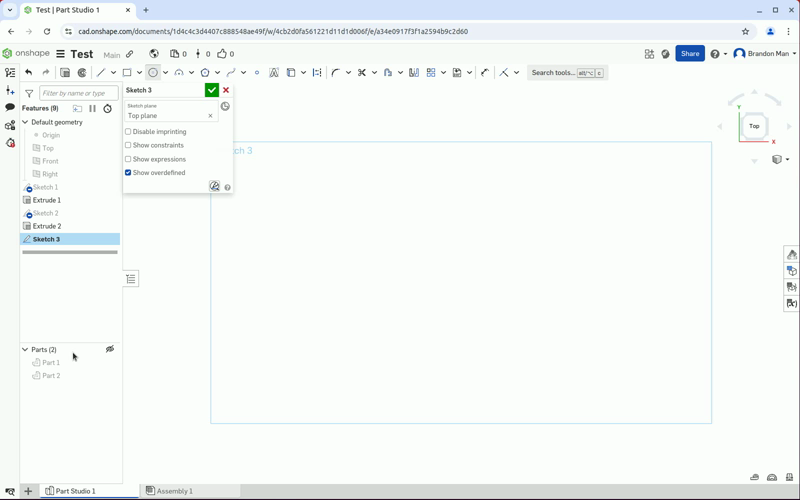
key_down(shift)
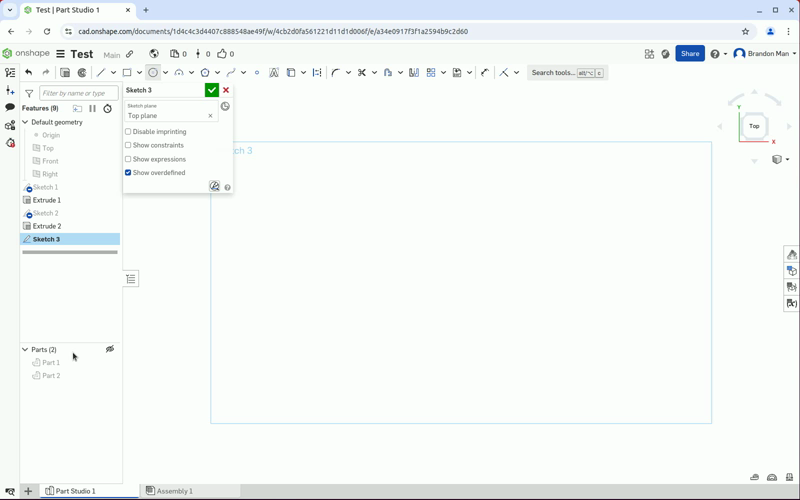
mouse_move(461, 282)
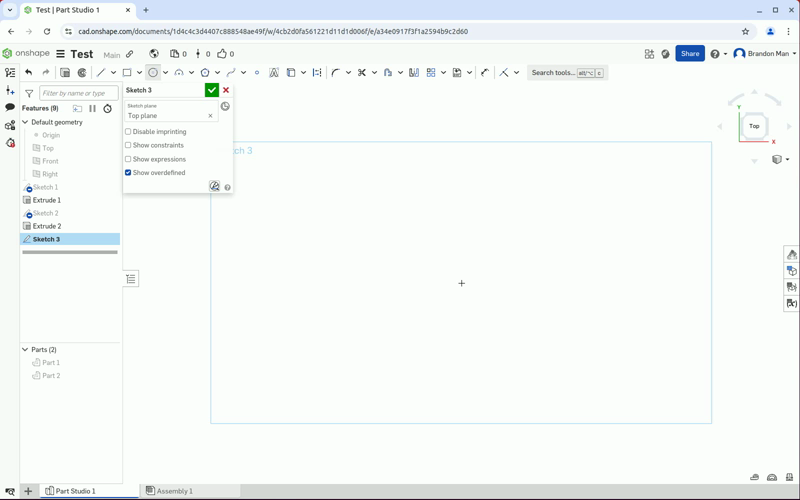
click(461, 282)
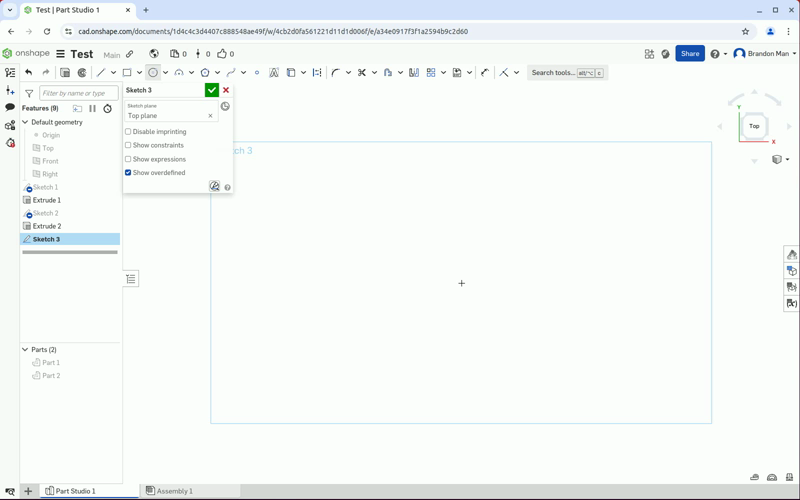
key_up(shift)
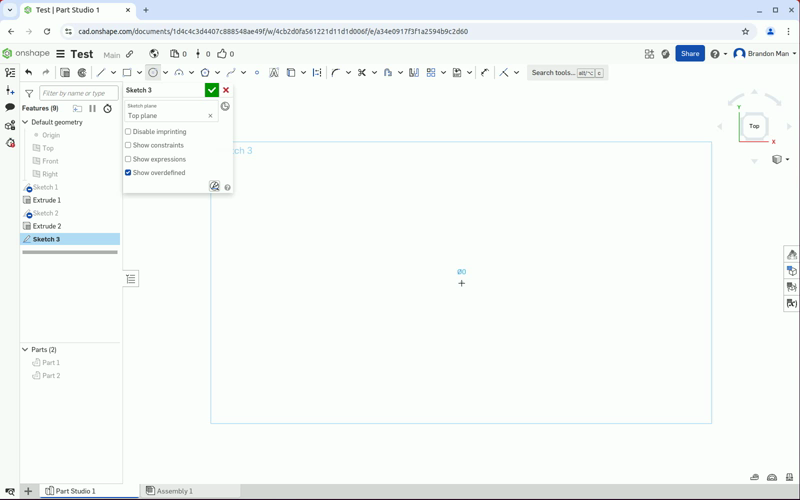
mouse_move(480, 282)
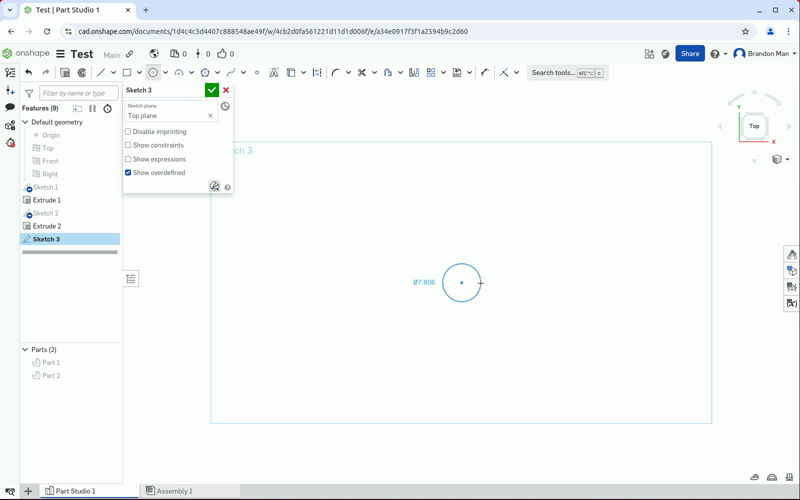
click(480, 282)
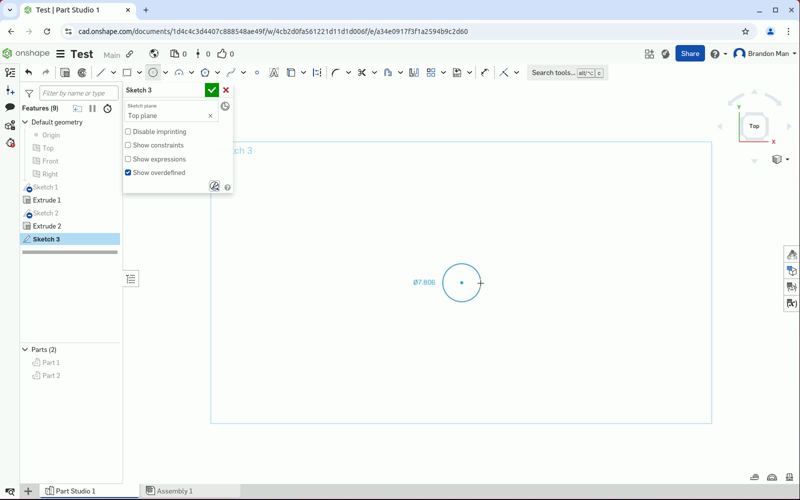
key(esc)
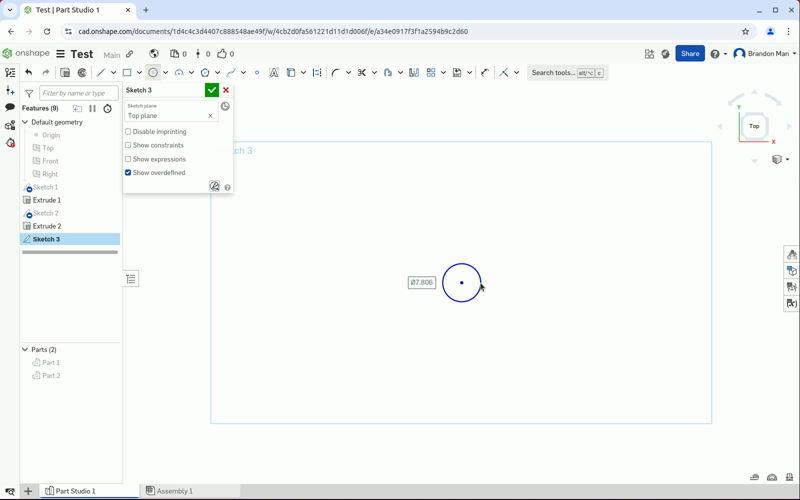
mouse_move(455, 268)
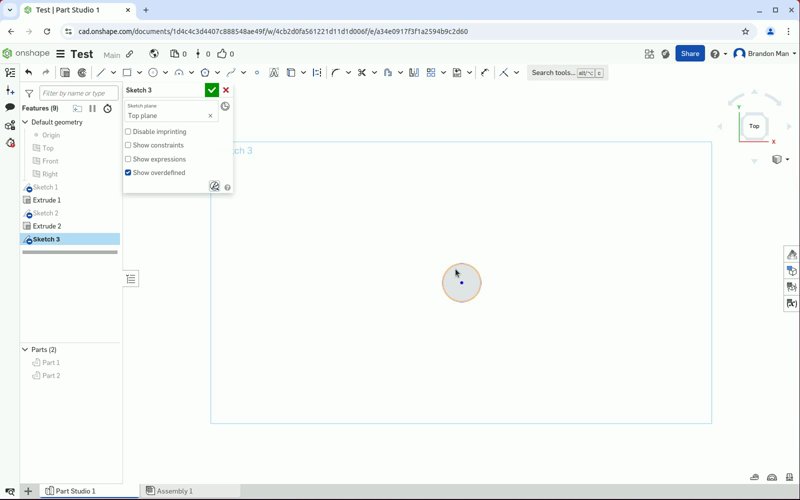
scroll(6)
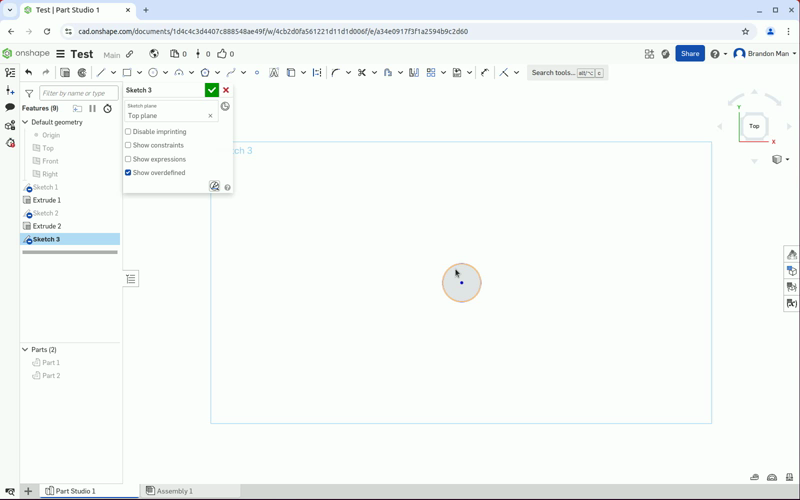
scroll(6)
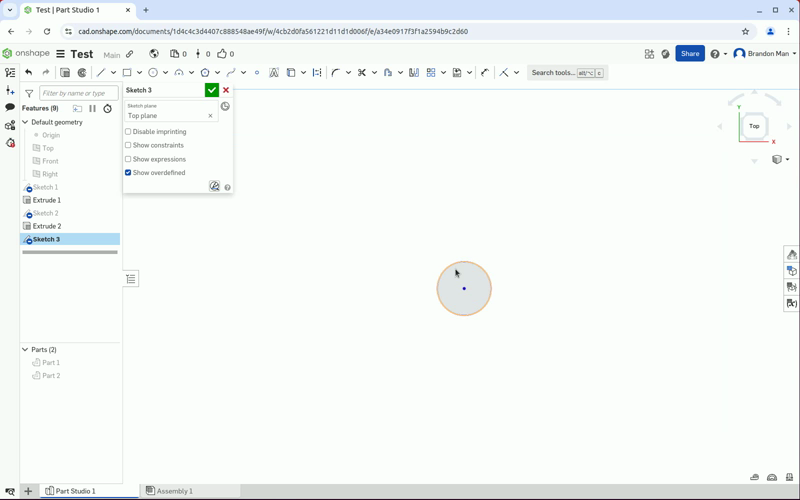
scroll(6)
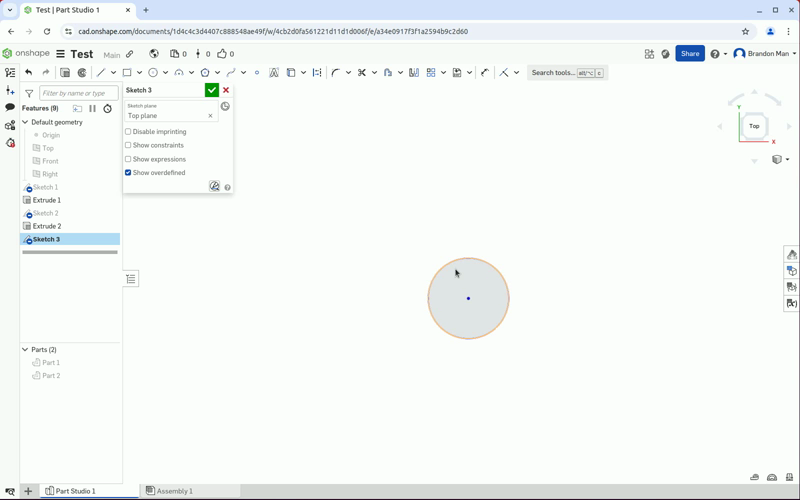
scroll(6)
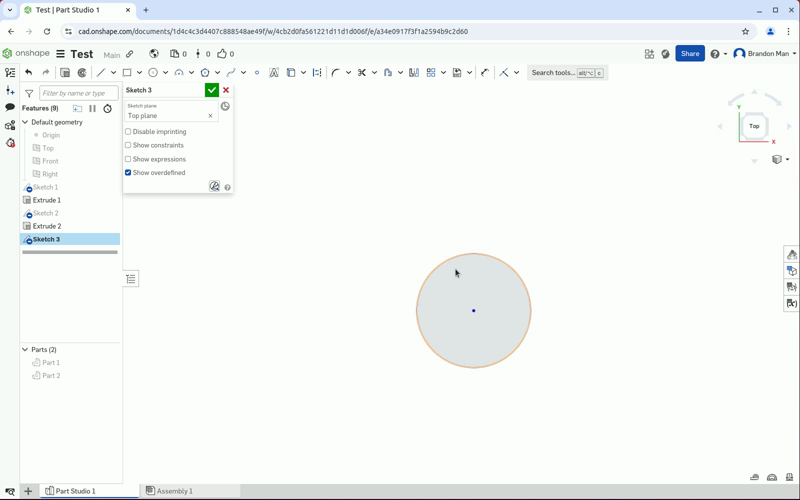
scroll(6)
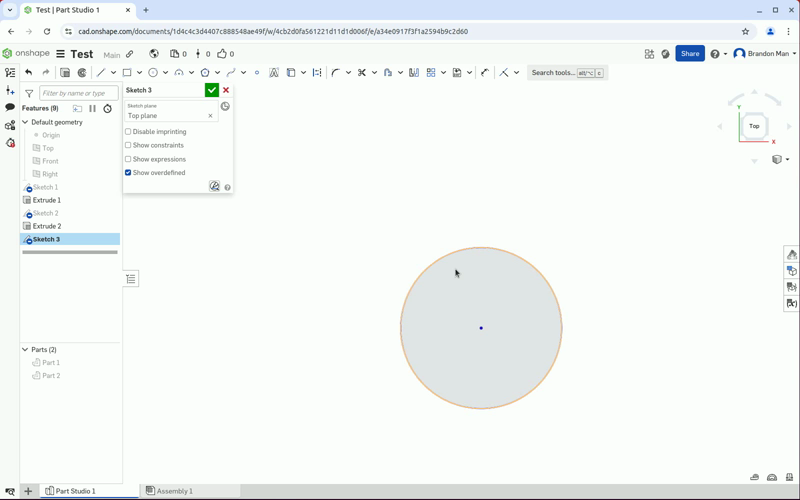
scroll(6)
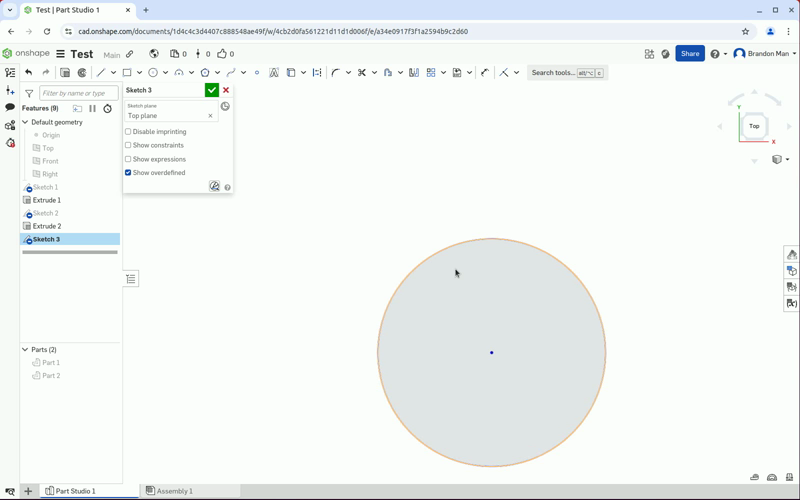
scroll(6)
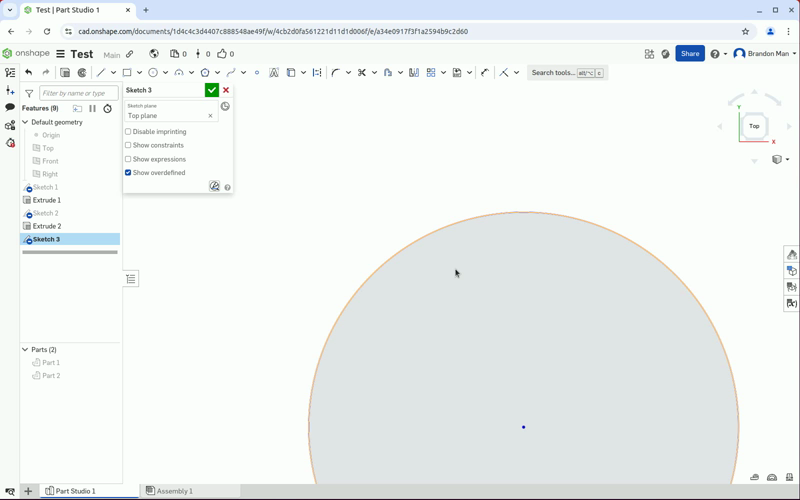
click(455, 268)
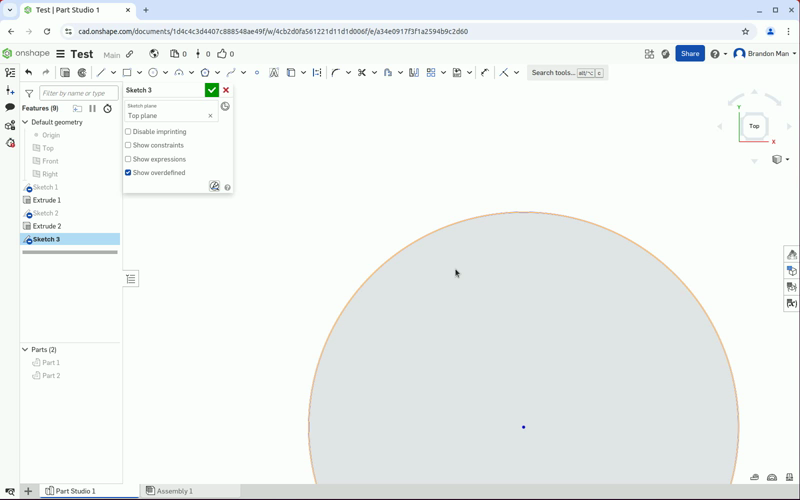
scroll(-6)
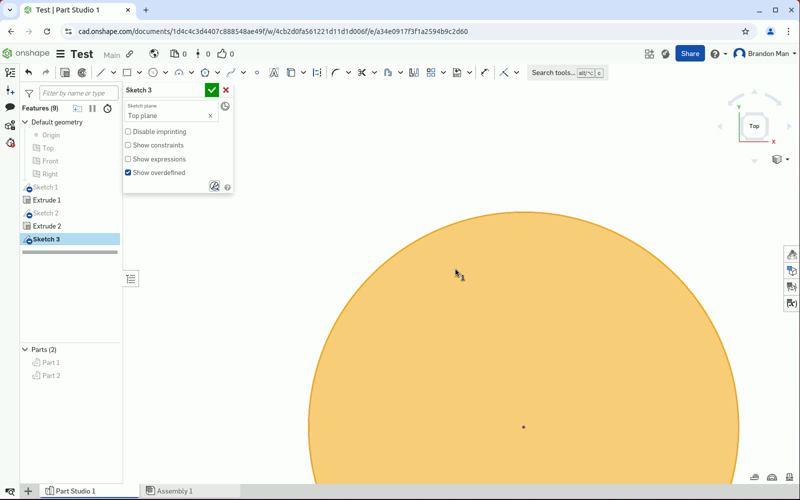
scroll(-6)
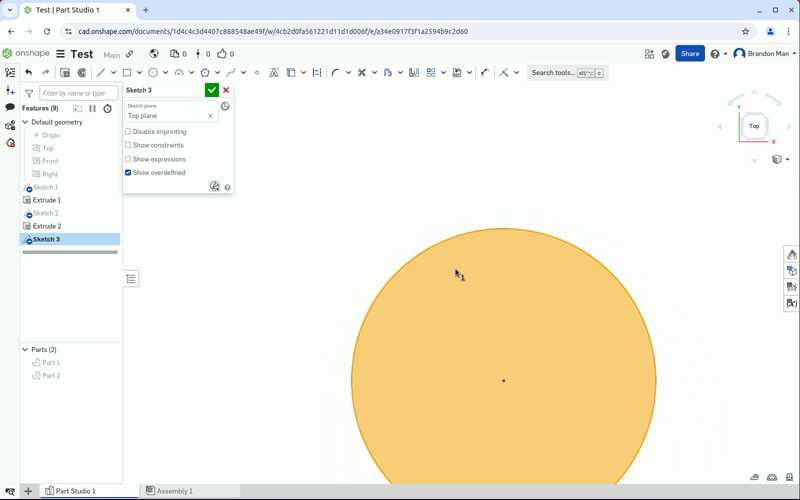
scroll(-6)
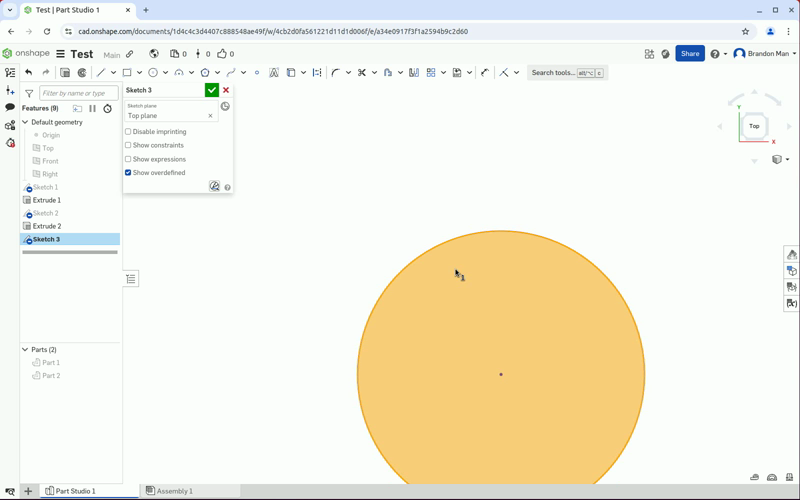
scroll(-6)
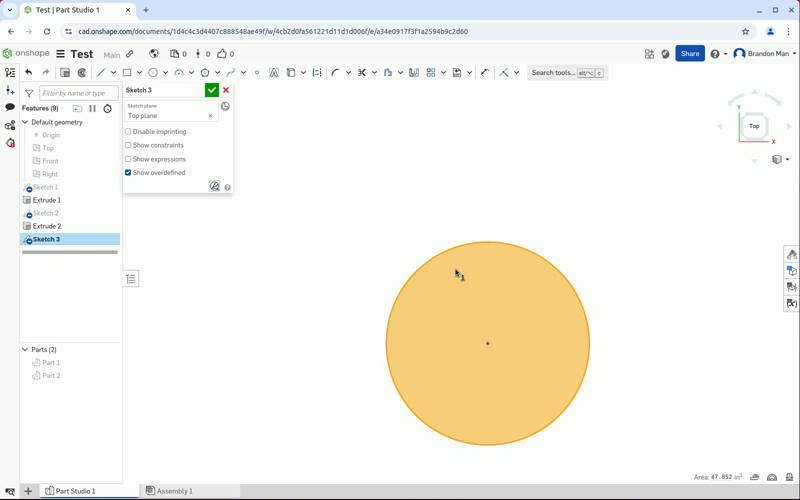
scroll(-6)
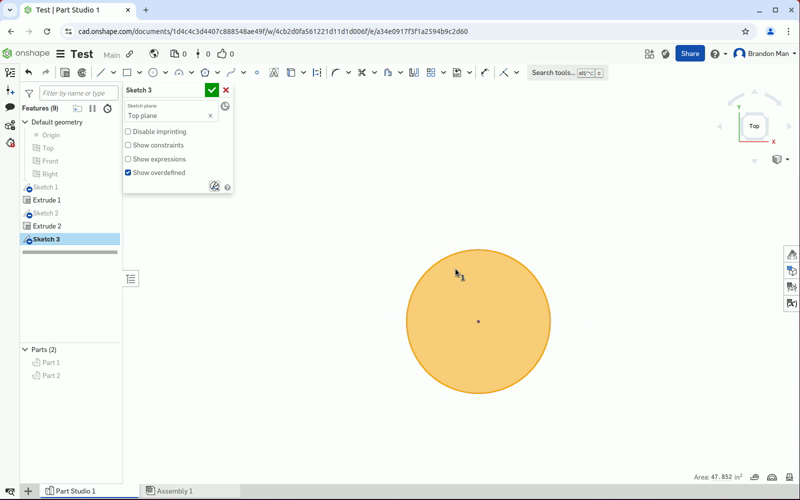
scroll(-6)
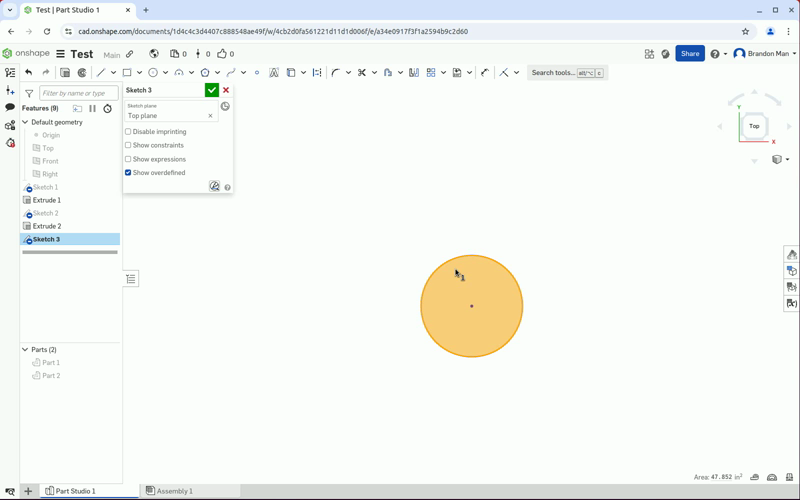
scroll(-6)
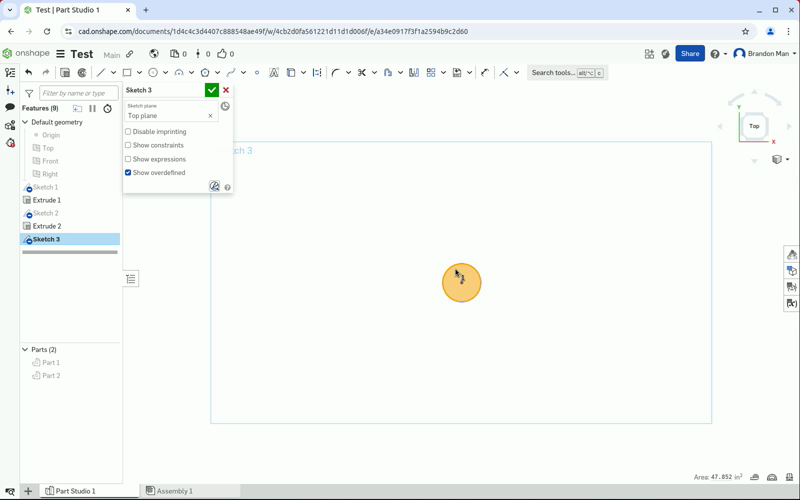
mouse_move(73, 352)
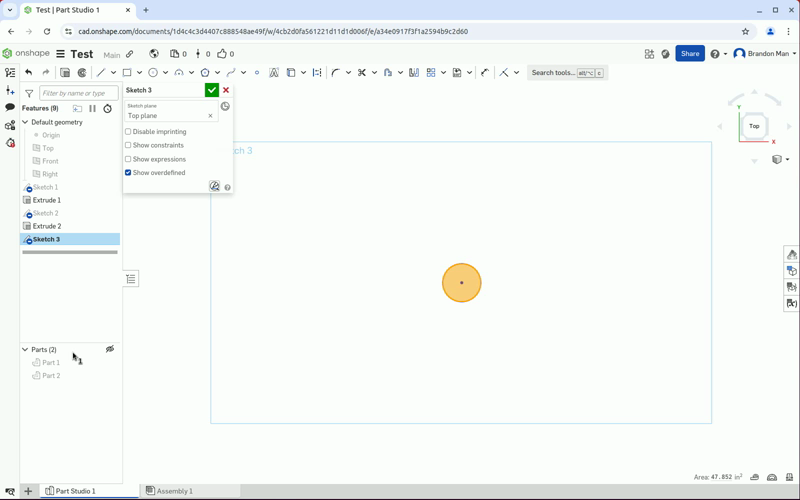
key(shift+y)
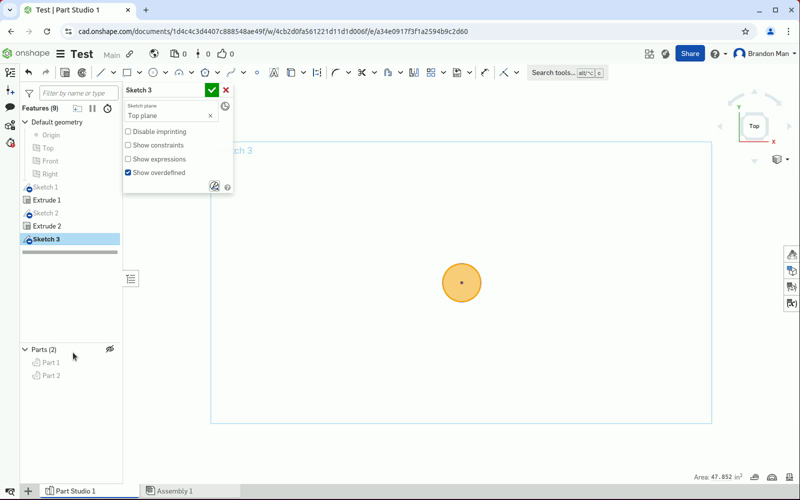
key(shift+e)
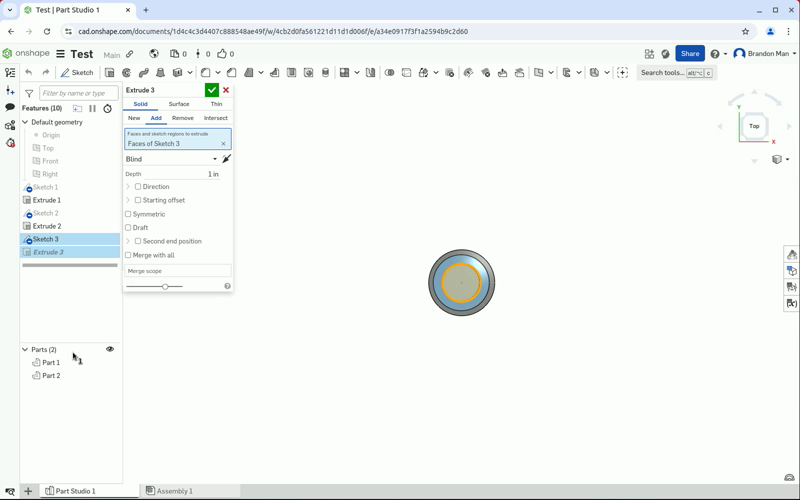
mouse_move(143, 106)
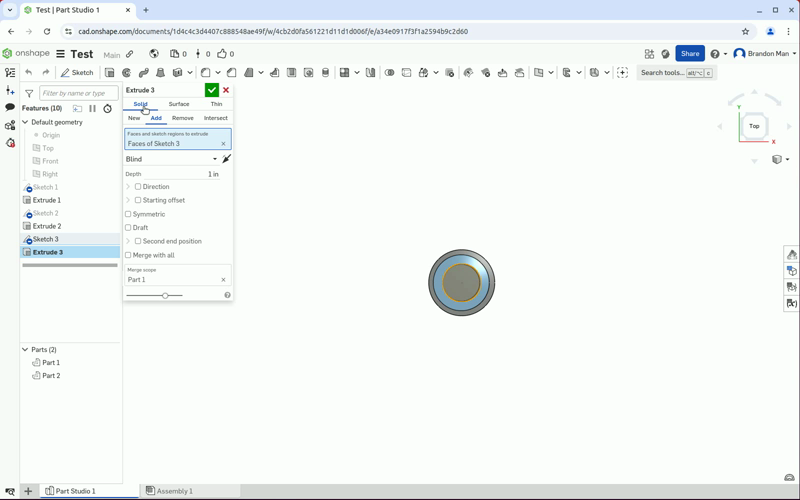
click(143, 106)
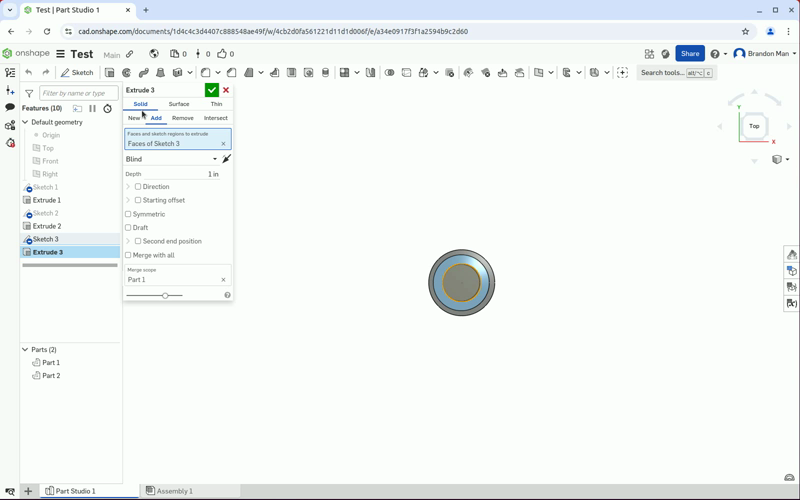
mouse_move(137, 120)
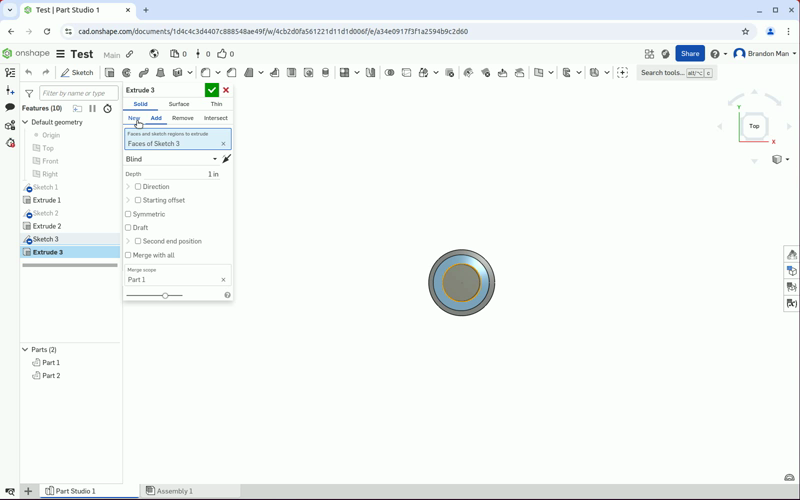
click(137, 120)
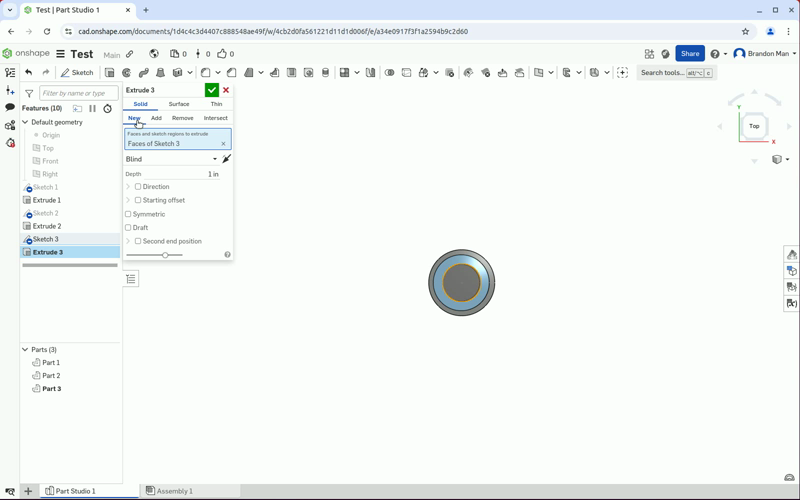
key(tab, 4)
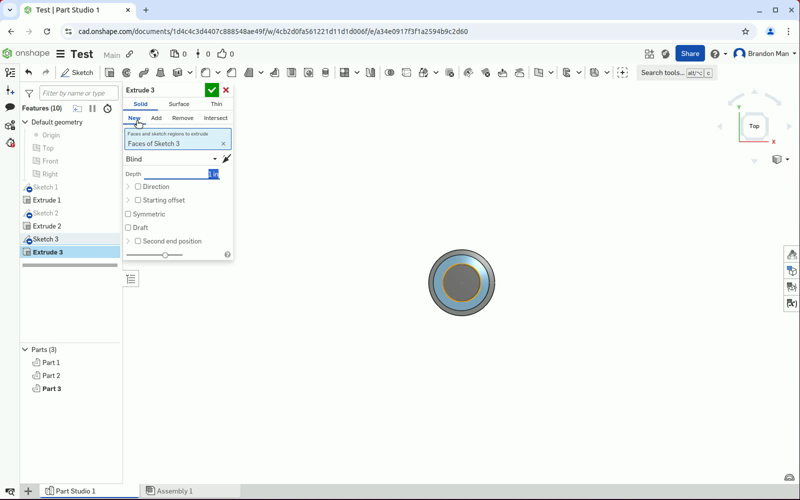
text(17.572)
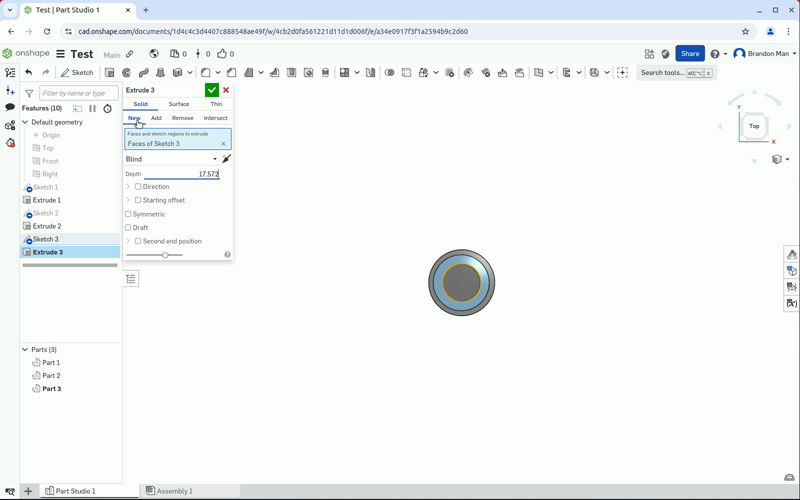
key(enter)
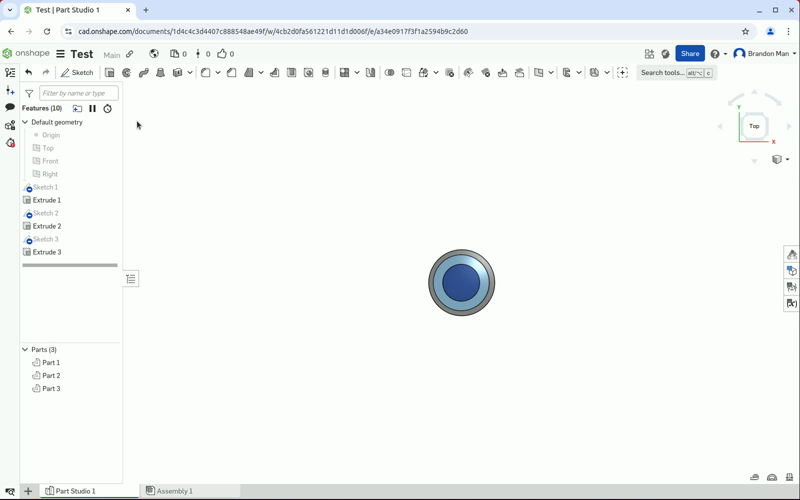
key(shift+h)
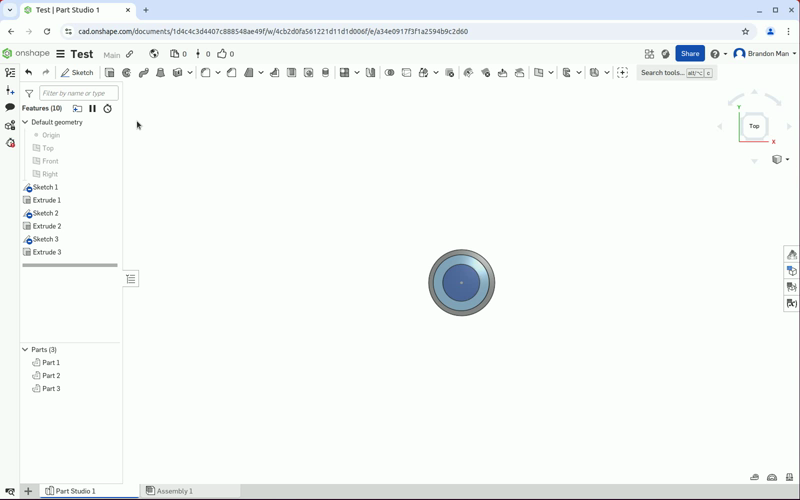
key(shift+h)
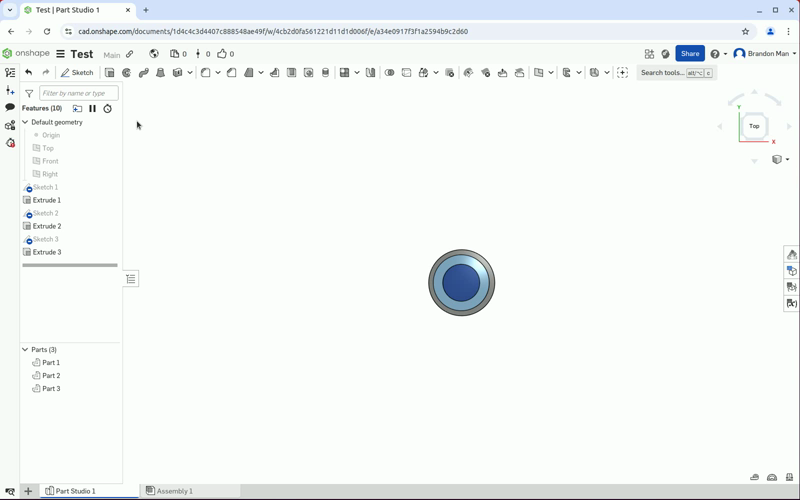
mouse_move(73, 189)
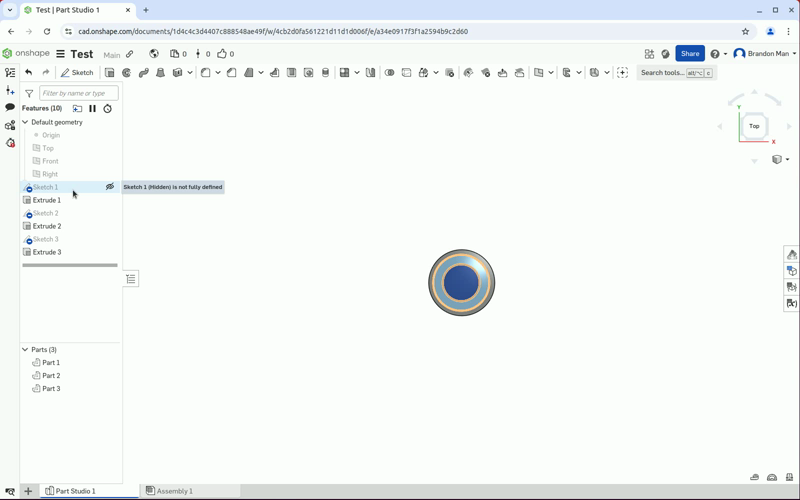
click(73, 189)
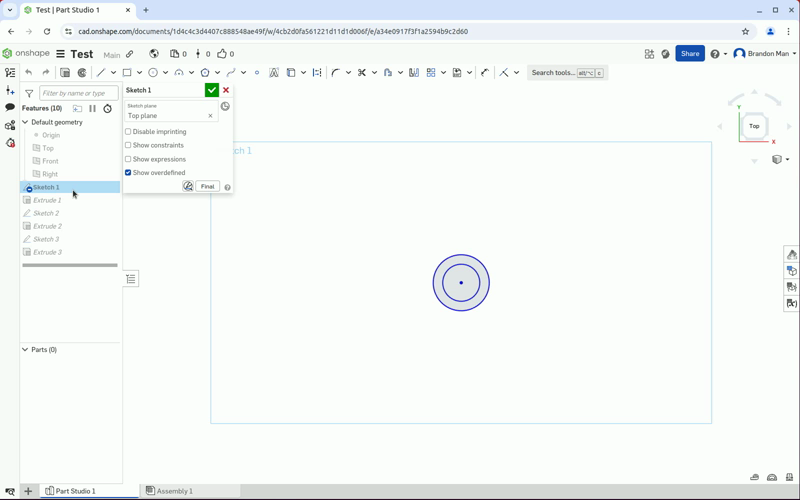
mouse_move(229, 92)
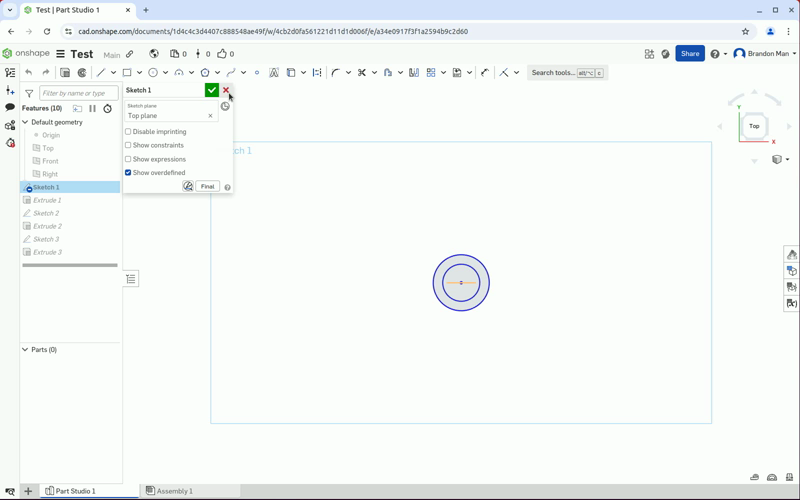
click(229, 92)
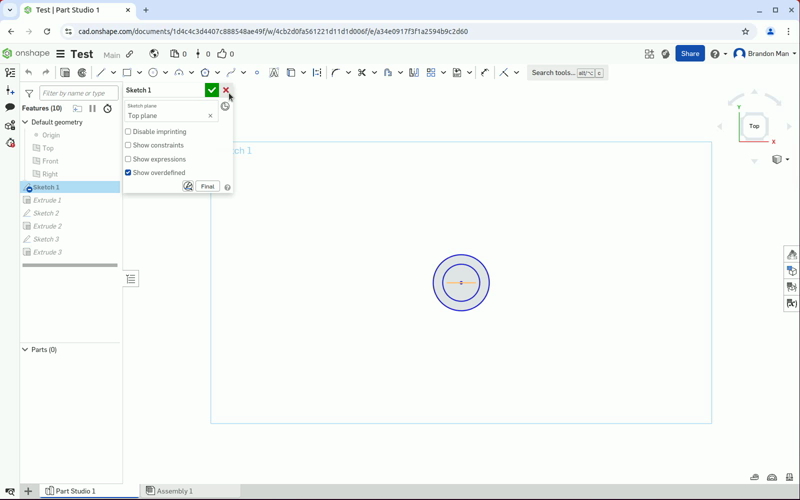
key(shift+s)
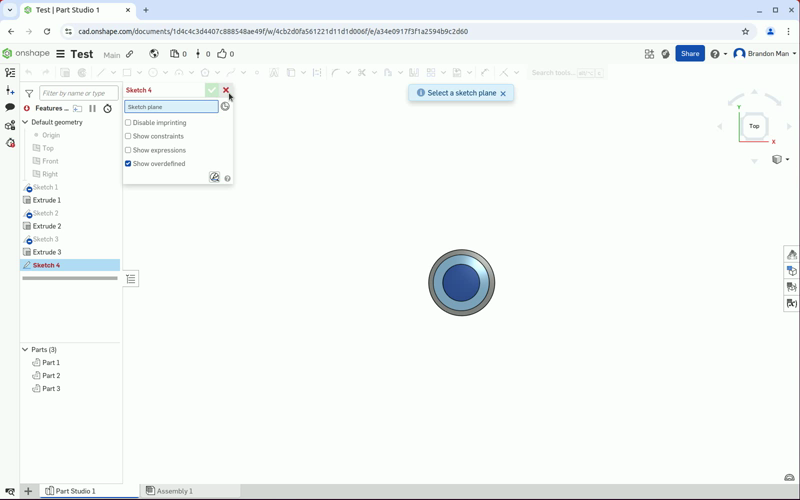
mouse_move(73, 150)
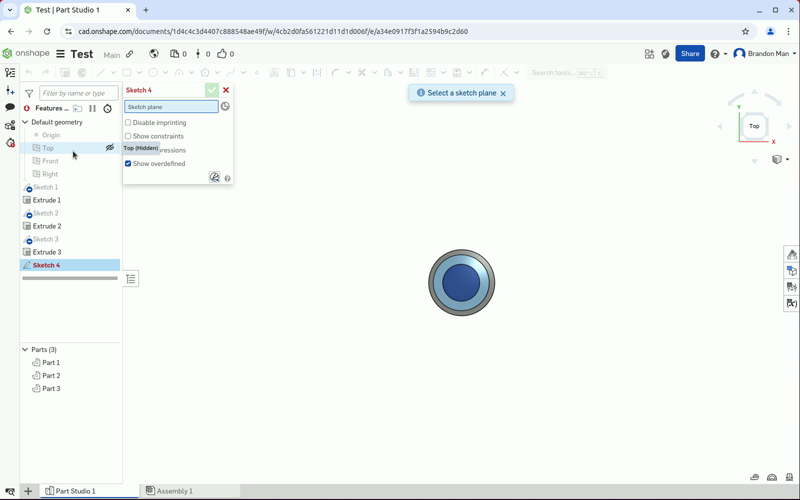
click(73, 150)
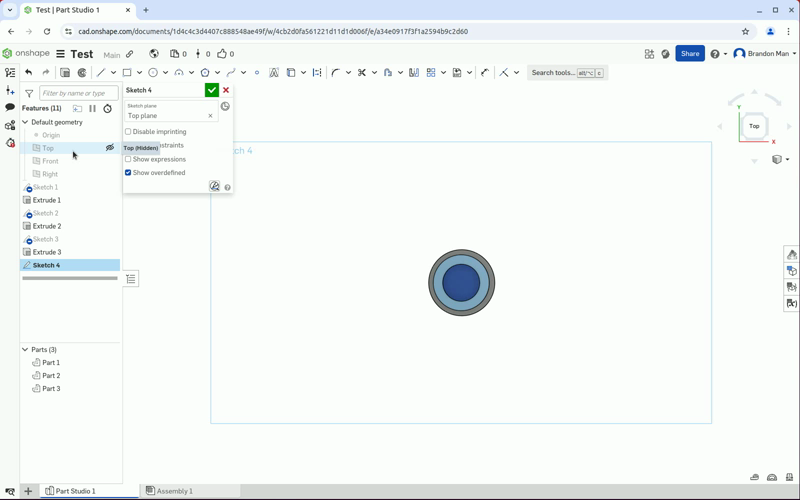
mouse_move(73, 352)
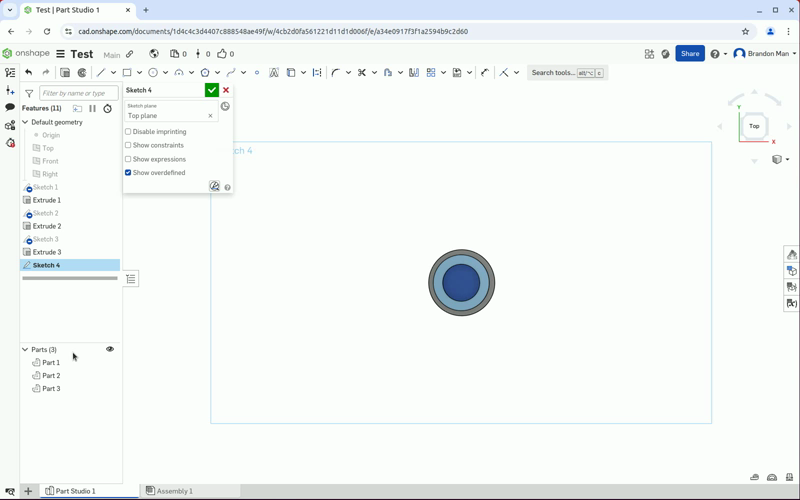
key(y)
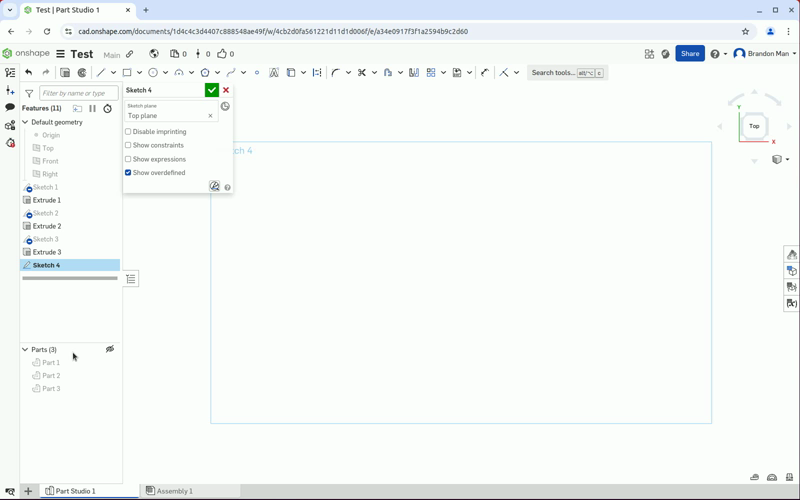
key(c)
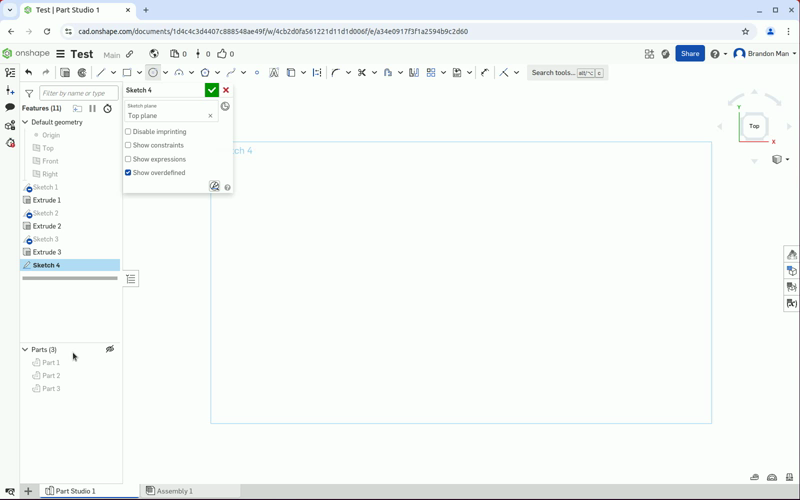
key_down(shift)
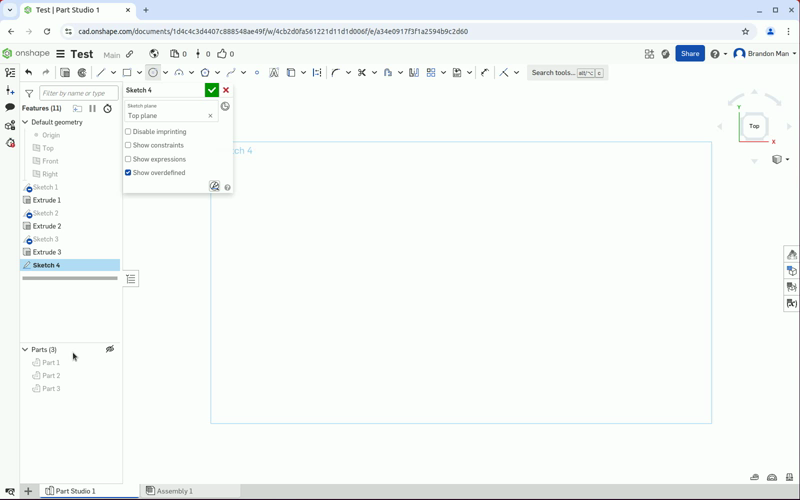
mouse_move(461, 282)
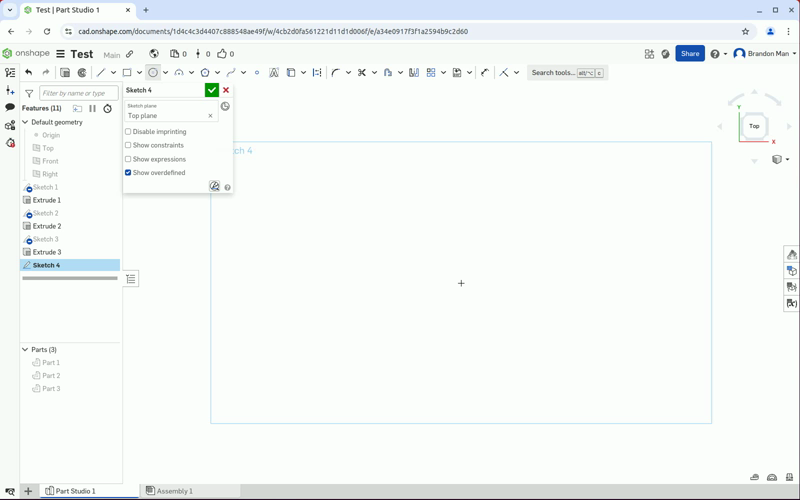
click(461, 282)
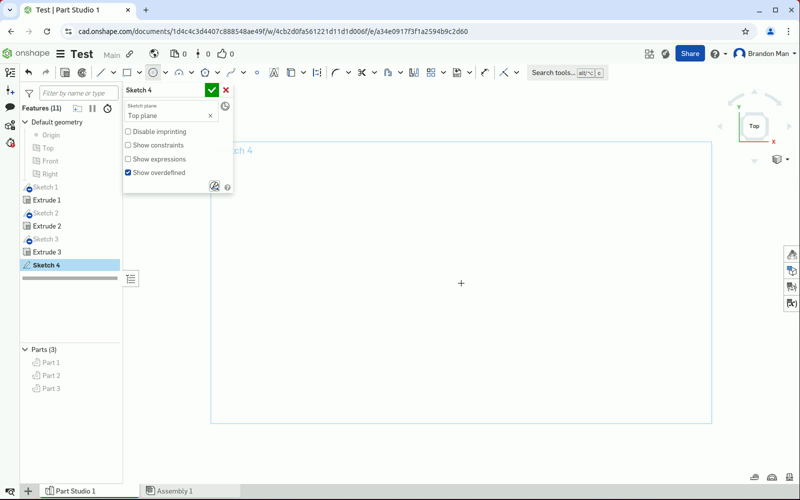
key_up(shift)
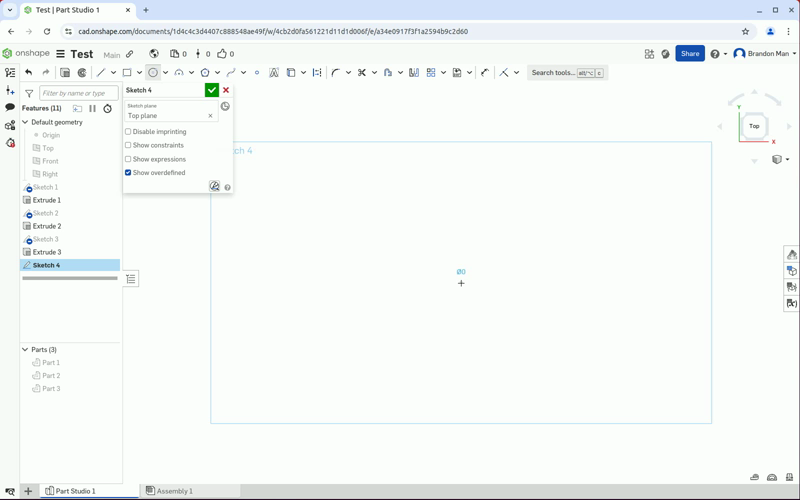
mouse_move(510, 282)
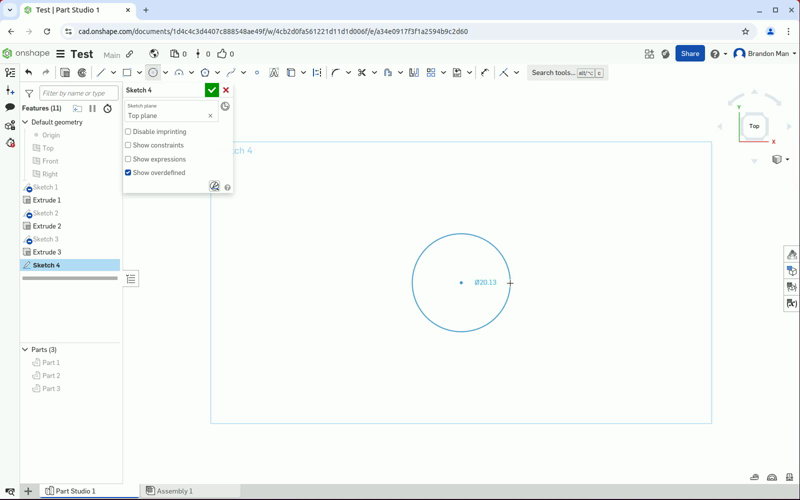
click(510, 282)
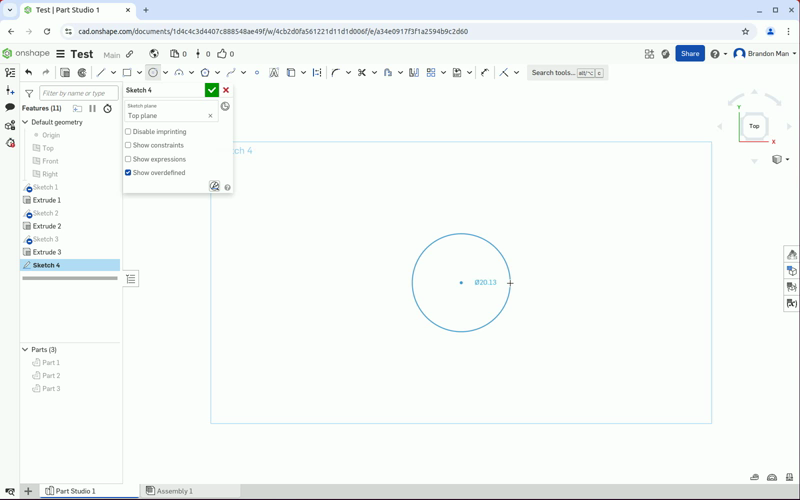
key(esc)
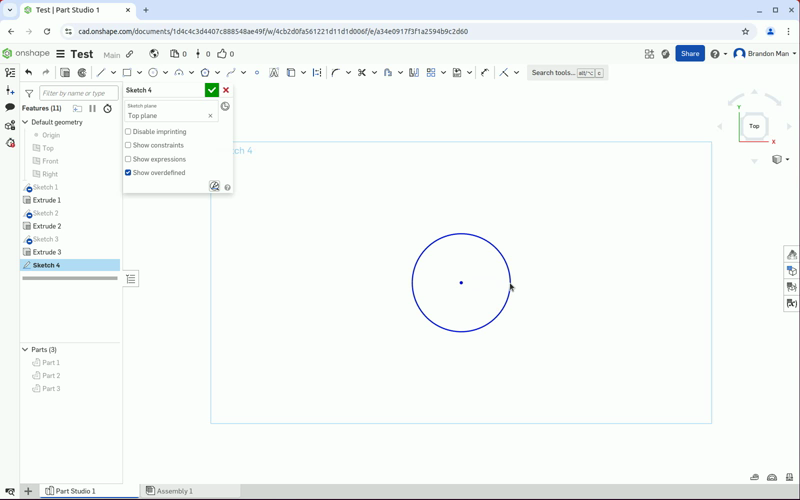
key(c)
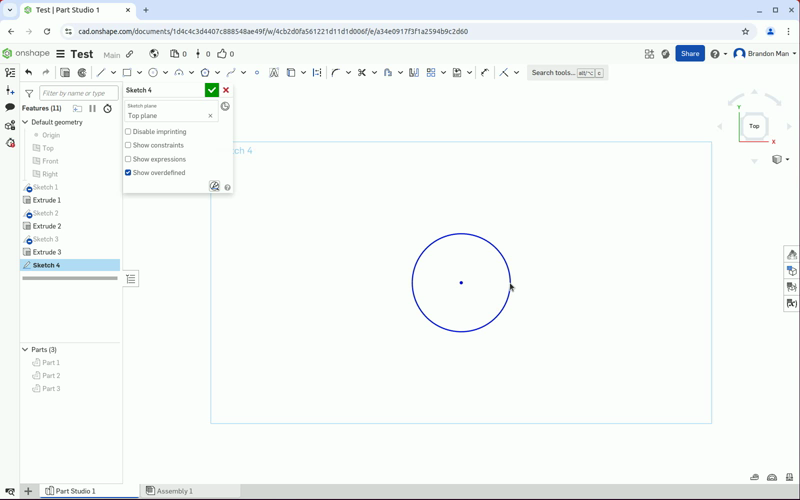
key_down(shift)
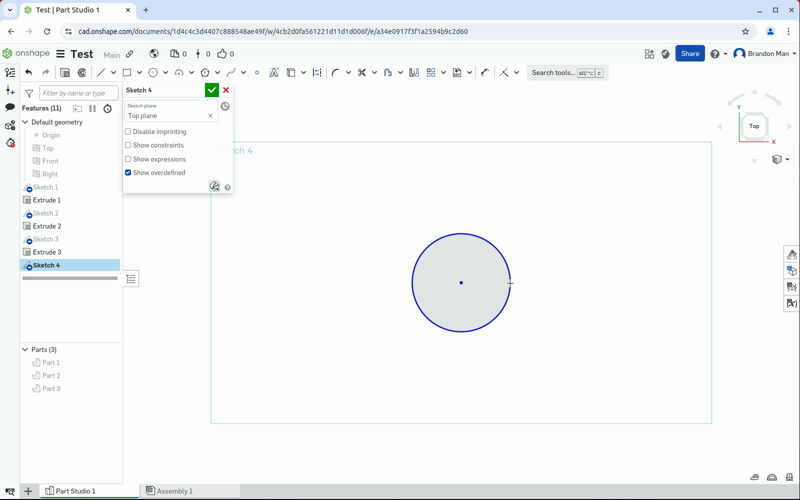
mouse_move(461, 282)
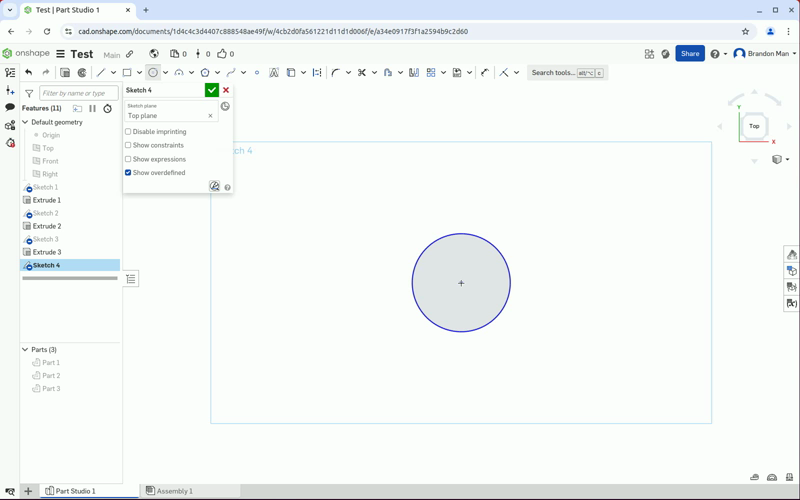
click(461, 282)
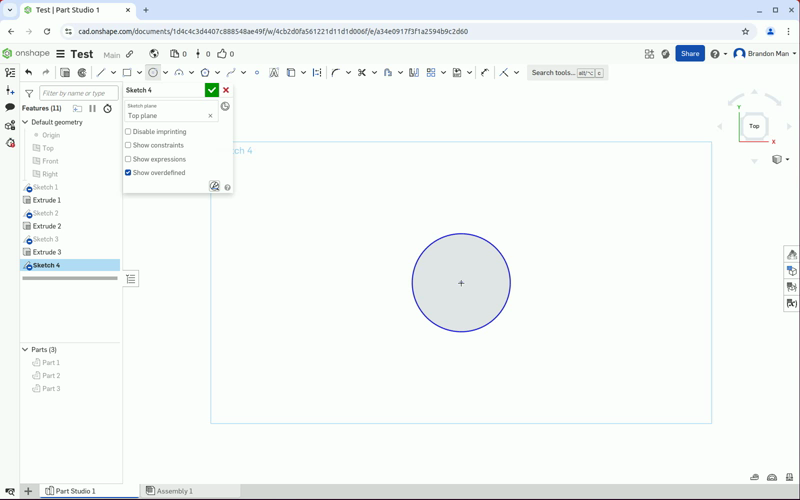
key_up(shift)
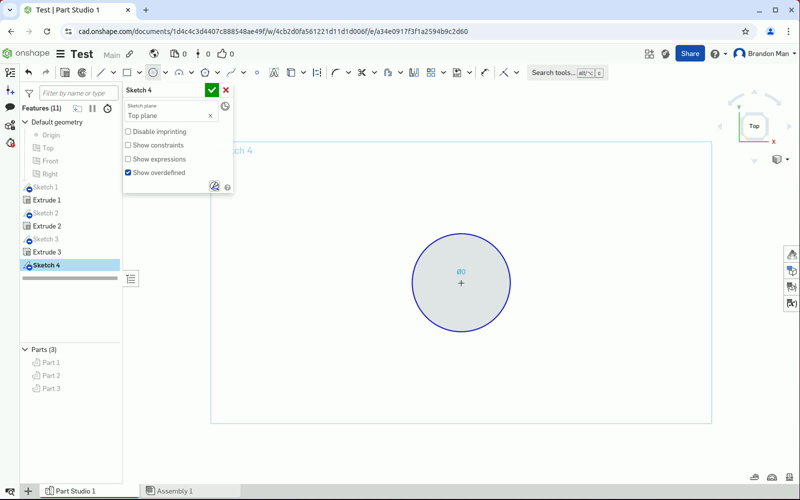
mouse_move(493, 282)
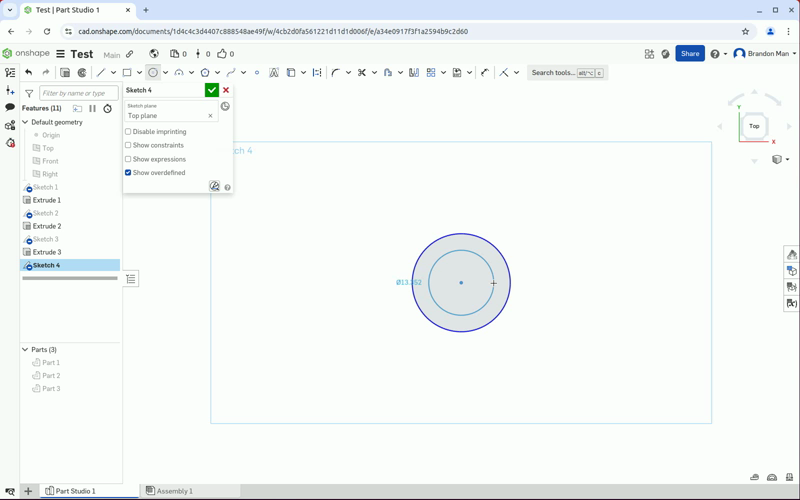
click(493, 282)
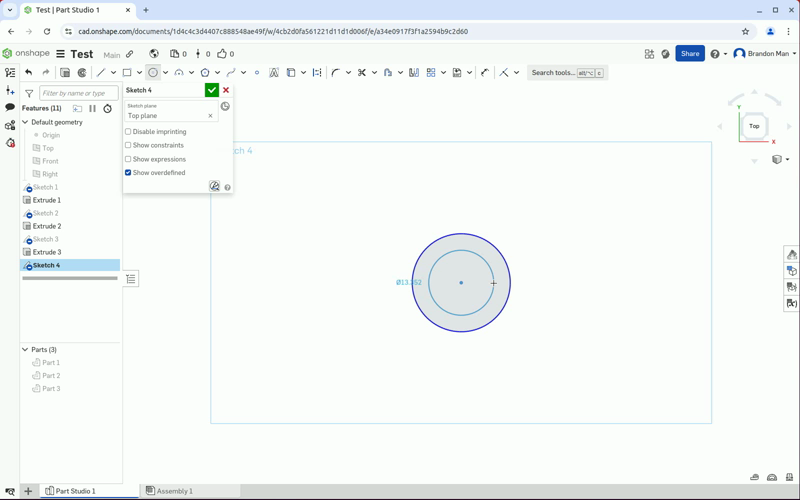
key(esc)
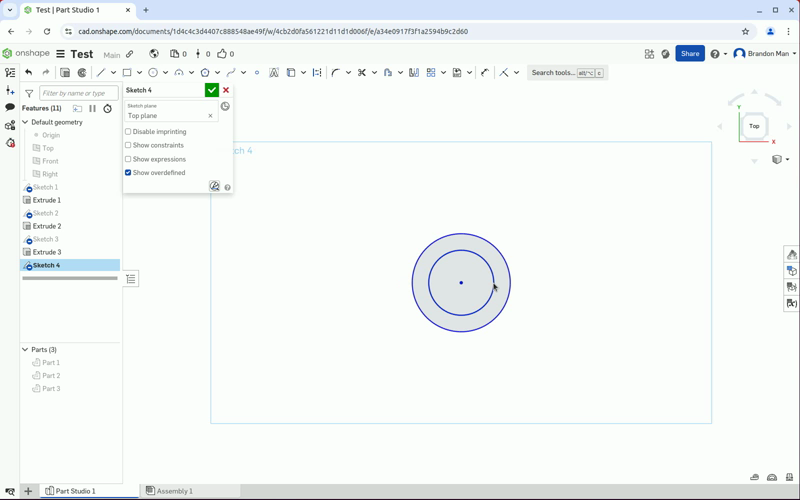
mouse_move(458, 319)
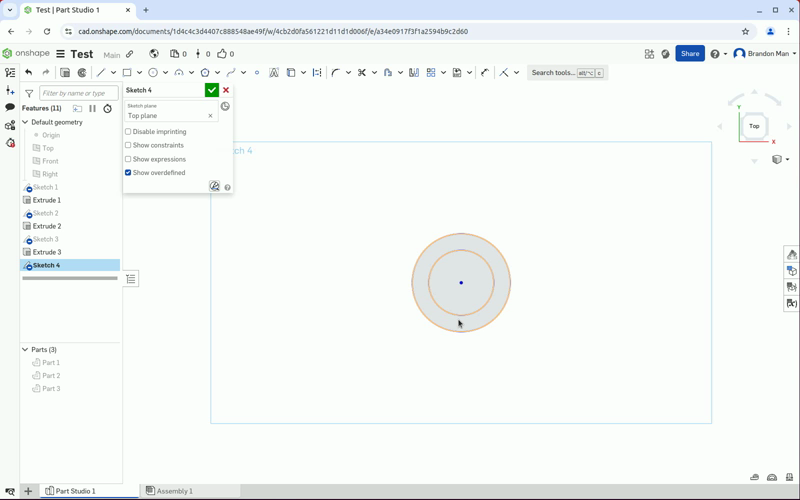
click(458, 319)
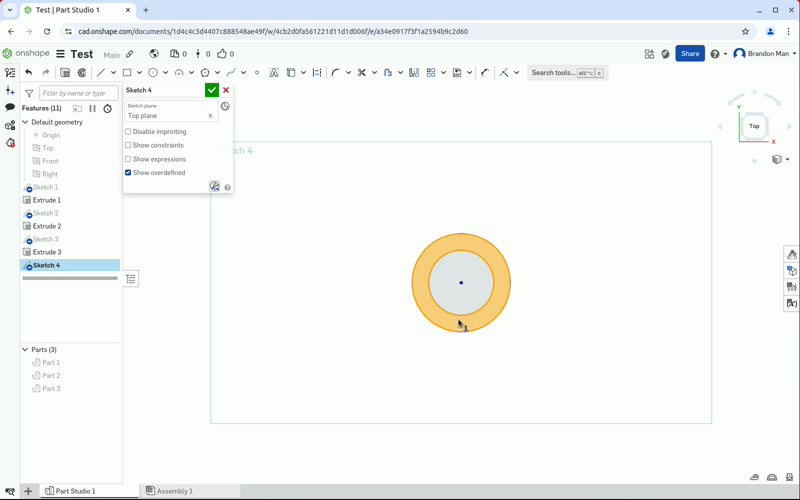
mouse_move(73, 352)
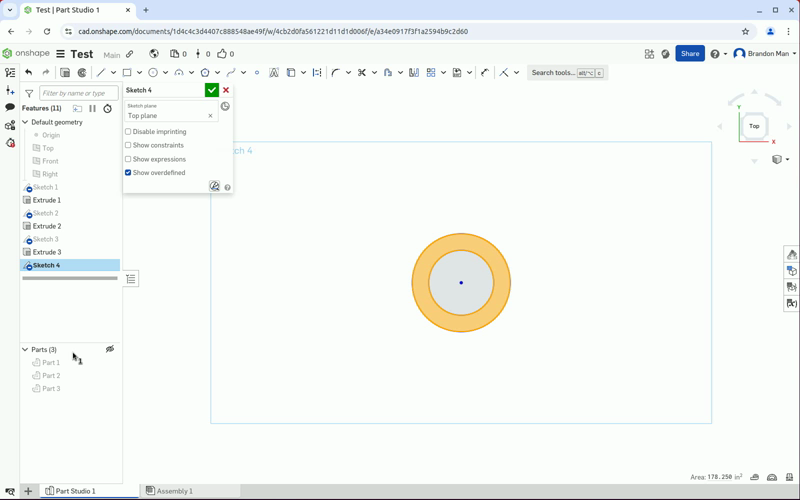
key(shift+y)
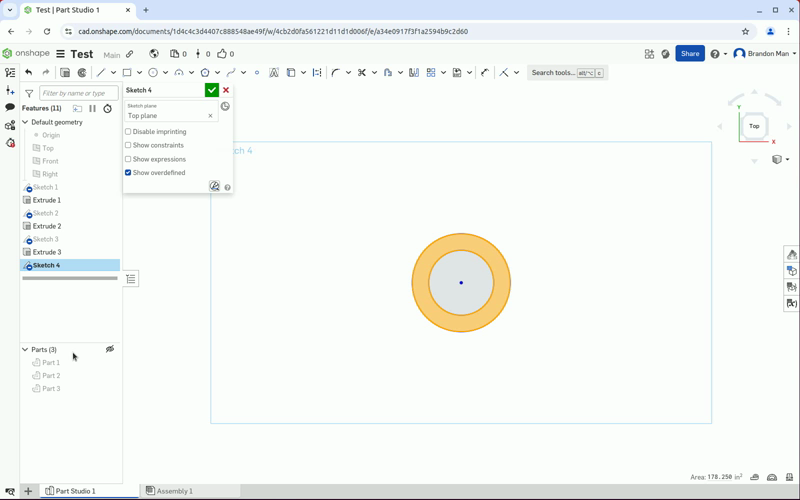
key(shift+e)
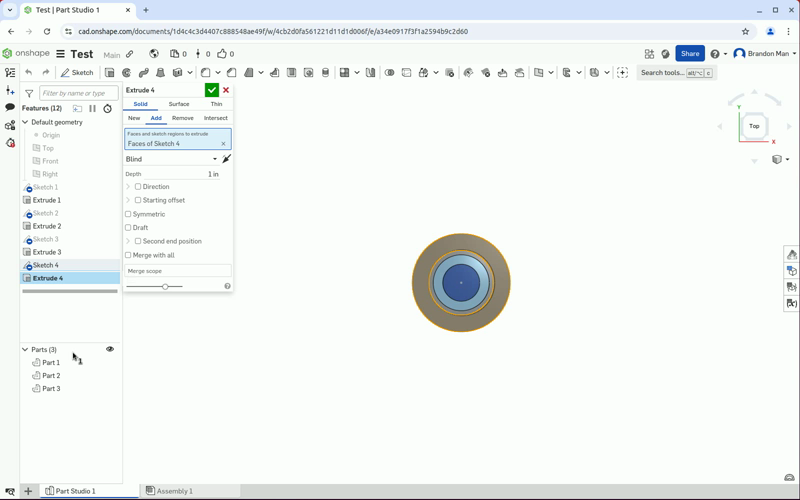
mouse_move(143, 106)
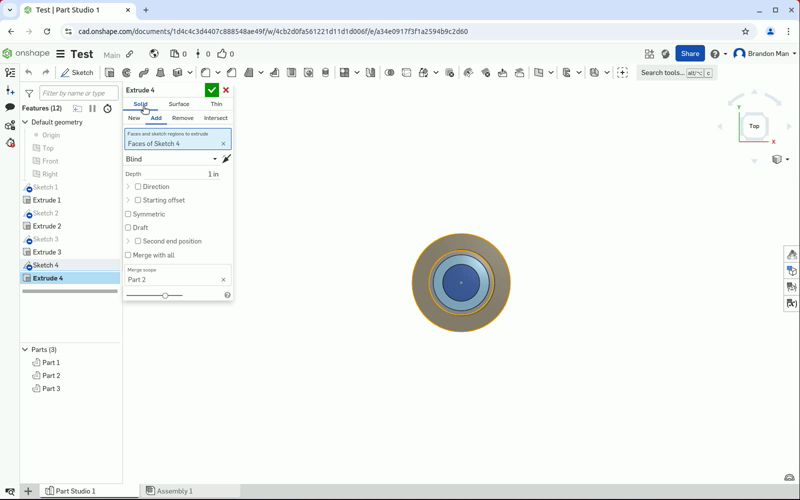
click(143, 106)
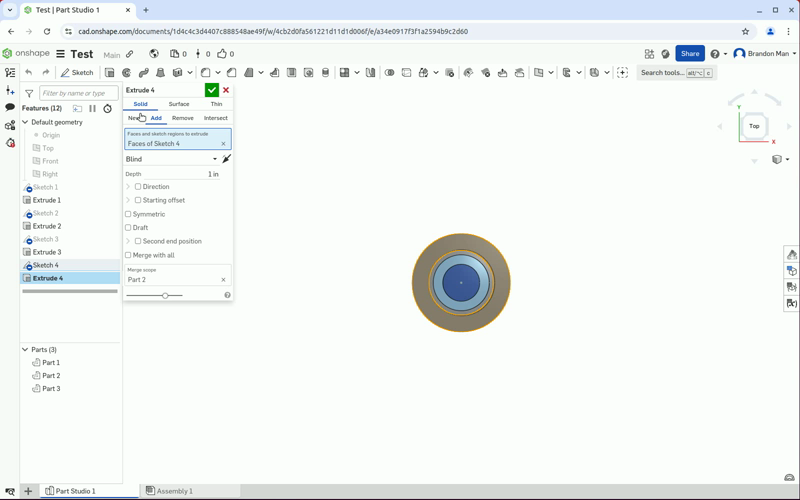
mouse_move(137, 120)
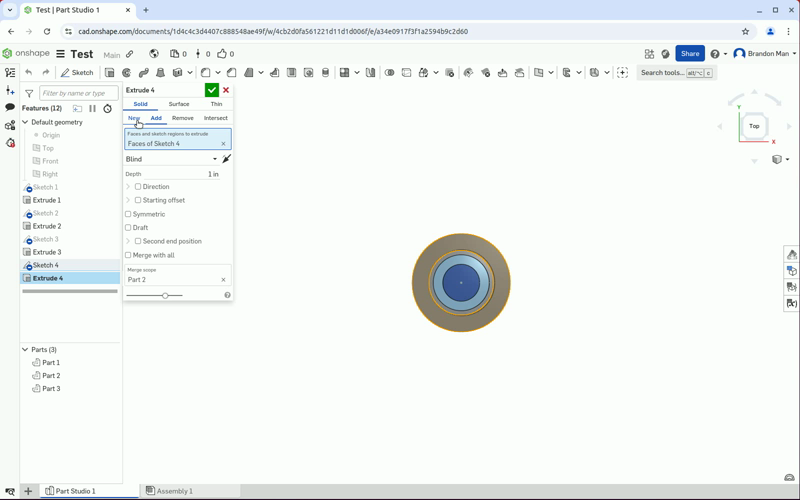
click(137, 120)
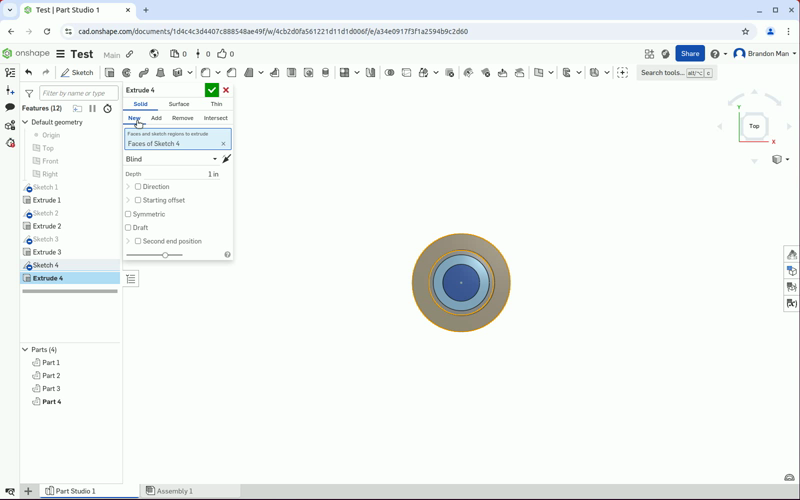
key(tab, 4)
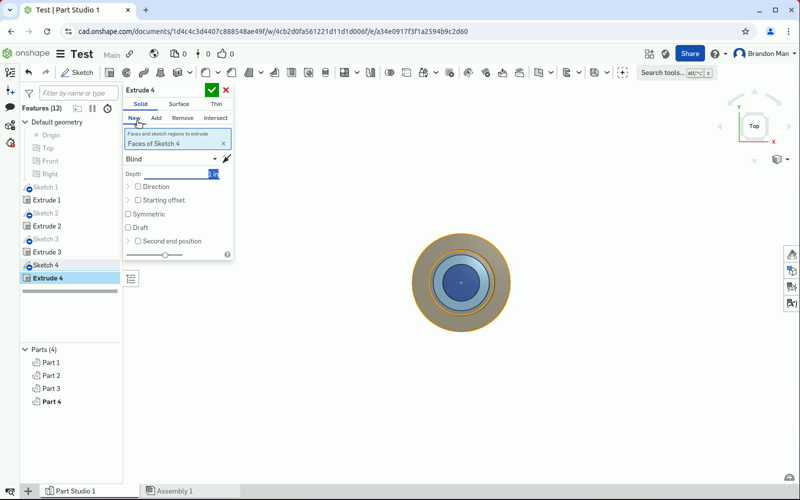
text(11.073)
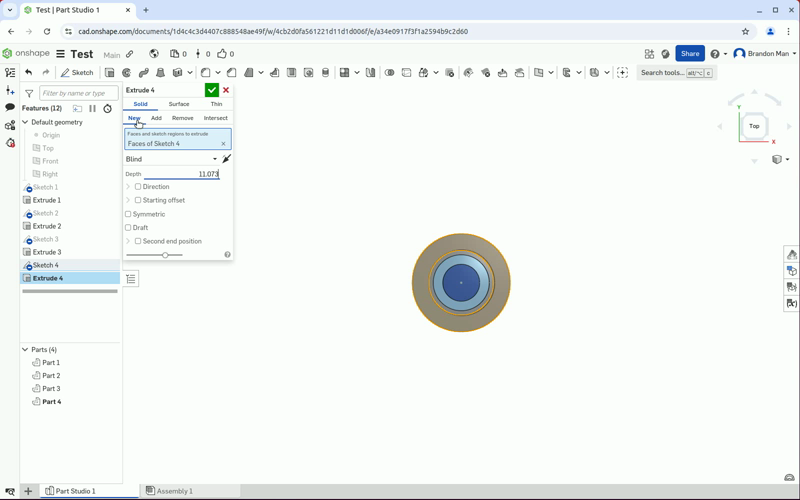
key(enter)
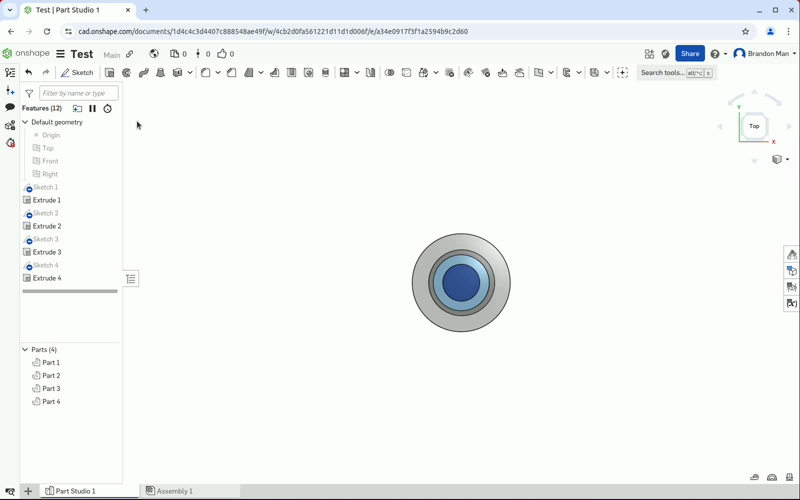
key(shift+h)
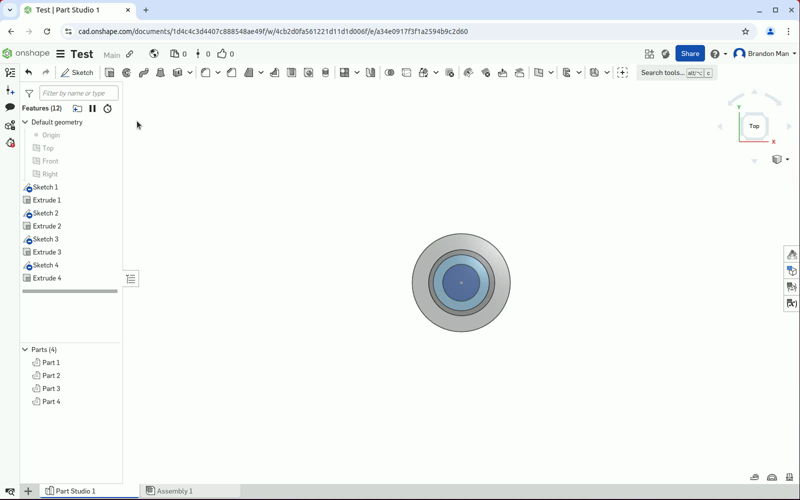
key(shift+h)
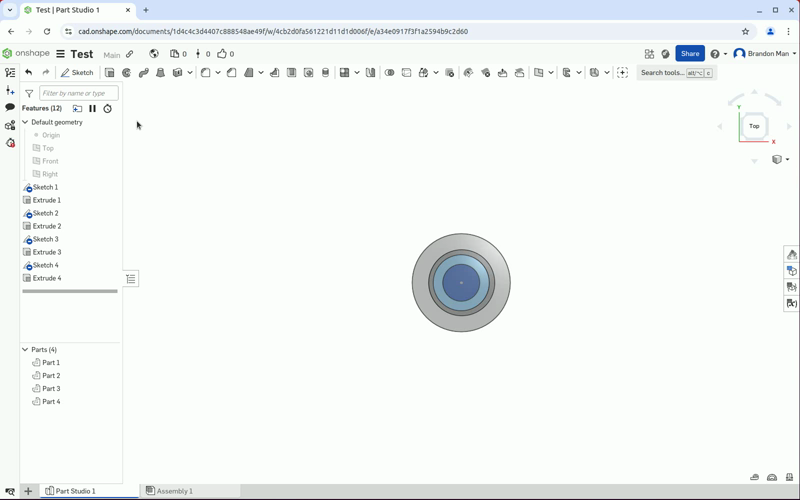
key(shift+7)
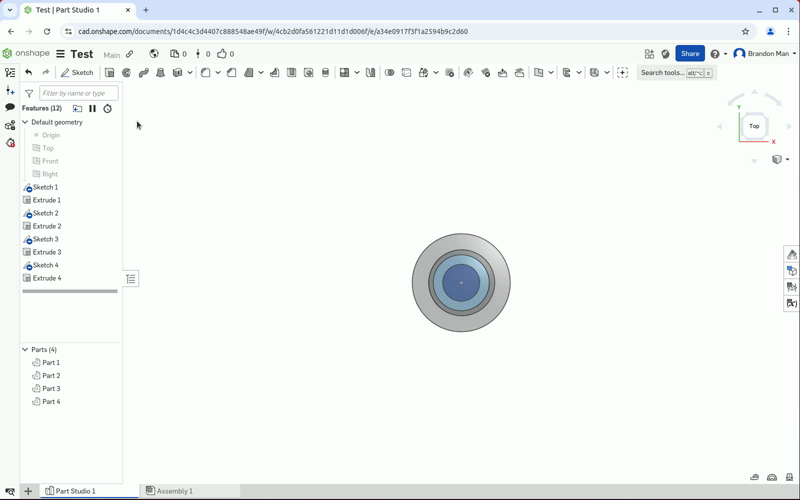
key(up, 3)
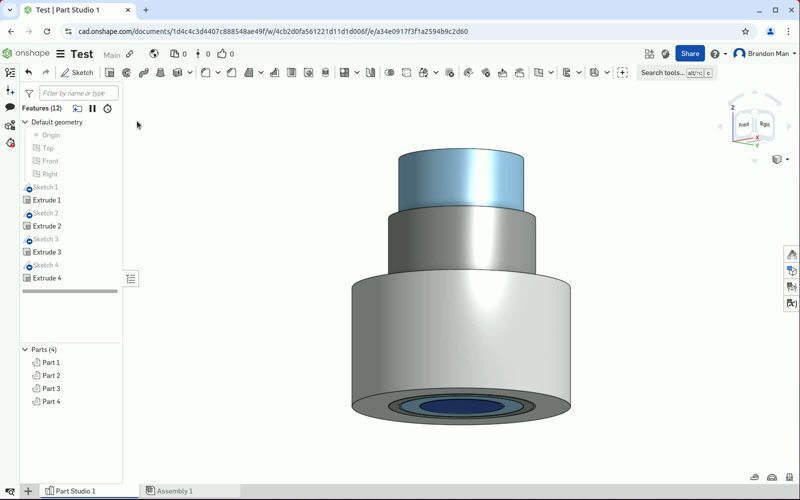
key(left, 3)
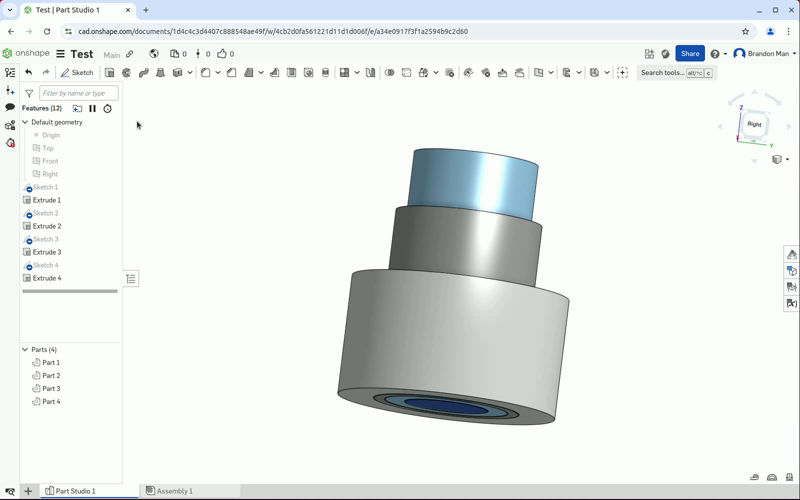
key(right, 3)
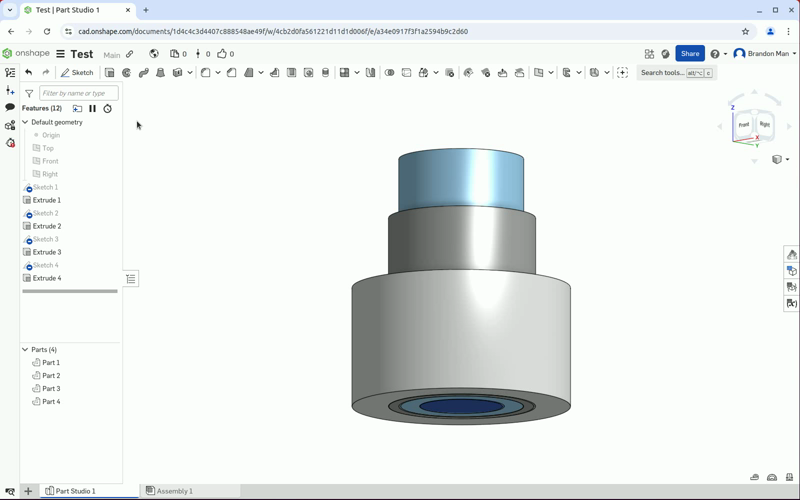
key(down, 3)
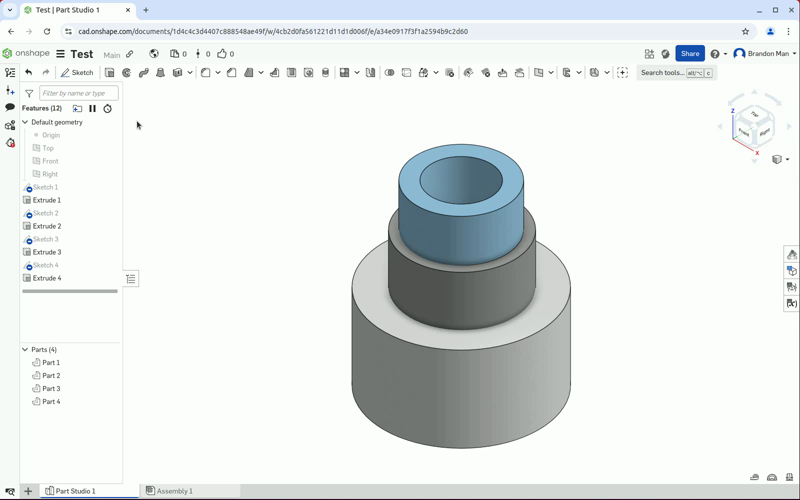
mouse_move(73, 189)
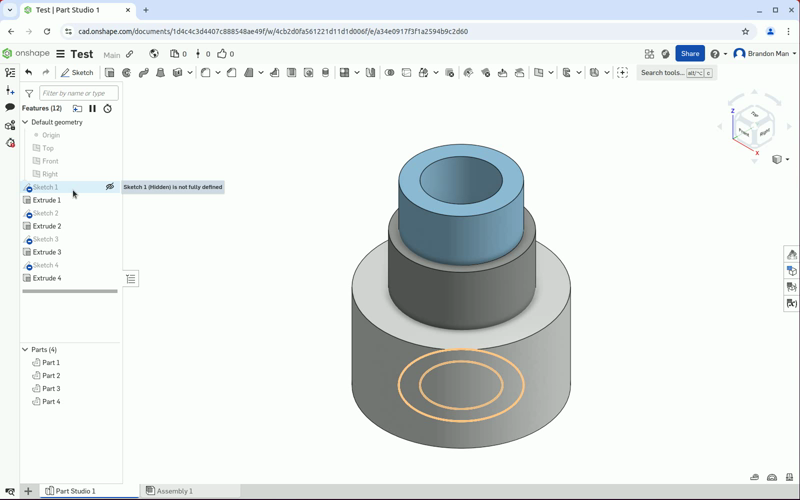
click(73, 189)